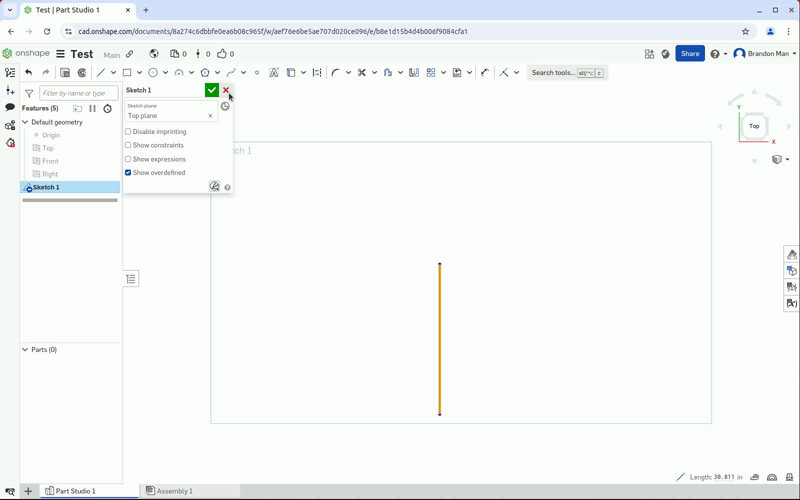
key(shift+h)
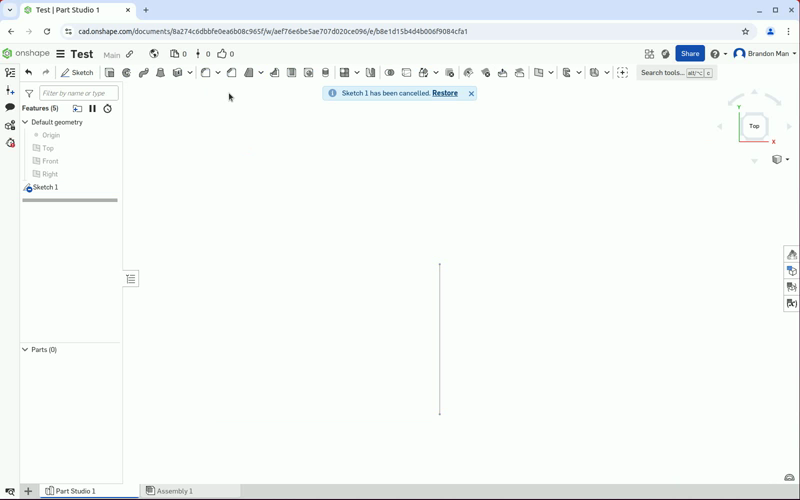
key(shift+s)
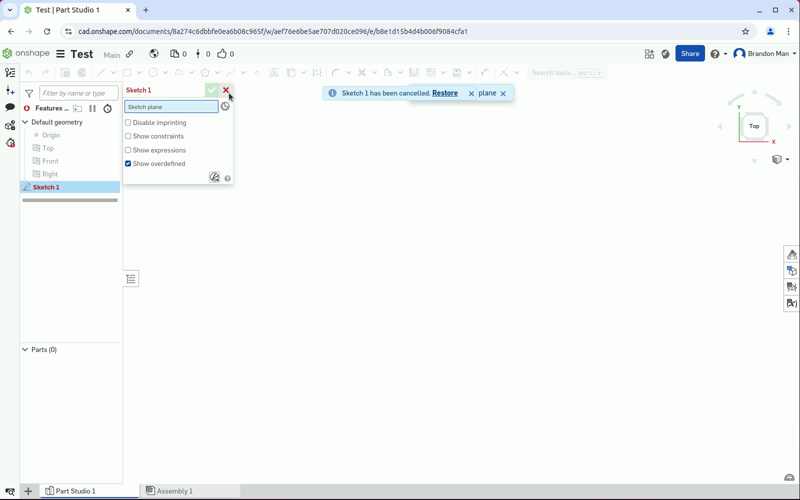
mouse_move(73, 150)
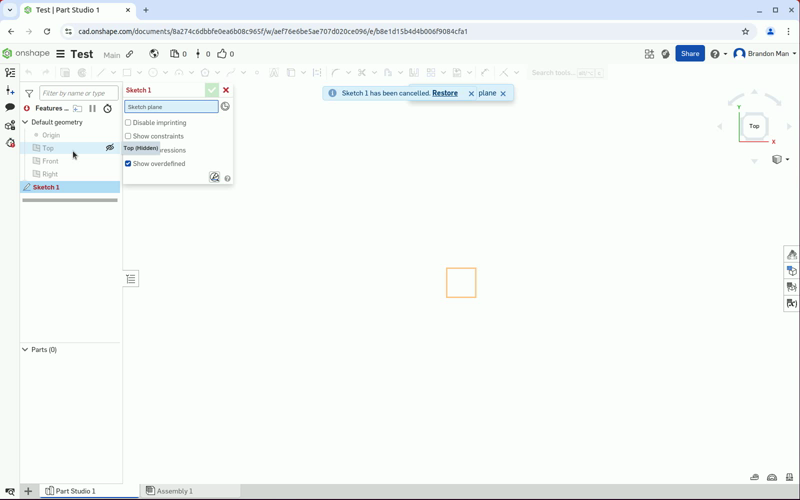
click(73, 150)
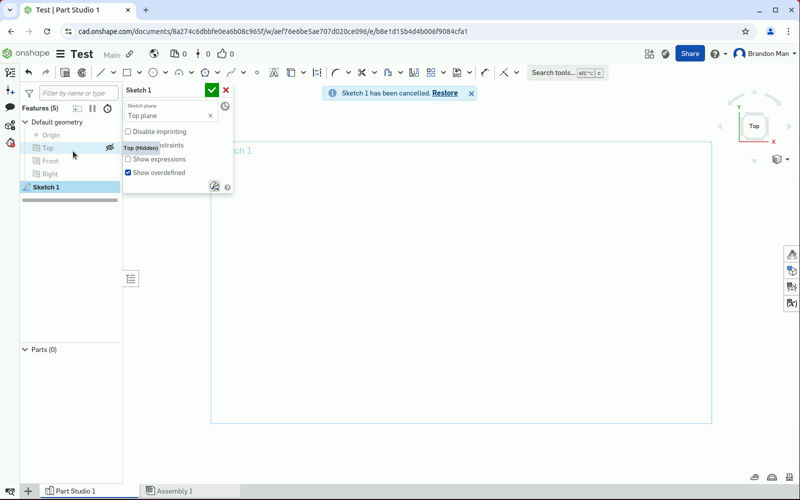
mouse_move(73, 352)
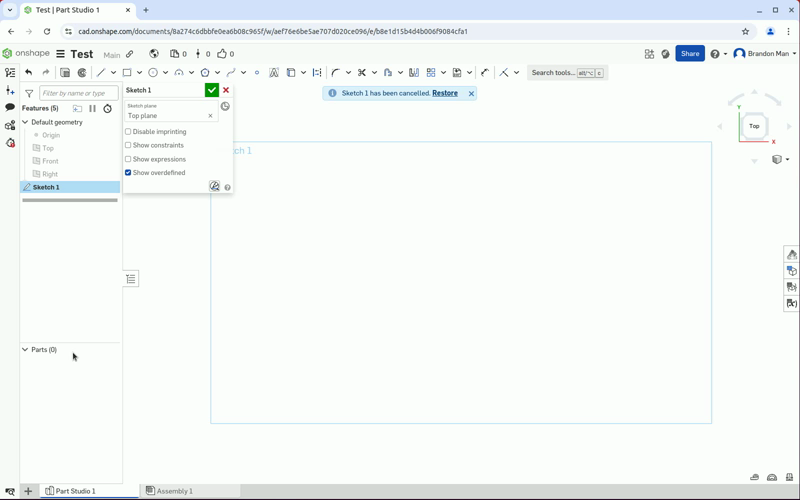
key(y)
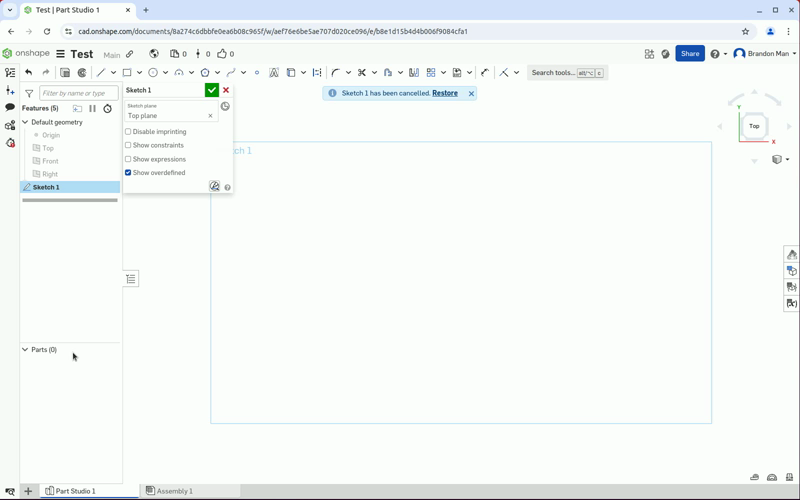
key(l)
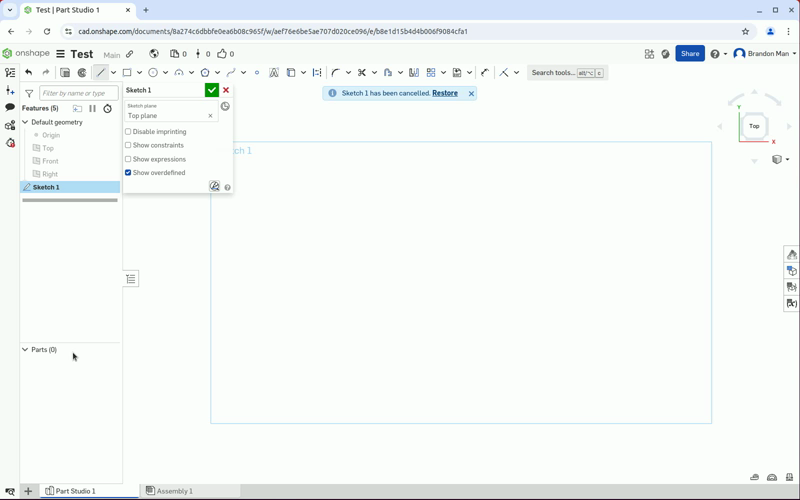
key_down(shift)
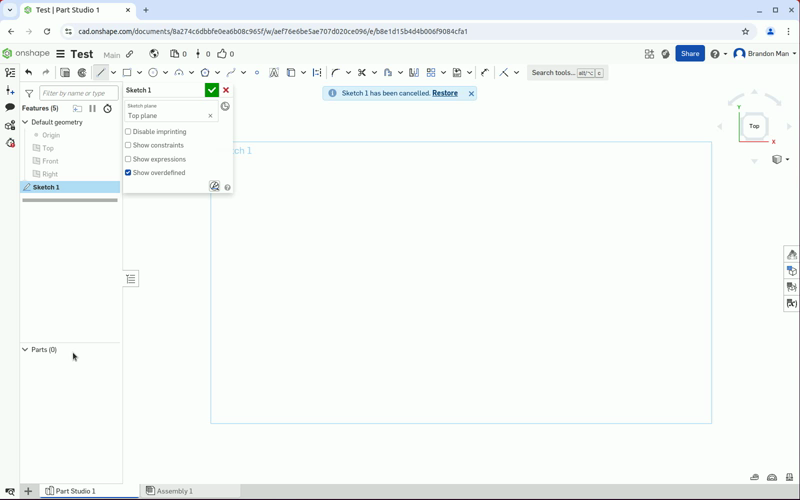
mouse_move(427, 250)
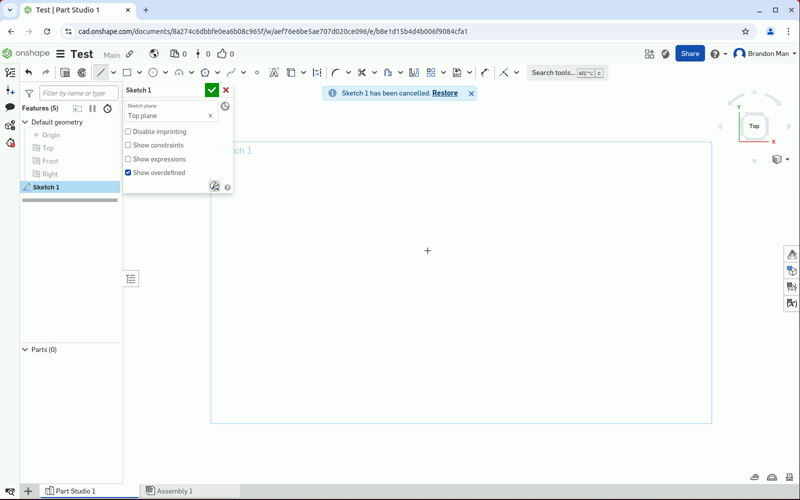
click(427, 250)
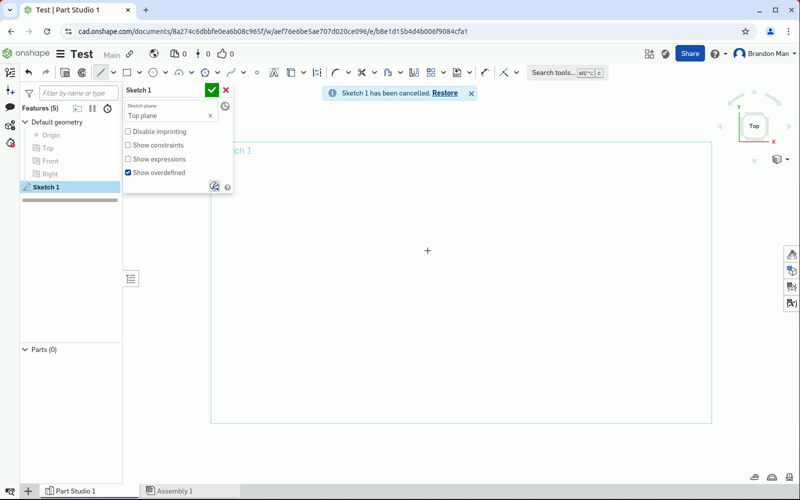
key_up(shift)
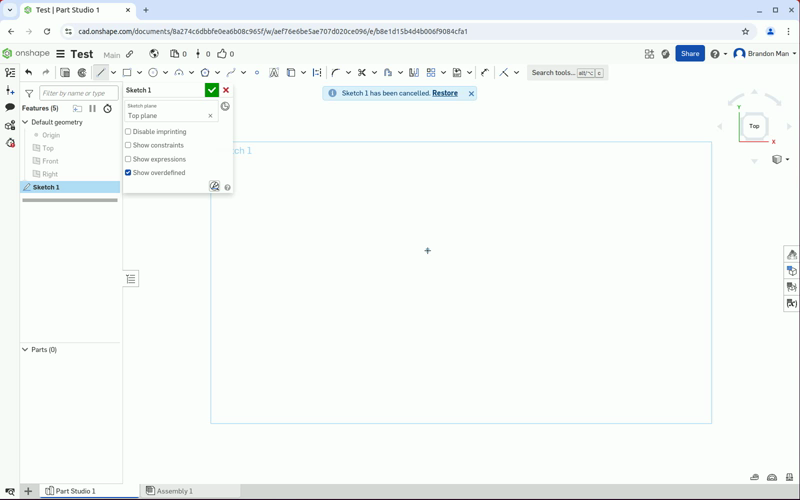
key_down(shift)
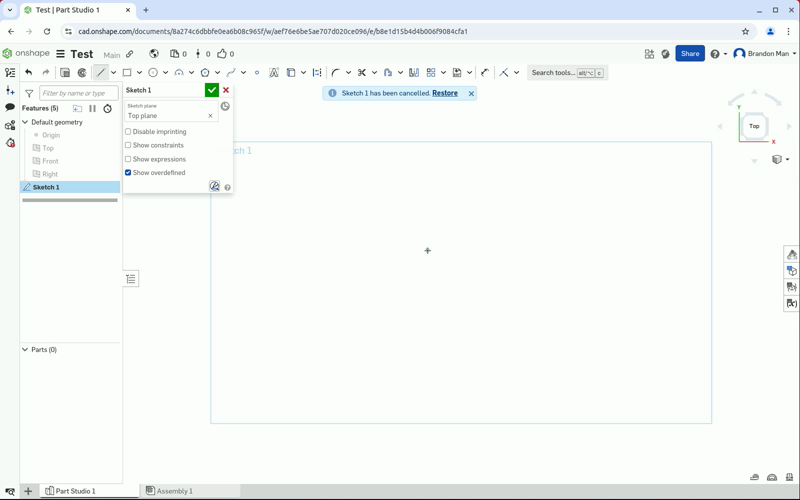
mouse_move(457, 250)
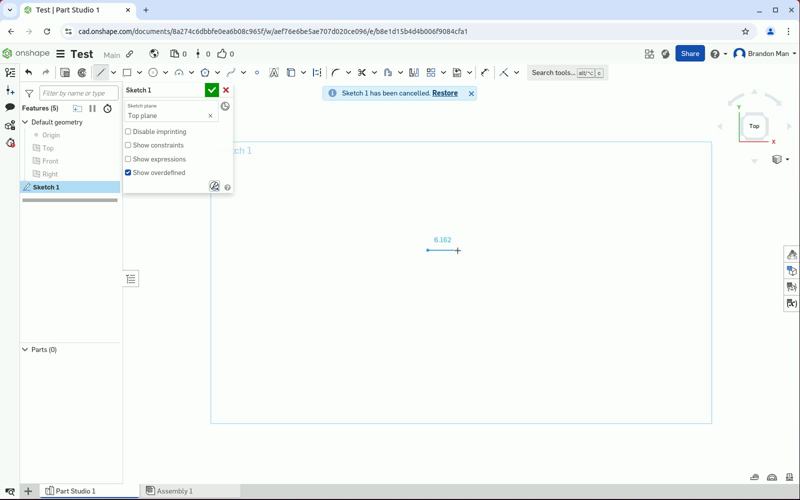
mouse_move(461, 250)
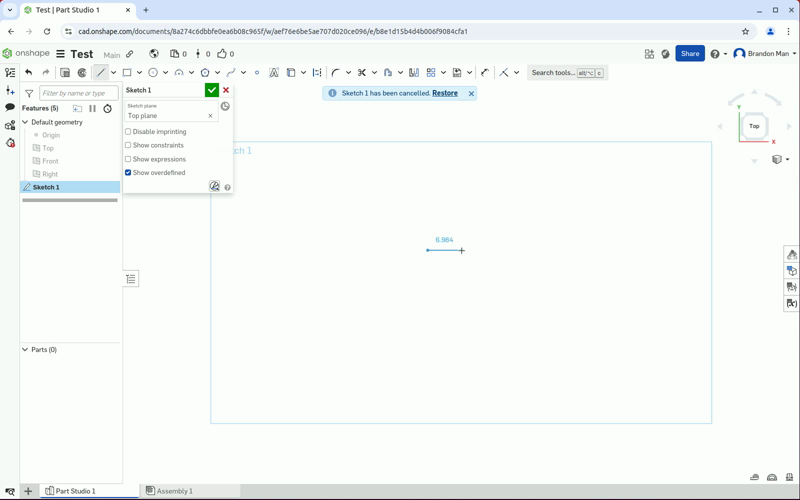
click(461, 250)
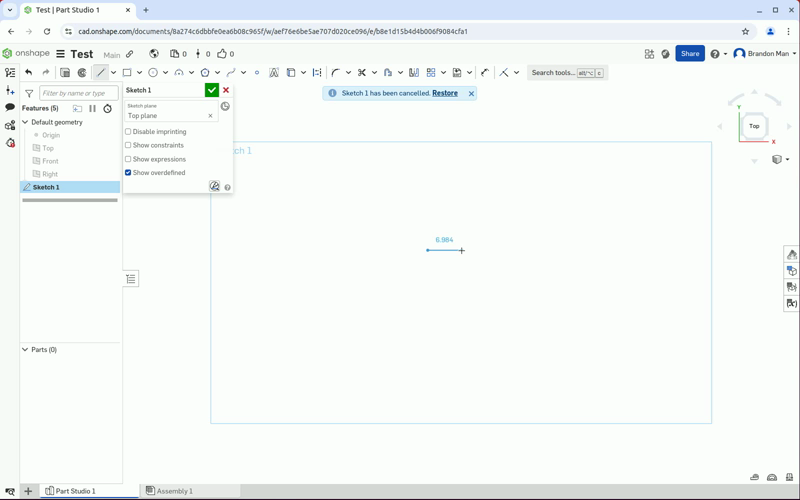
key_up(shift)
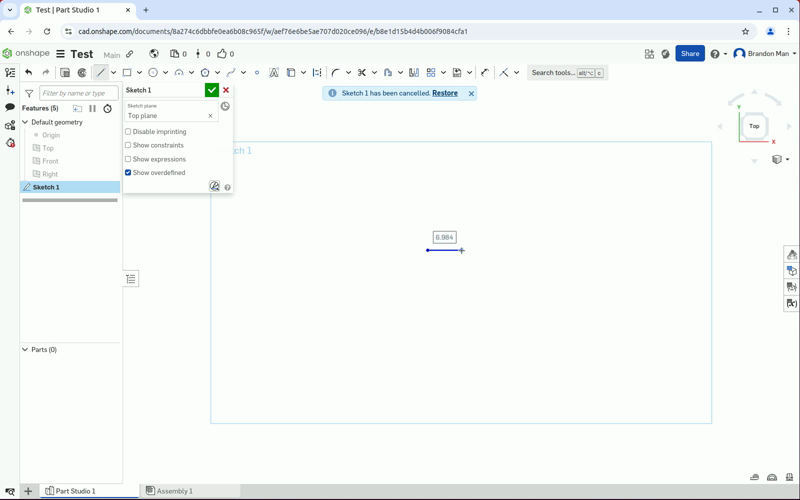
key_down(shift)
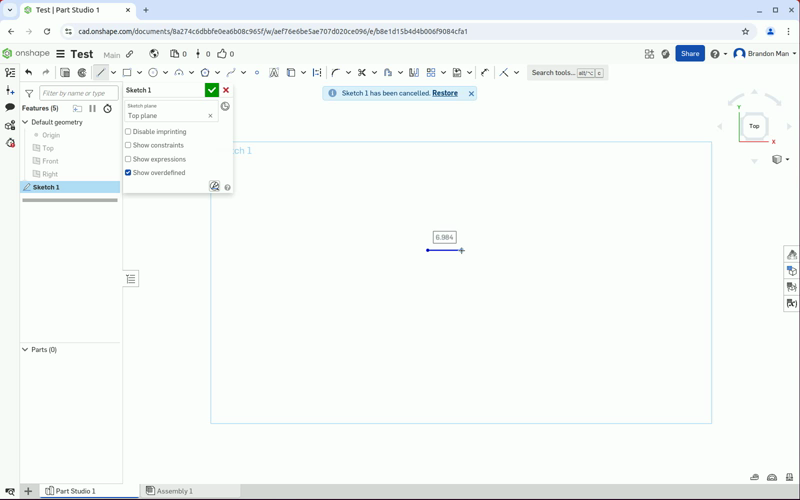
mouse_move(491, 250)
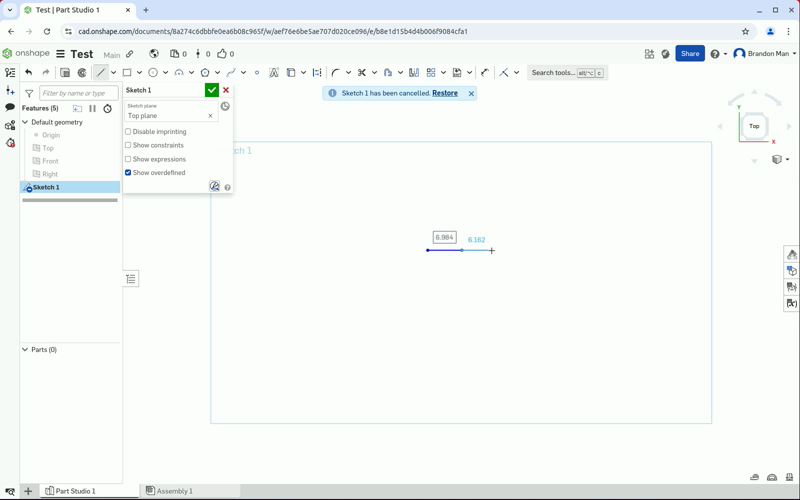
mouse_move(461, 216)
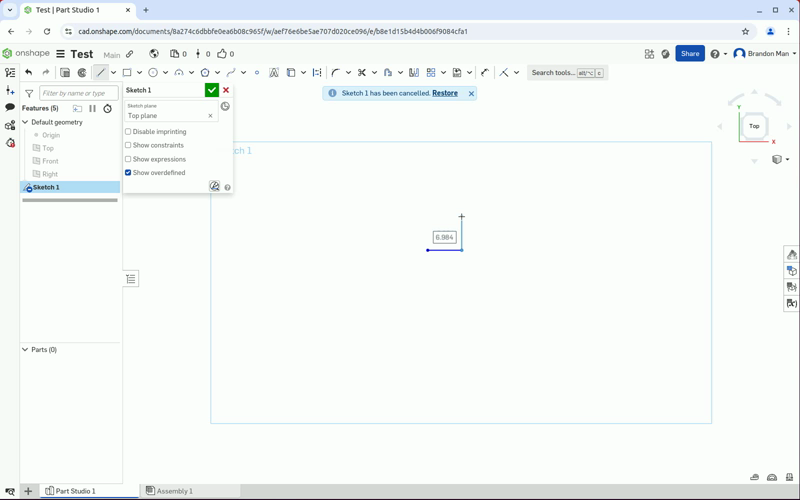
click(461, 216)
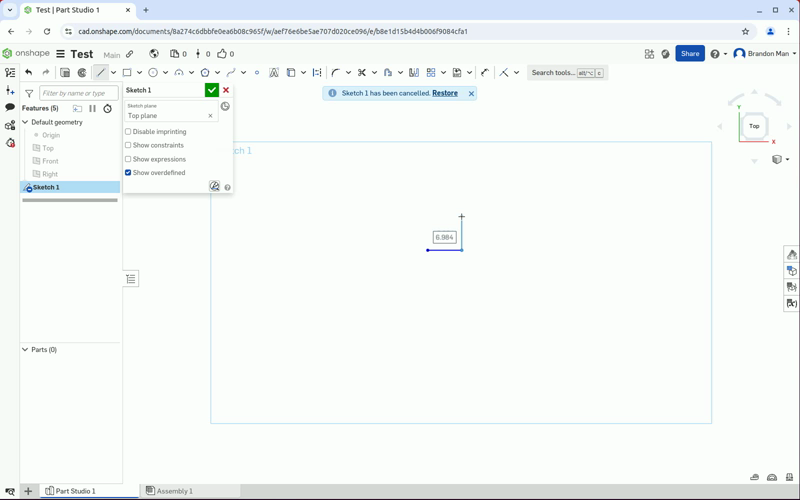
key_up(shift)
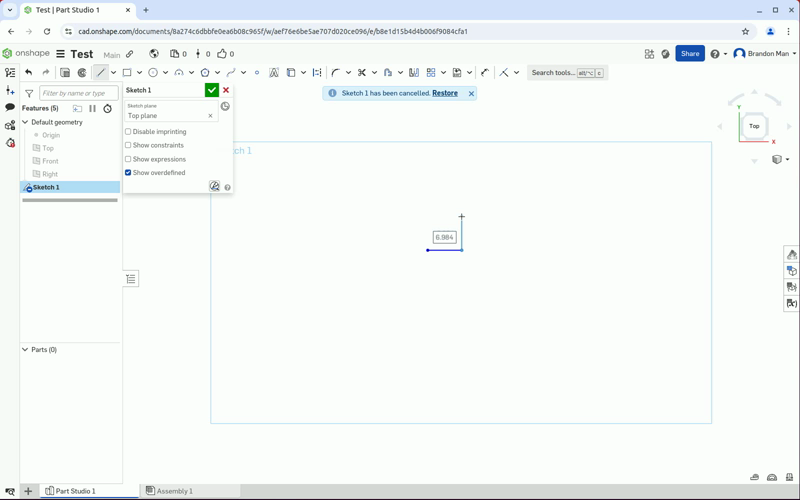
key_down(shift)
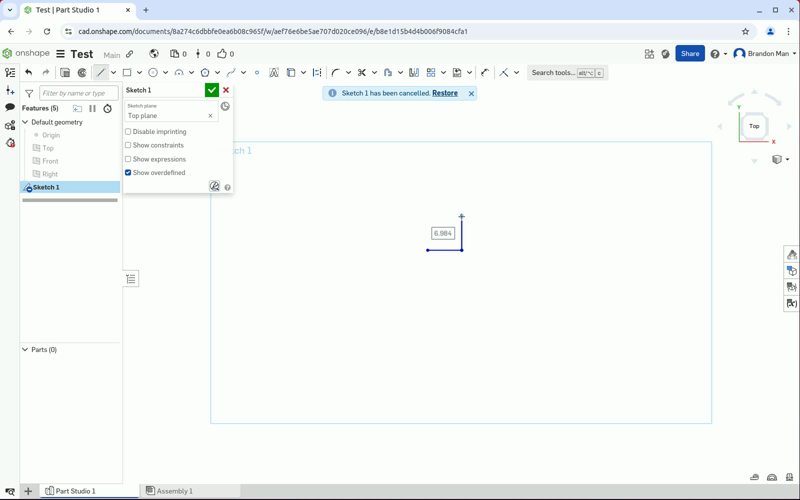
mouse_move(491, 216)
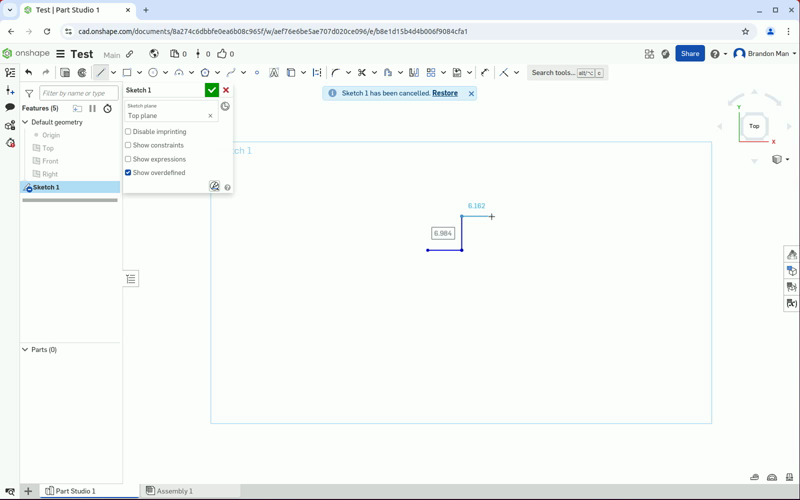
mouse_move(427, 216)
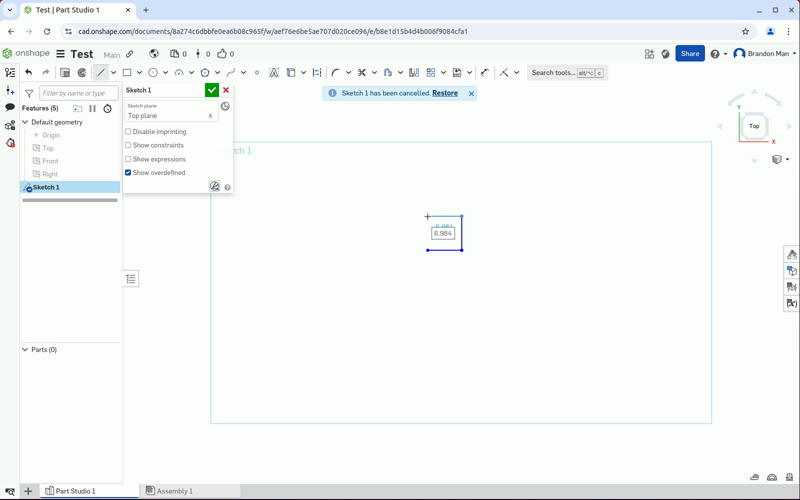
click(427, 216)
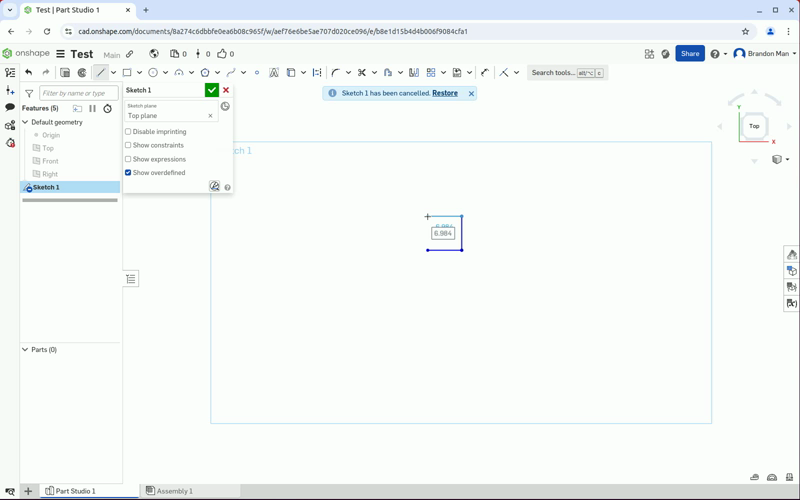
key_up(shift)
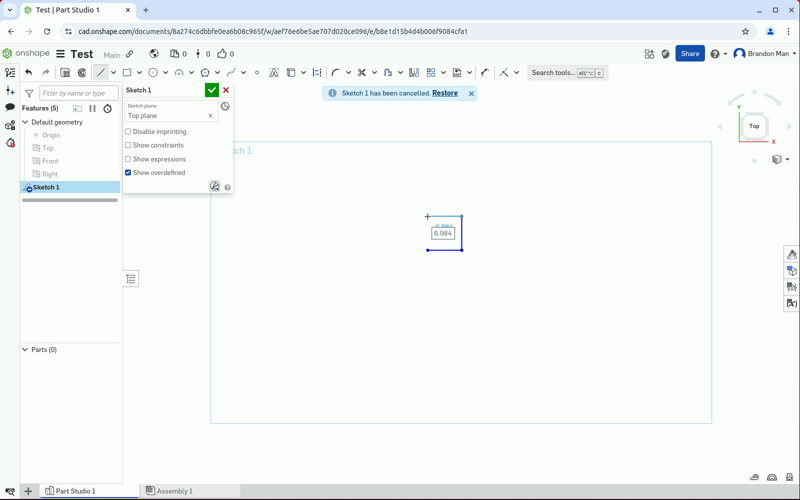
mouse_move(457, 216)
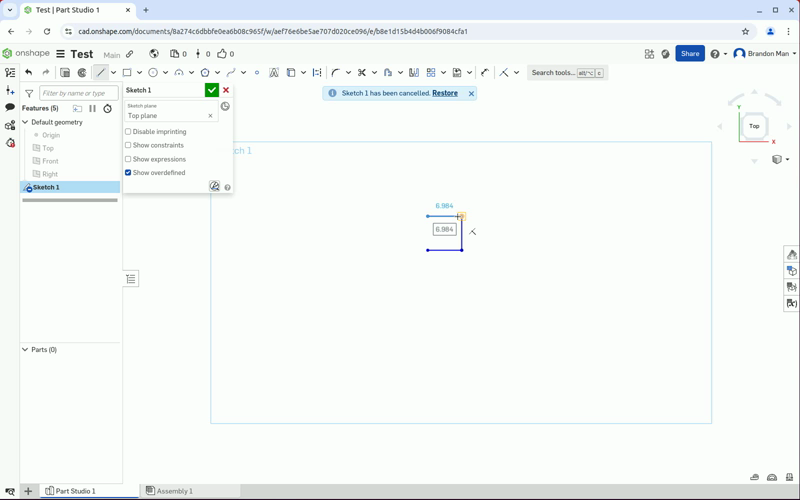
key_down(shift)
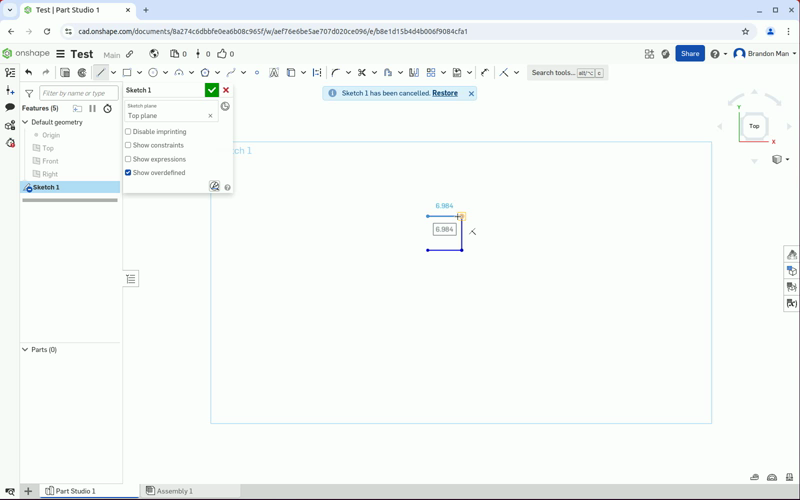
mouse_move(427, 250)
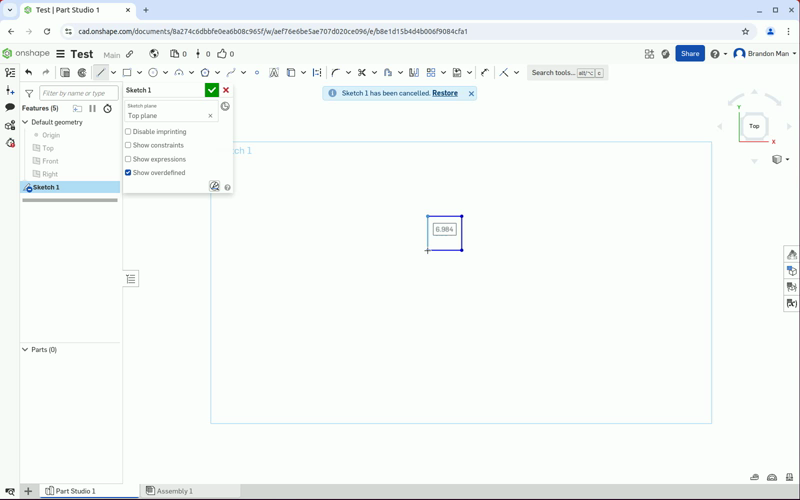
key_up(shift)
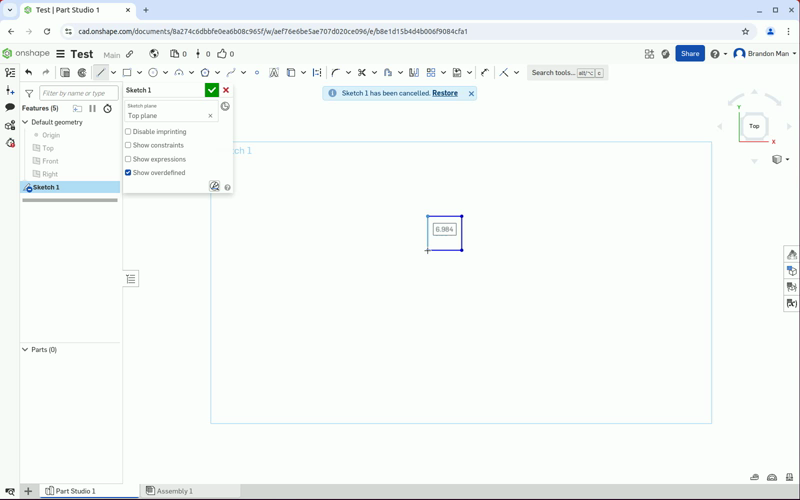
click(427, 250)
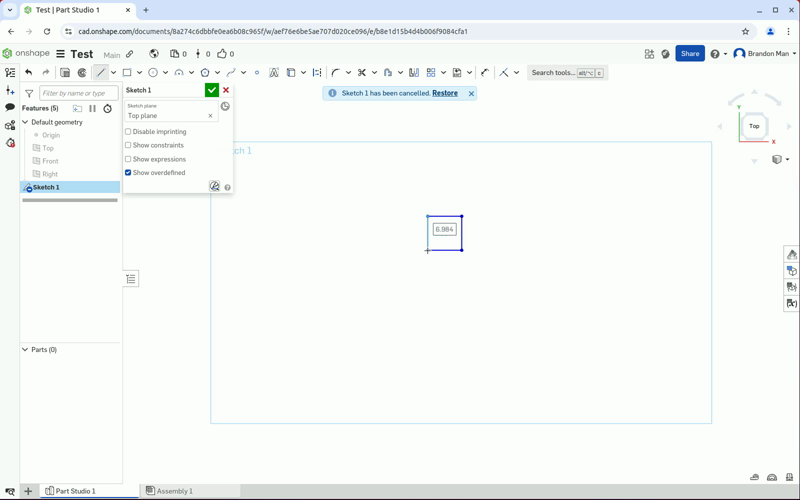
key(esc)
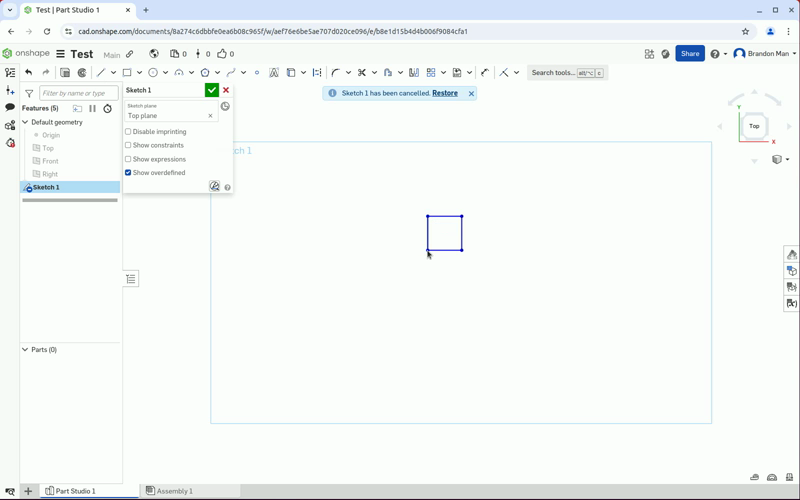
mouse_move(429, 240)
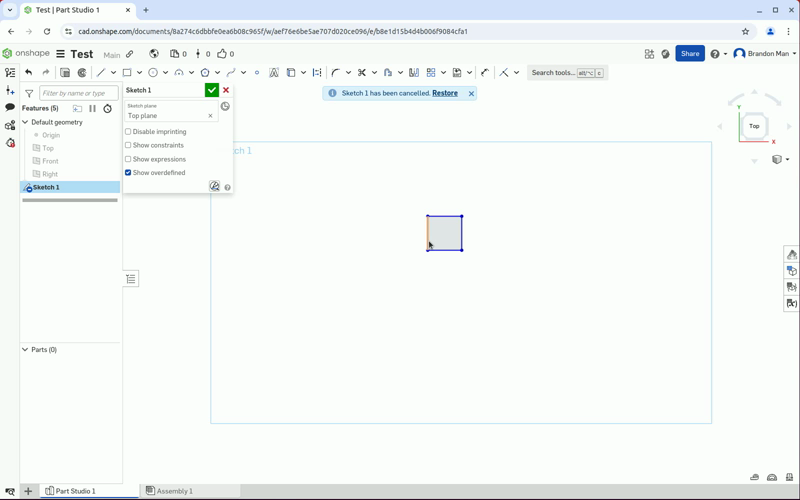
scroll(6)
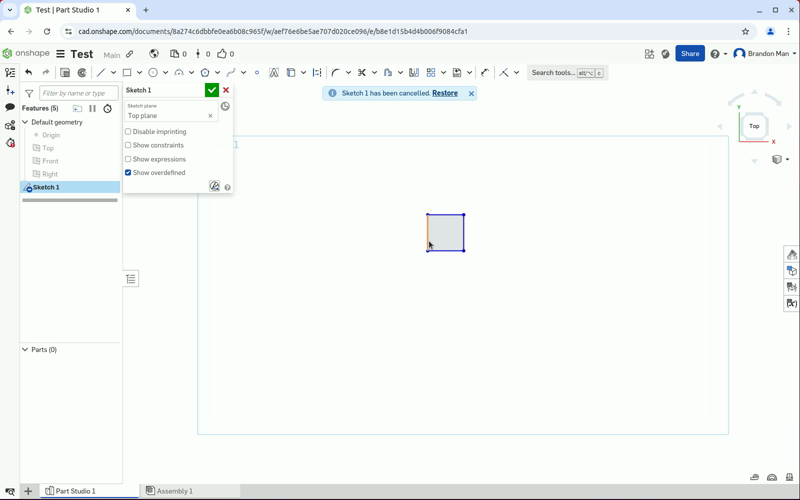
scroll(6)
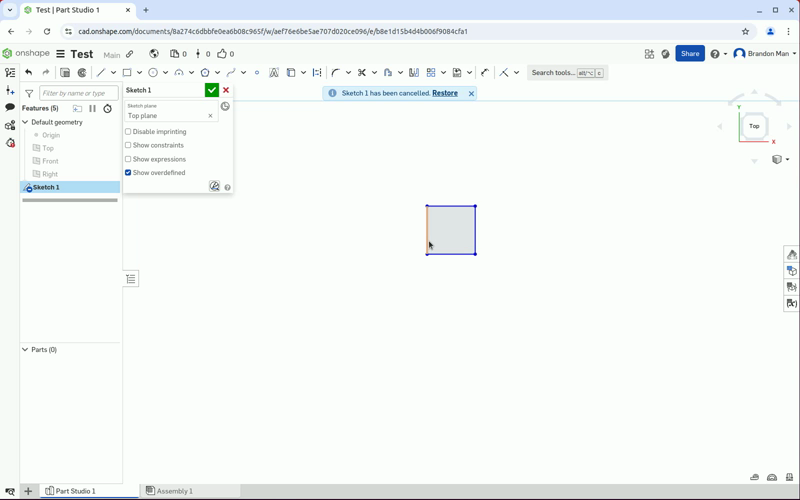
scroll(6)
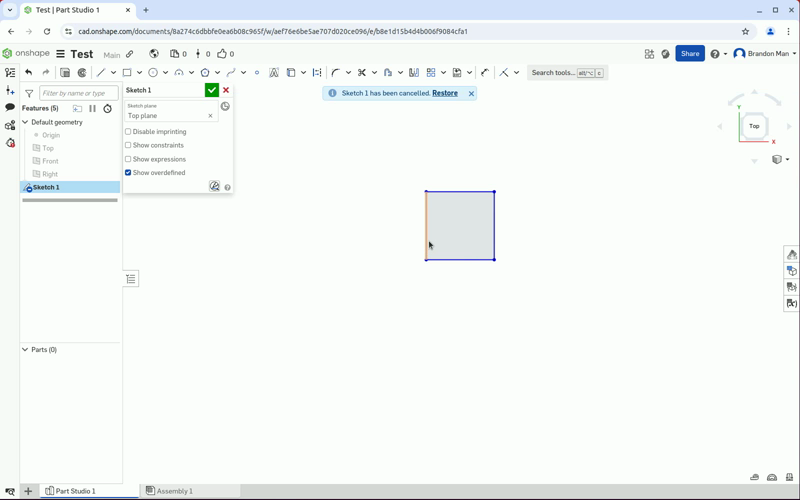
scroll(6)
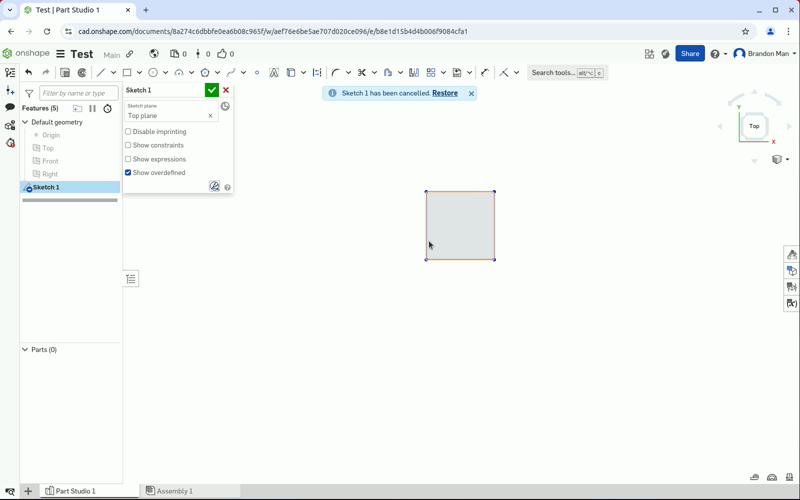
scroll(6)
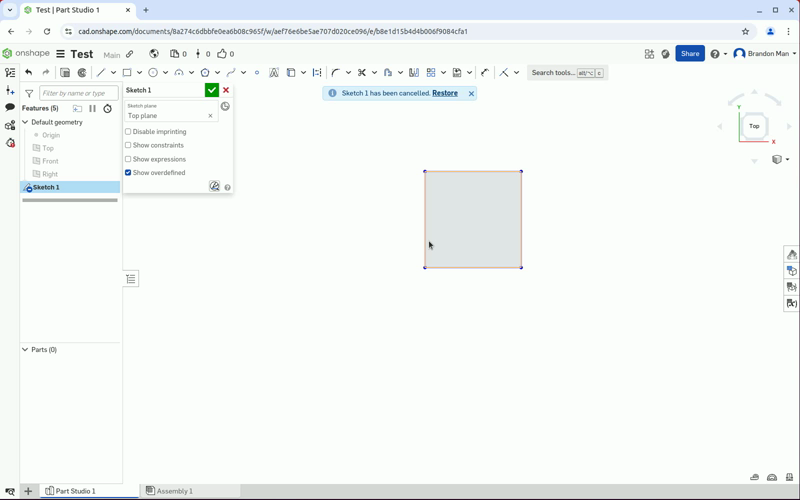
scroll(6)
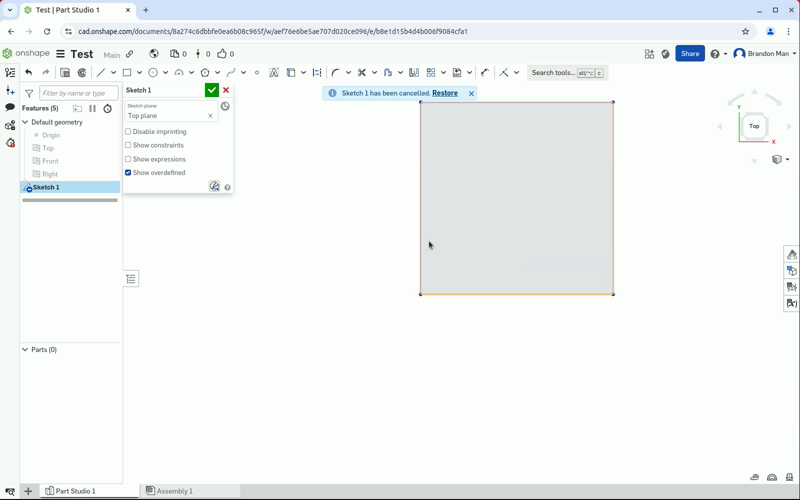
scroll(6)
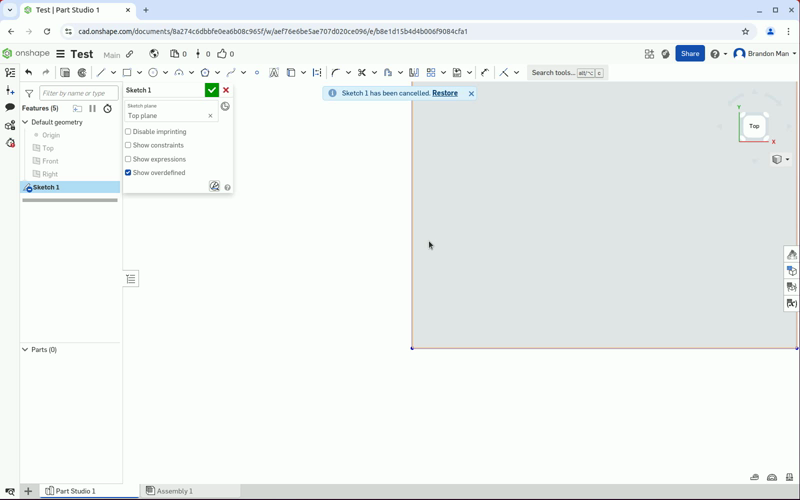
click(429, 240)
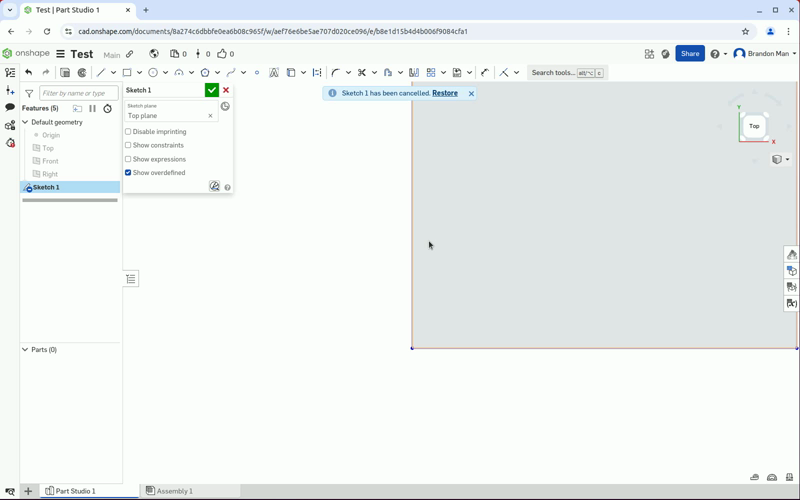
scroll(-6)
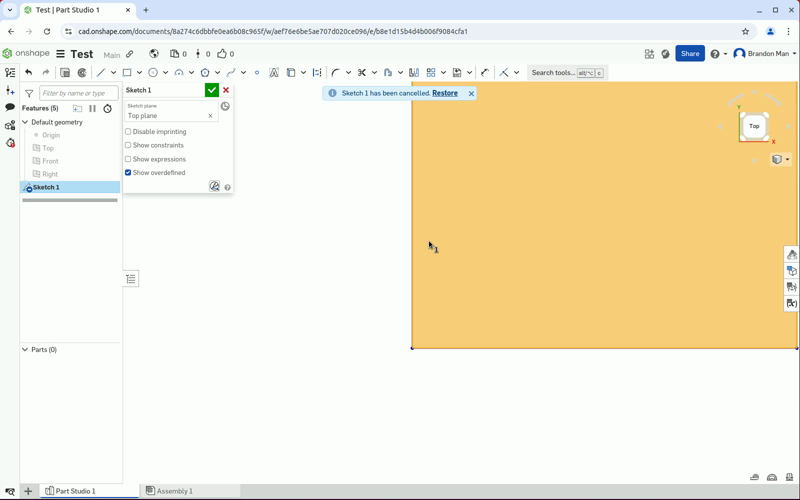
scroll(-6)
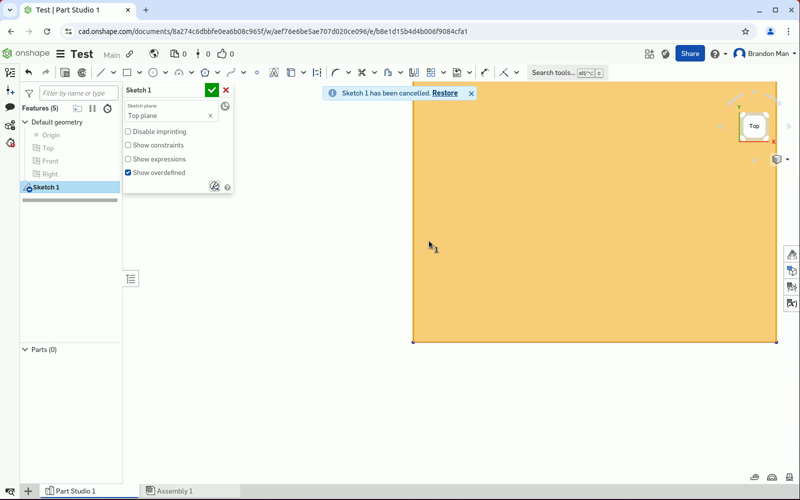
scroll(-6)
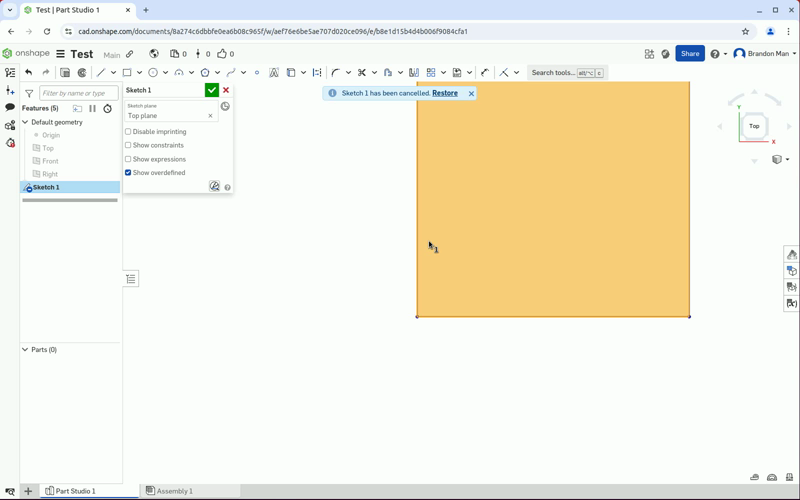
scroll(-6)
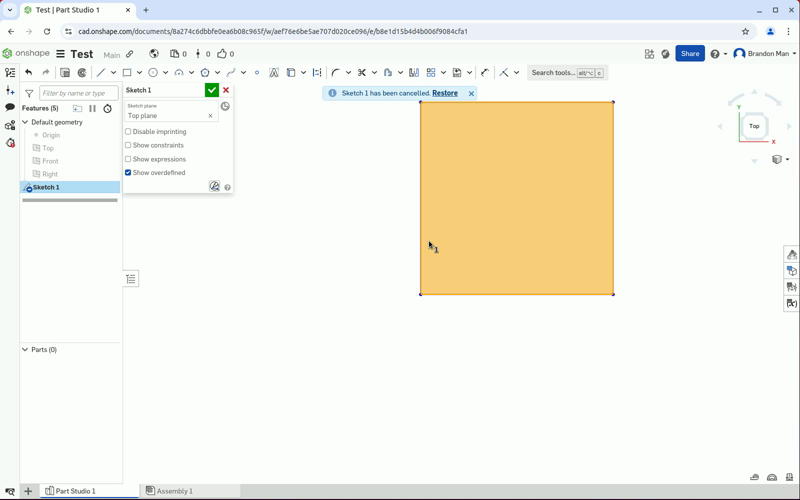
scroll(-6)
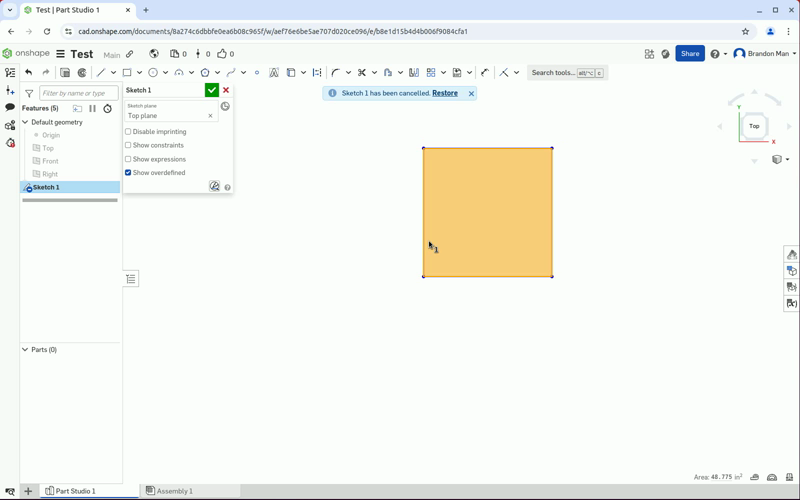
scroll(-6)
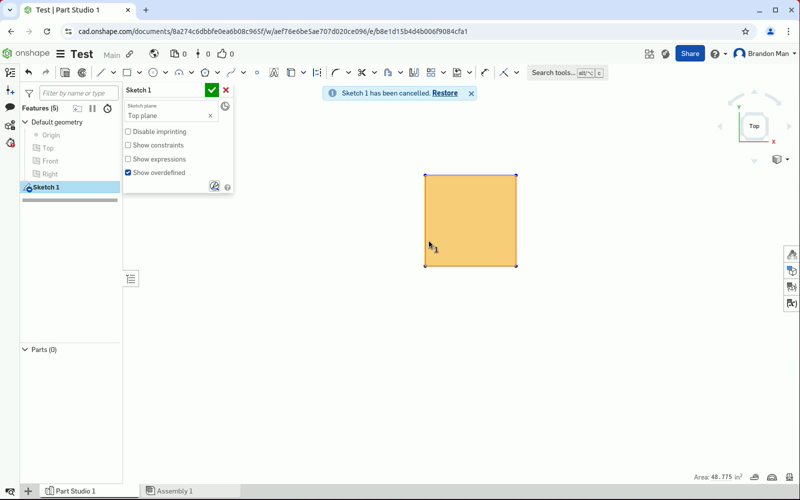
scroll(-6)
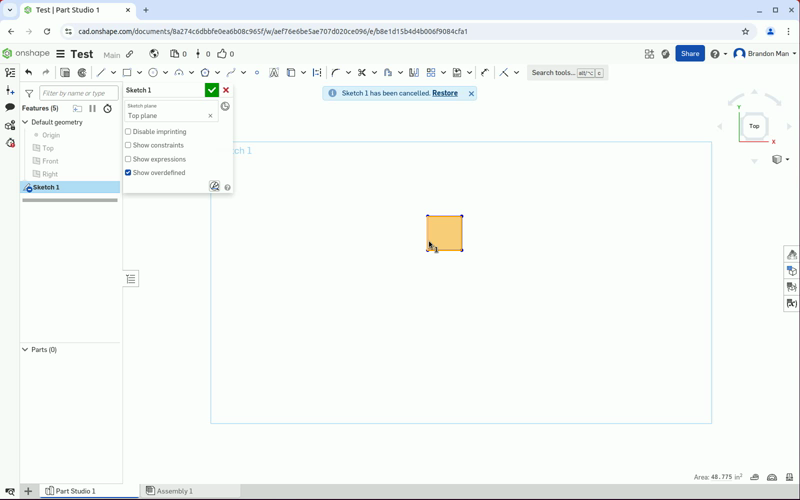
mouse_move(73, 352)
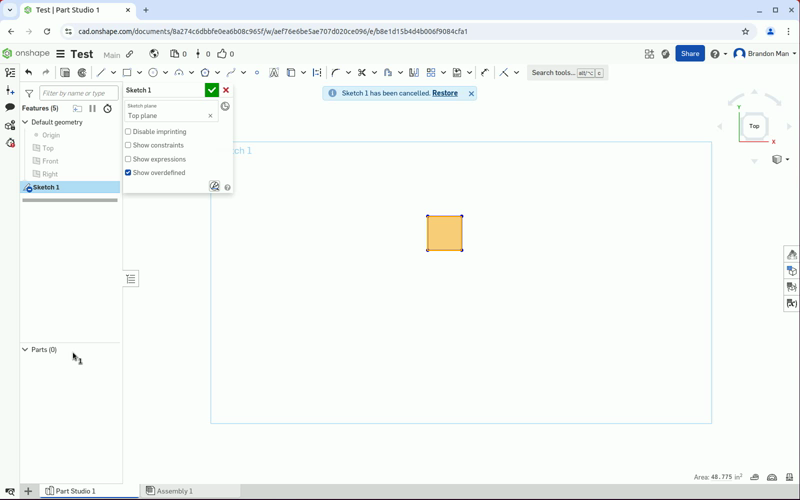
key(shift+y)
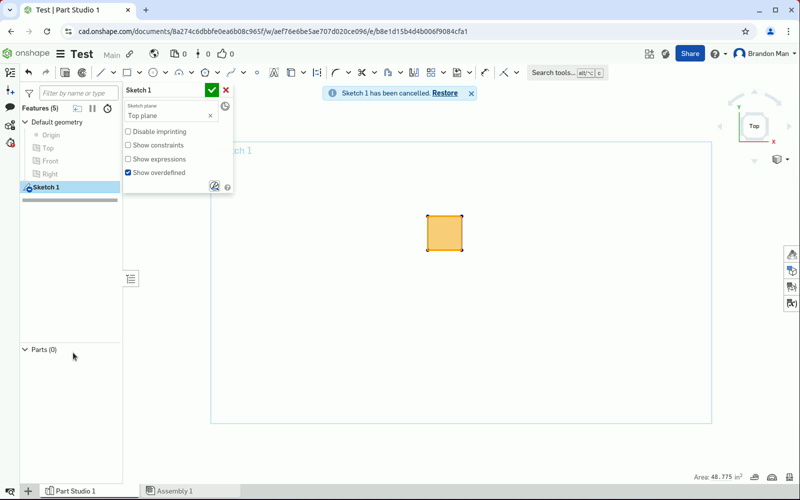
key(shift+e)
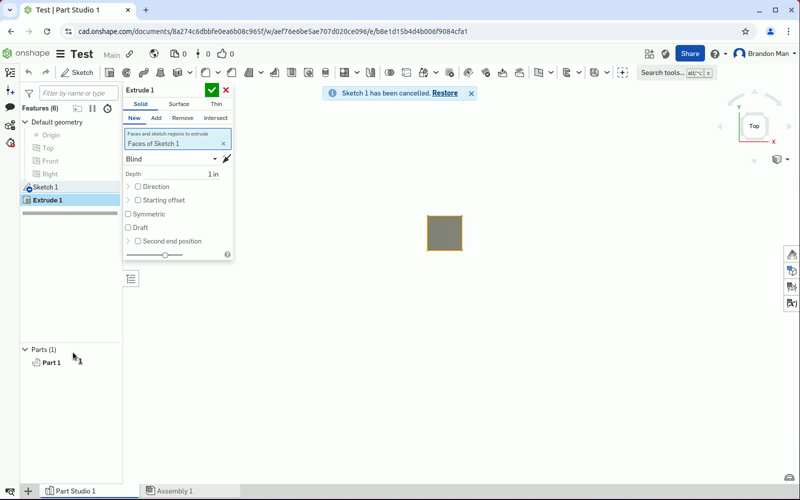
mouse_move(143, 106)
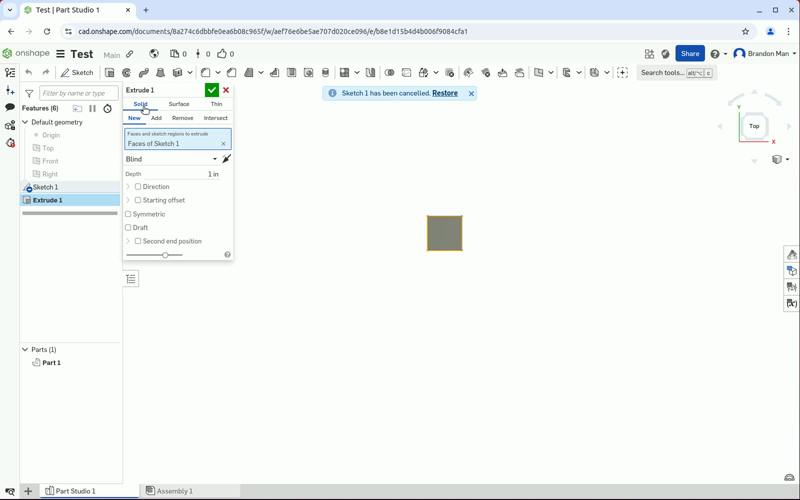
click(143, 106)
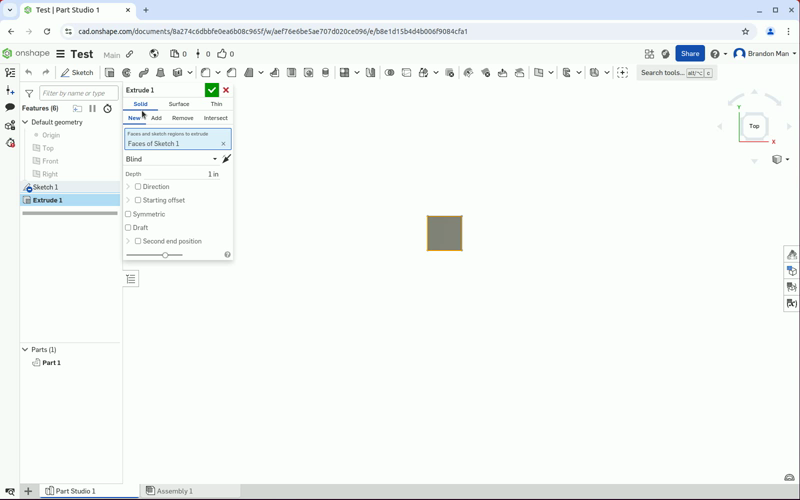
mouse_move(137, 120)
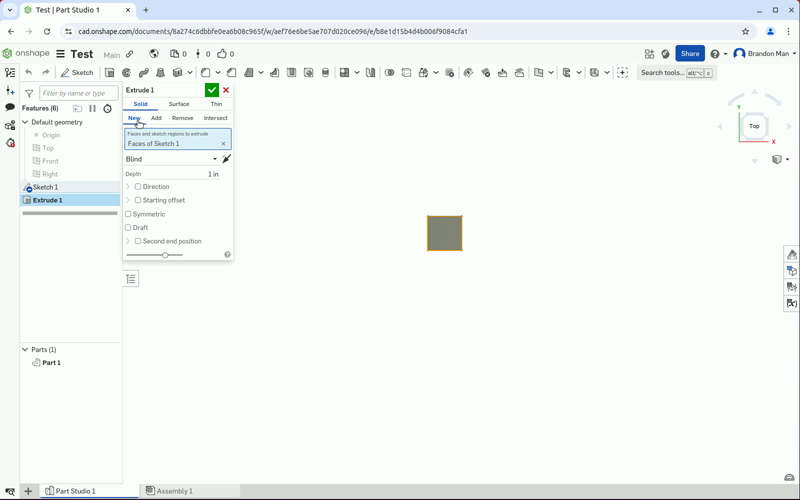
click(137, 120)
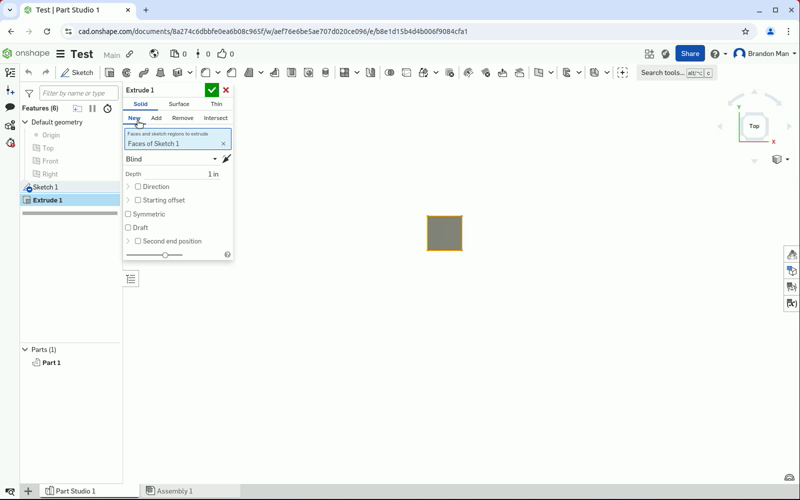
key(tab, 4)
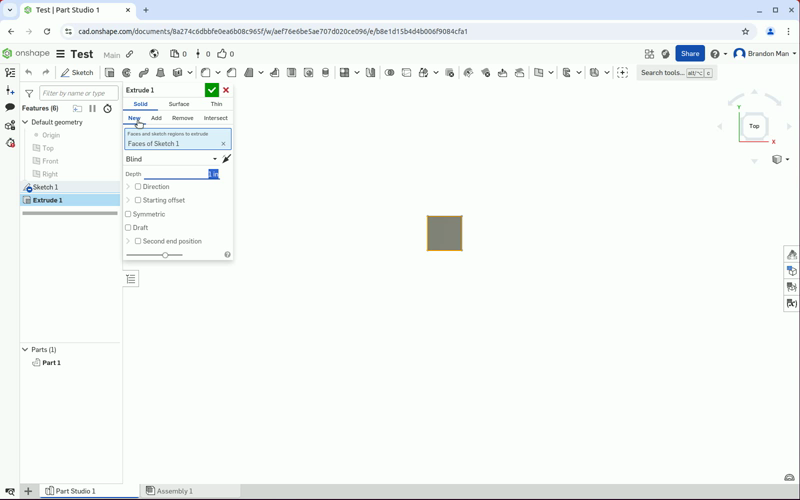
text(-6.018)
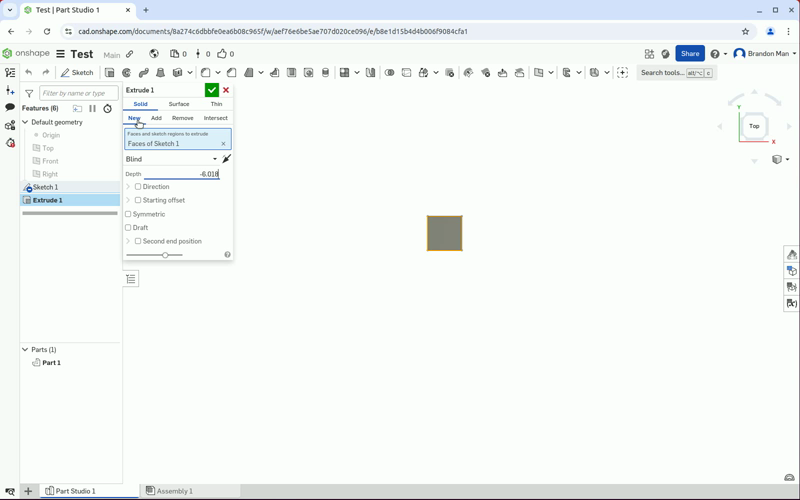
key(enter)
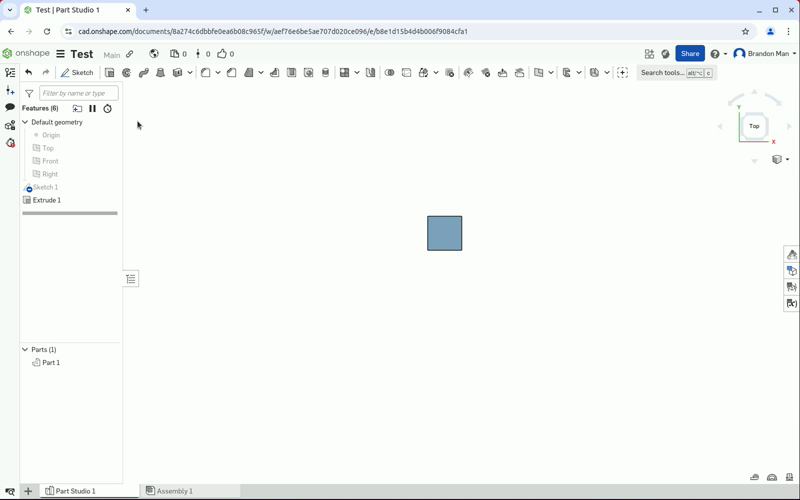
key(shift+h)
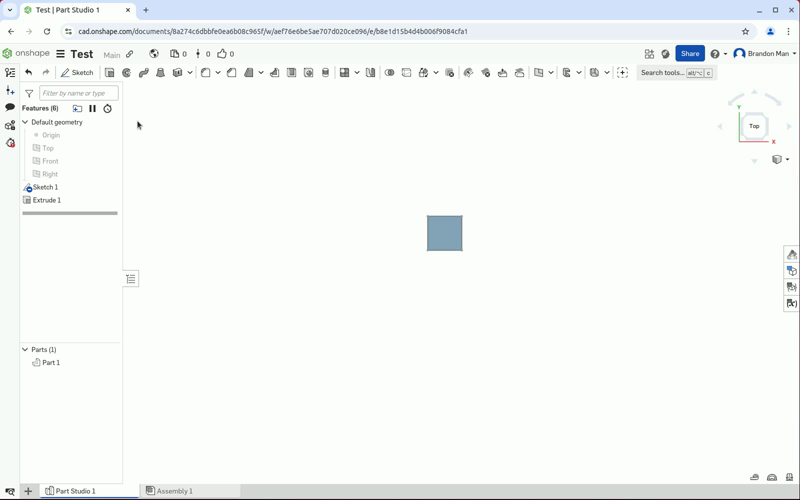
key(shift+h)
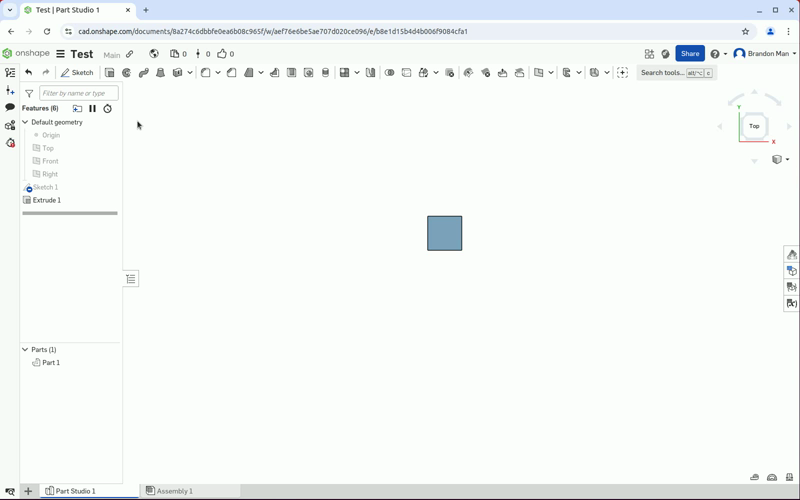
mouse_move(73, 189)
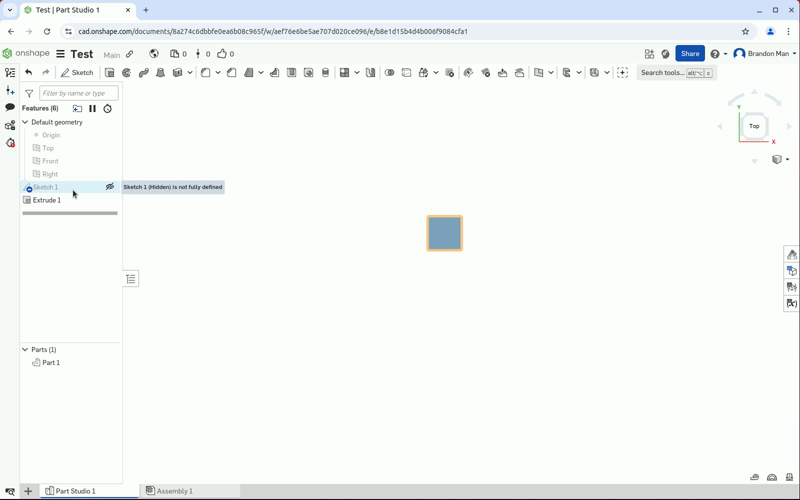
click(73, 189)
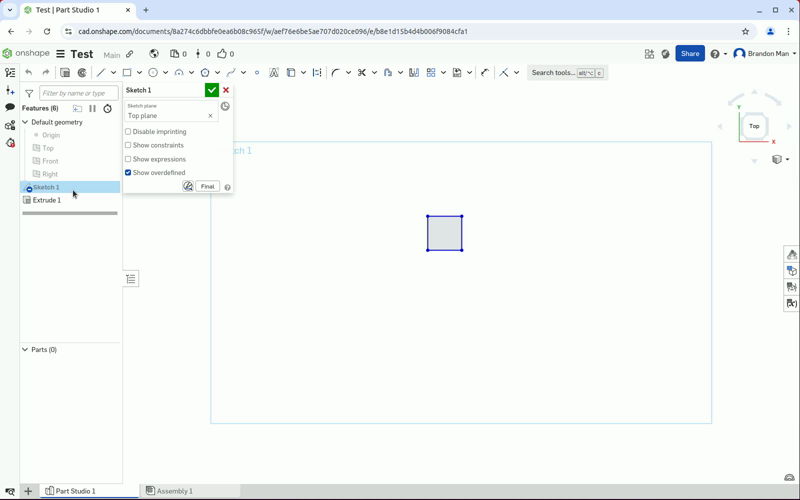
mouse_move(229, 92)
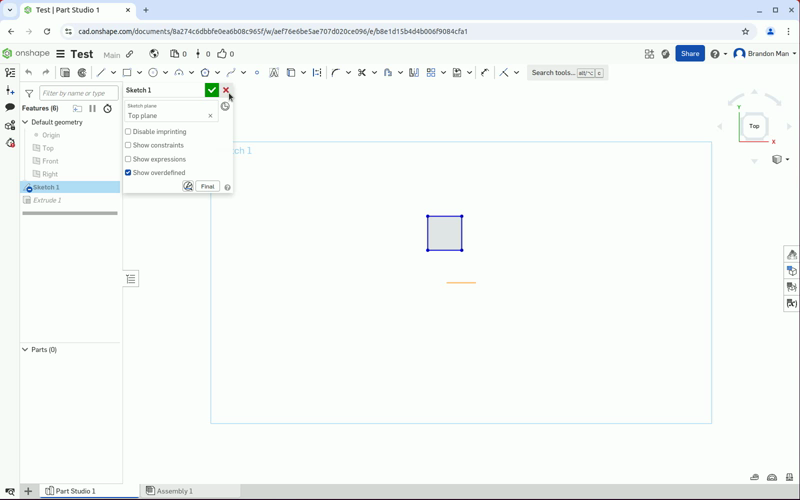
click(229, 92)
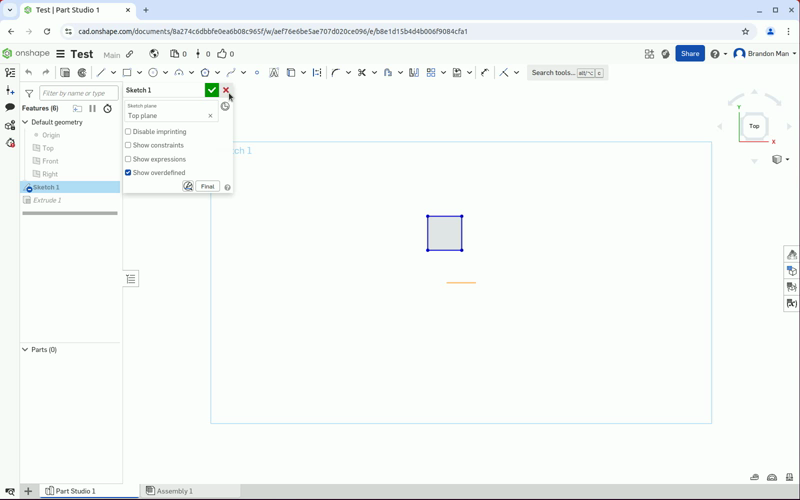
key(shift+s)
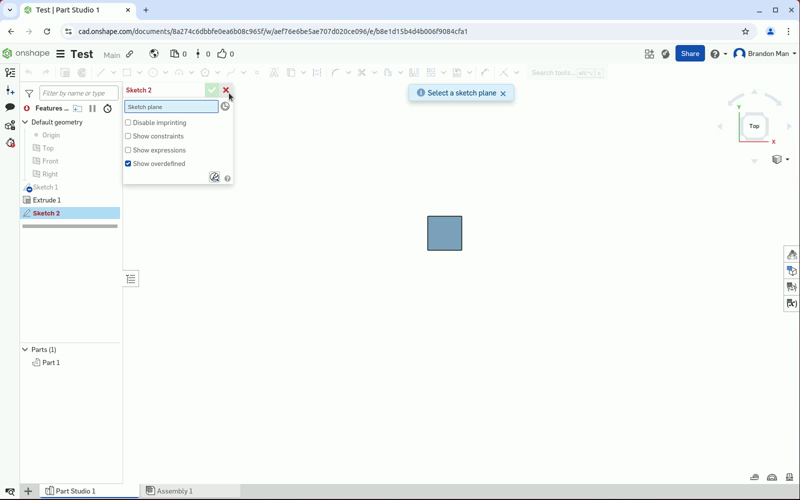
mouse_move(73, 150)
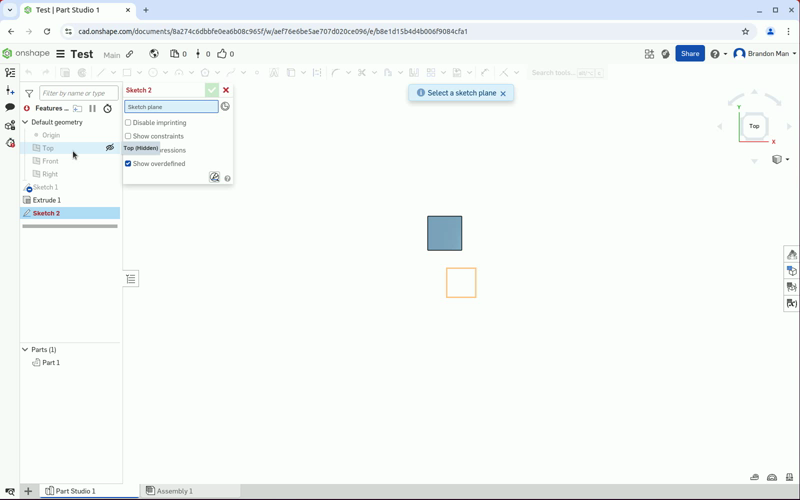
click(73, 150)
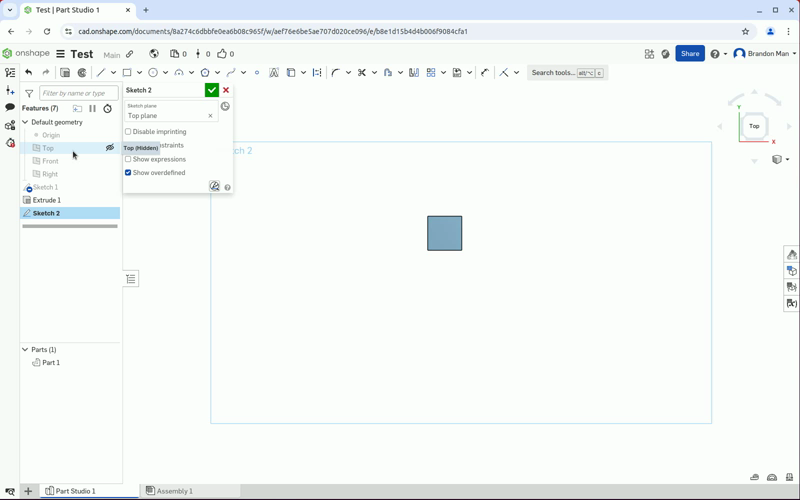
mouse_move(73, 352)
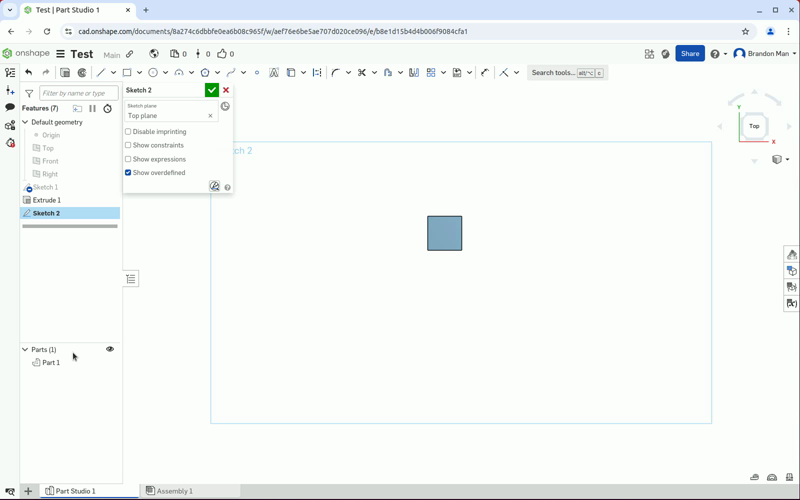
key(y)
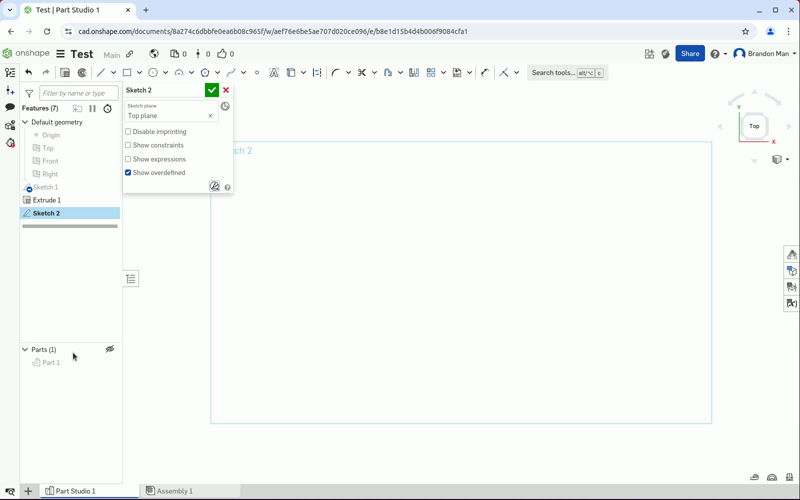
key(l)
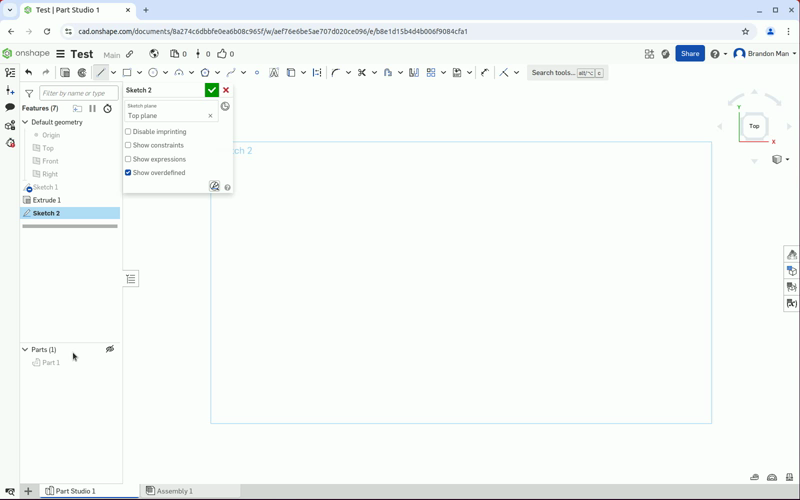
key_down(shift)
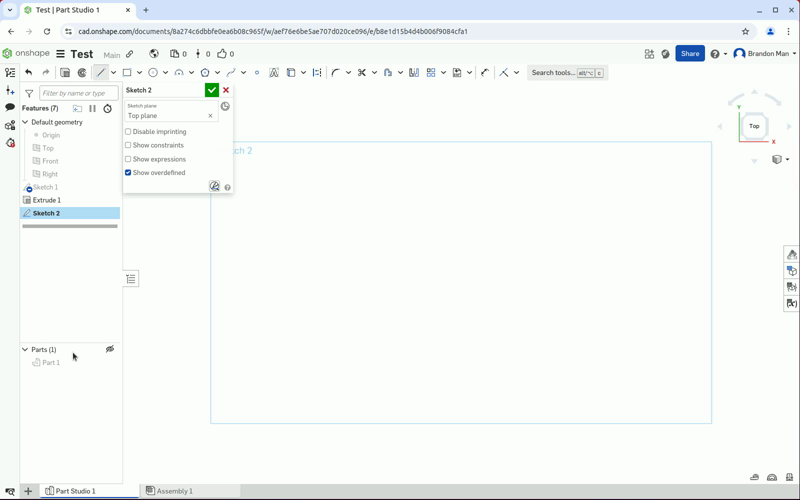
mouse_move(348, 250)
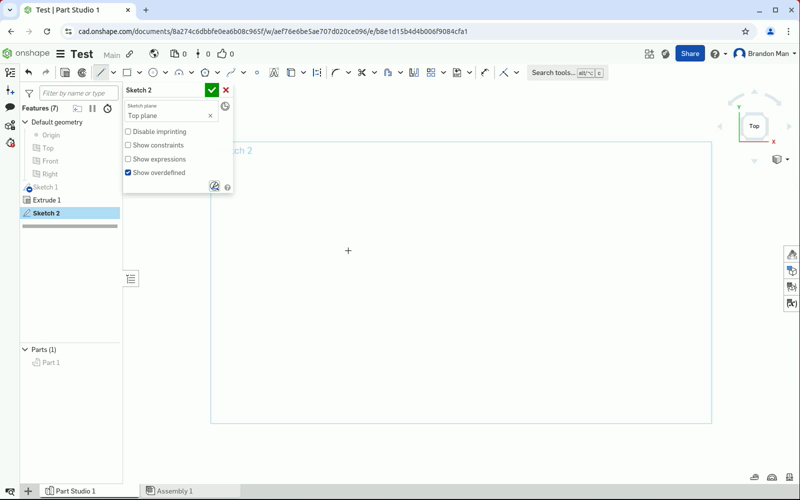
click(348, 250)
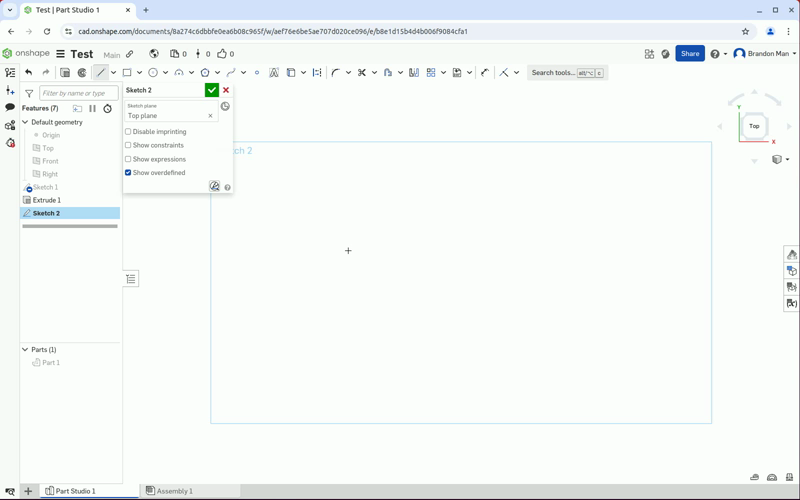
key_up(shift)
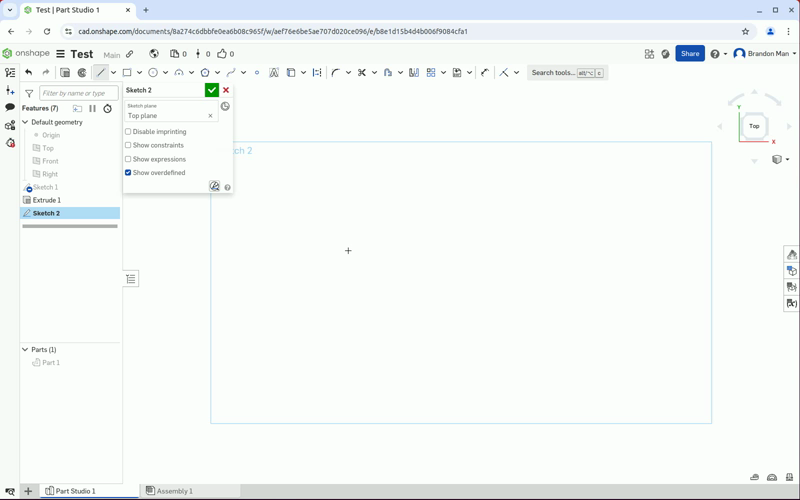
key_down(shift)
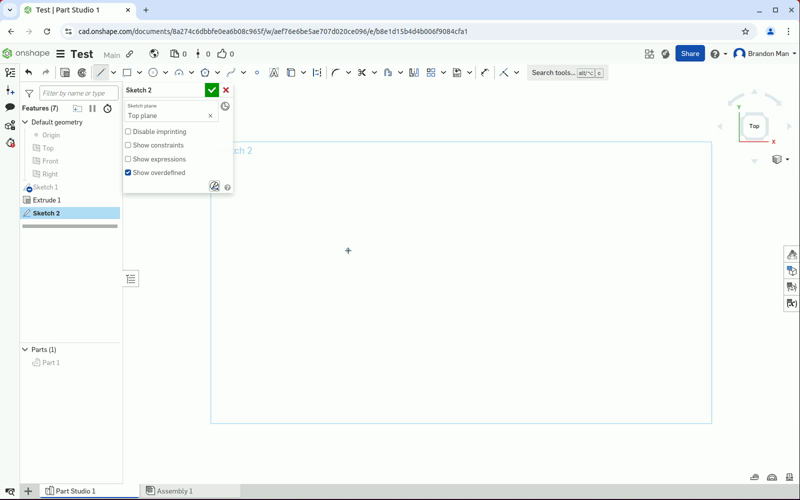
mouse_move(378, 250)
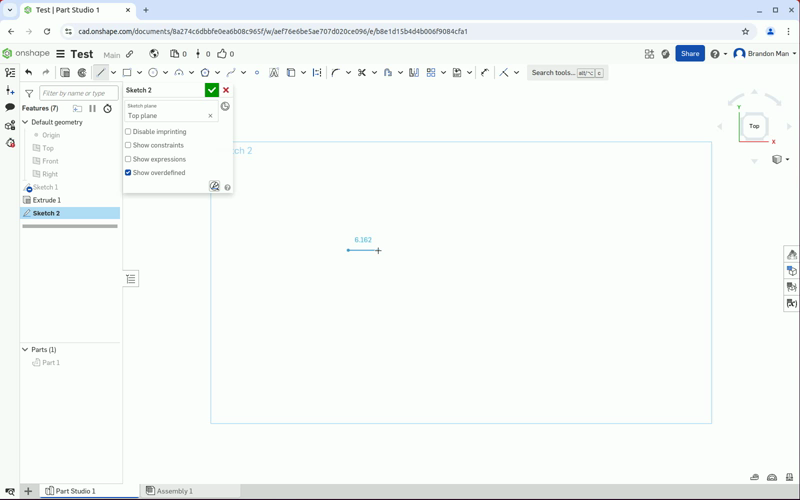
mouse_move(381, 250)
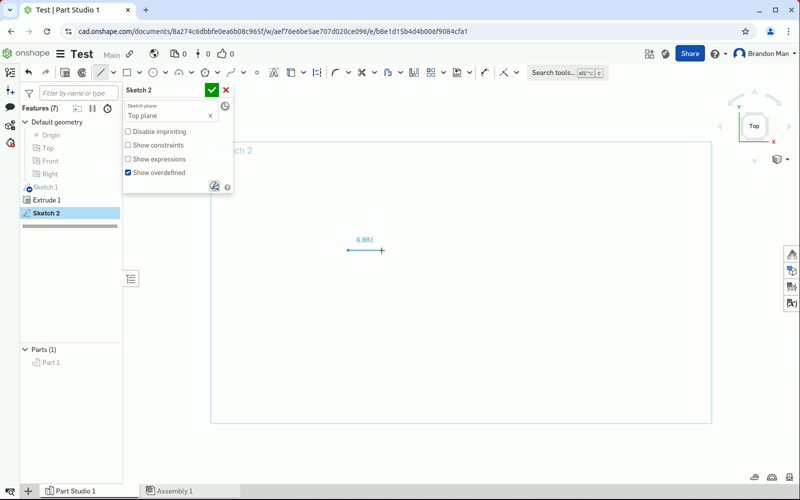
click(381, 250)
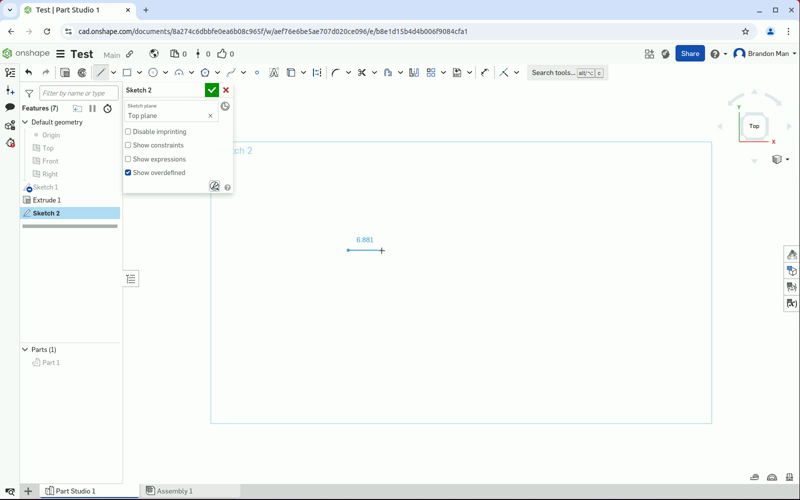
key_up(shift)
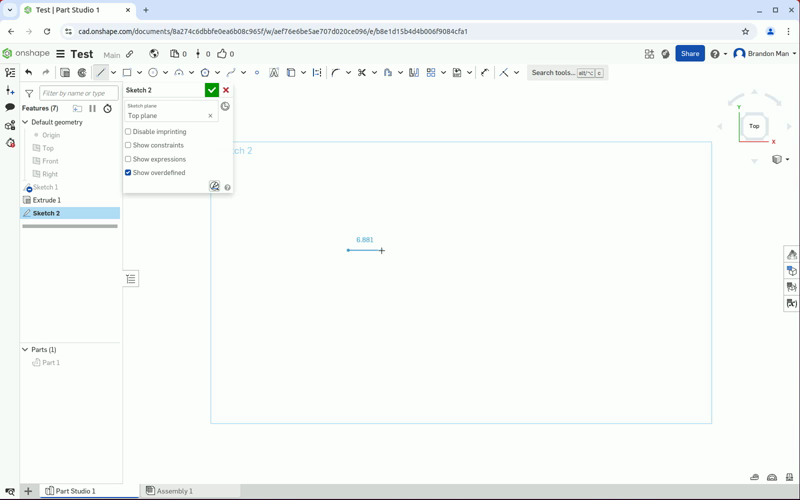
key_down(shift)
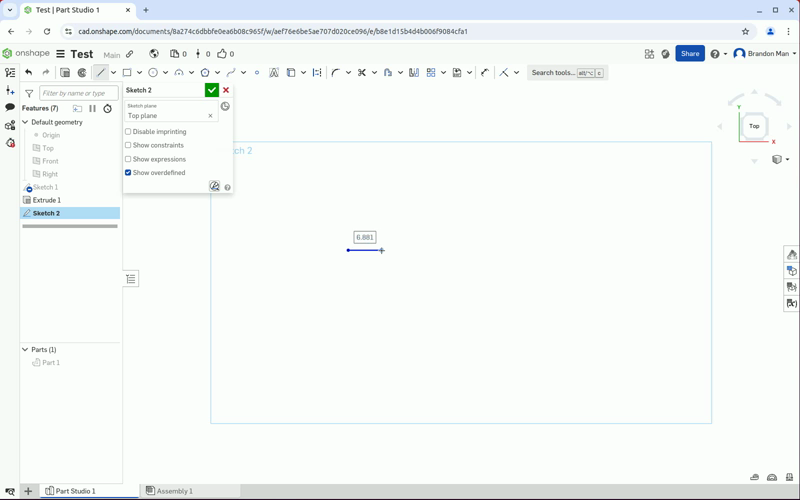
mouse_move(411, 250)
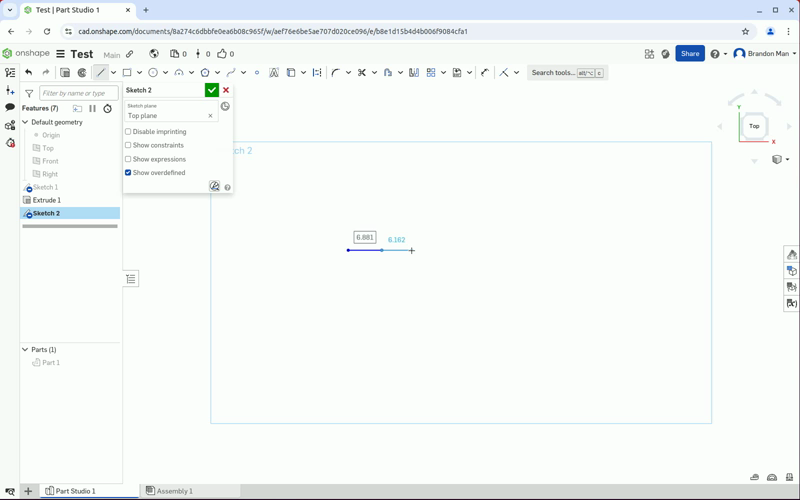
mouse_move(381, 216)
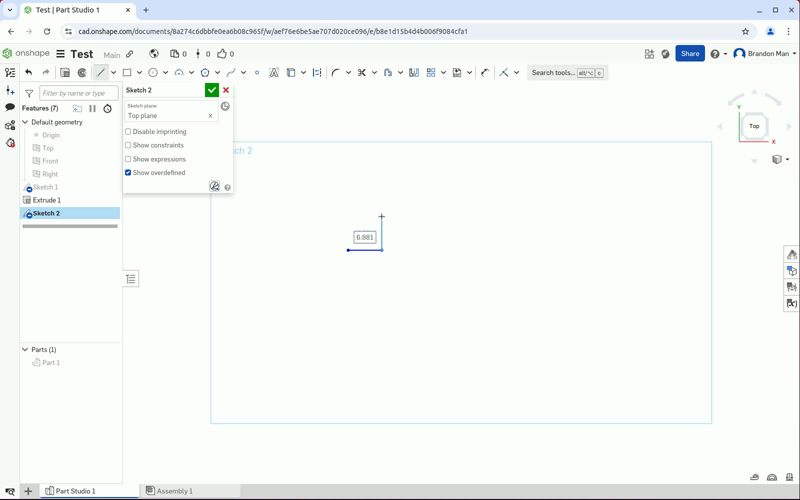
click(381, 216)
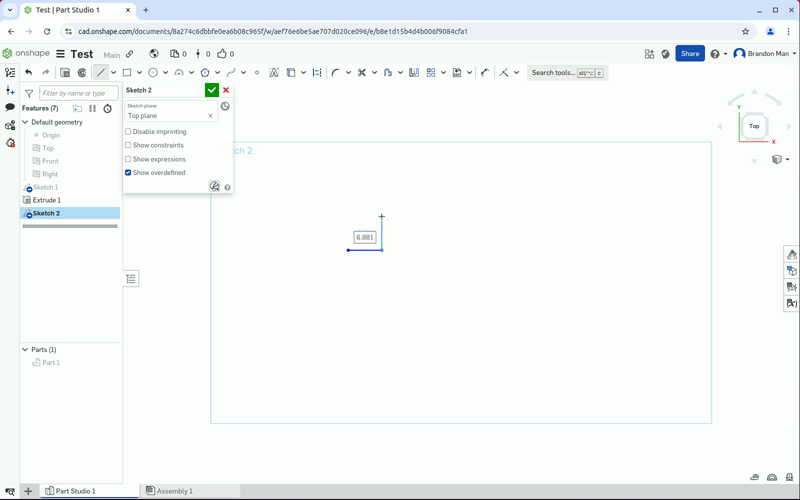
key_up(shift)
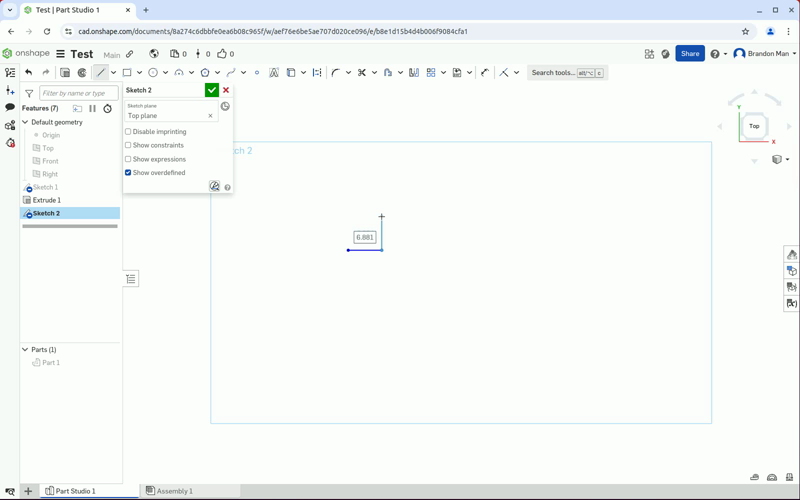
key_down(shift)
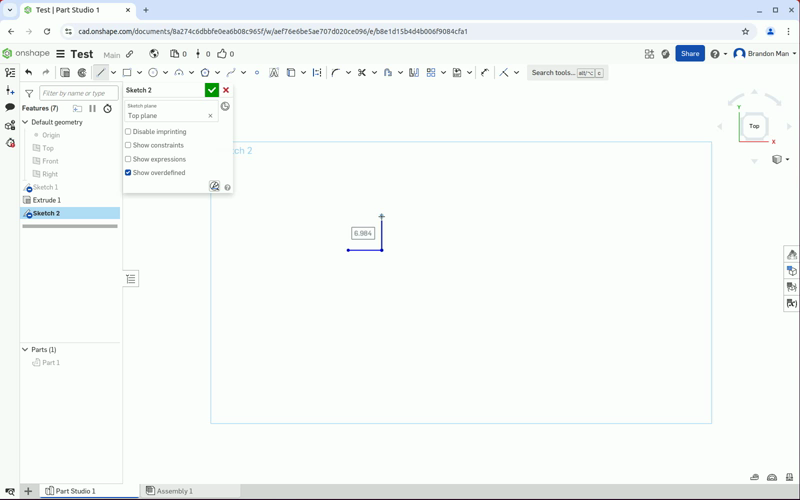
mouse_move(411, 216)
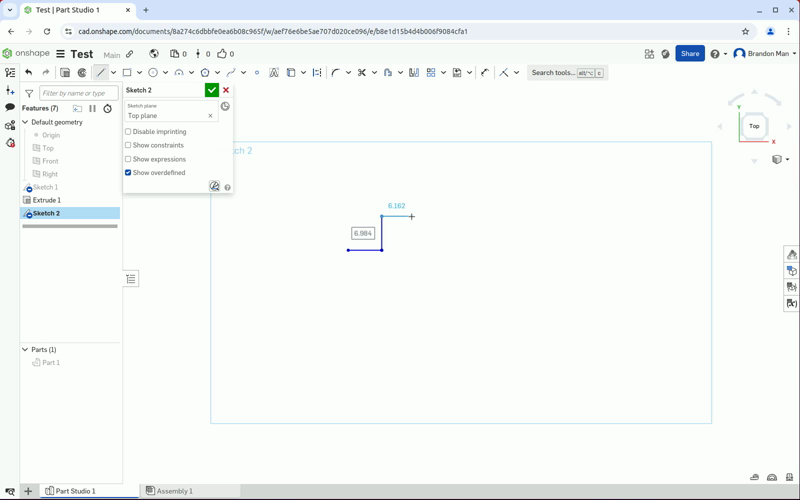
mouse_move(348, 216)
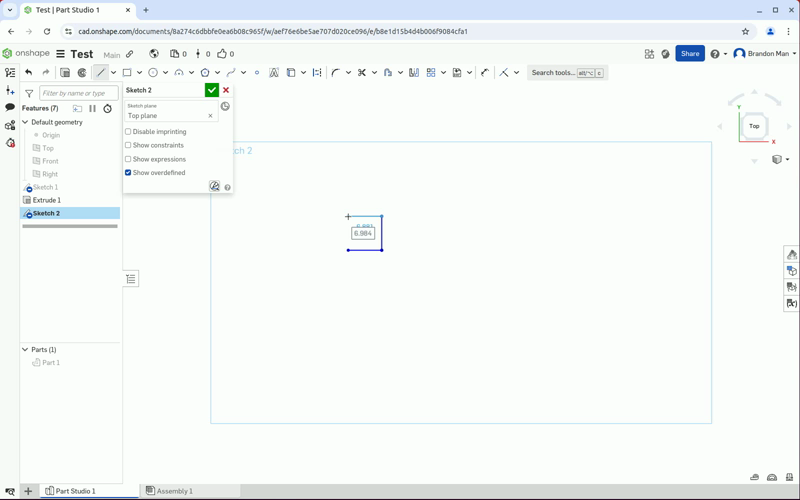
click(348, 216)
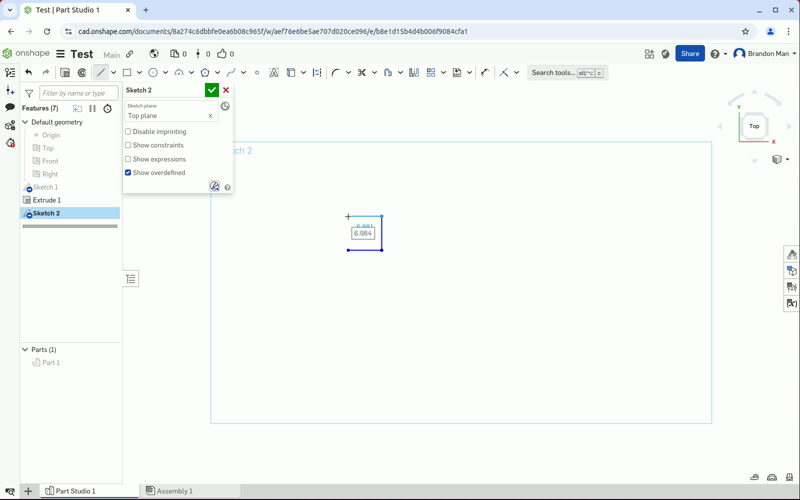
key_up(shift)
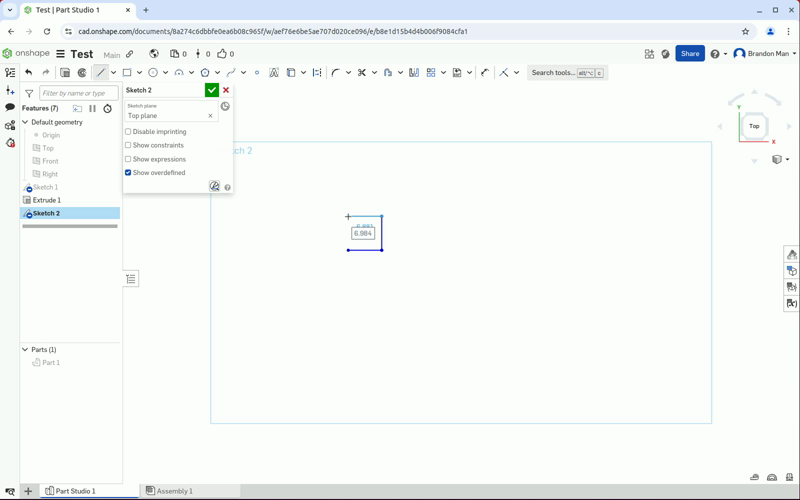
mouse_move(378, 216)
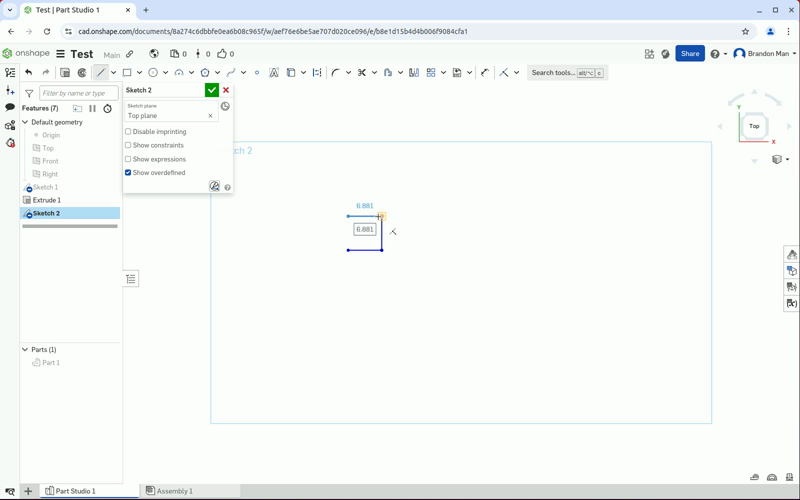
key_down(shift)
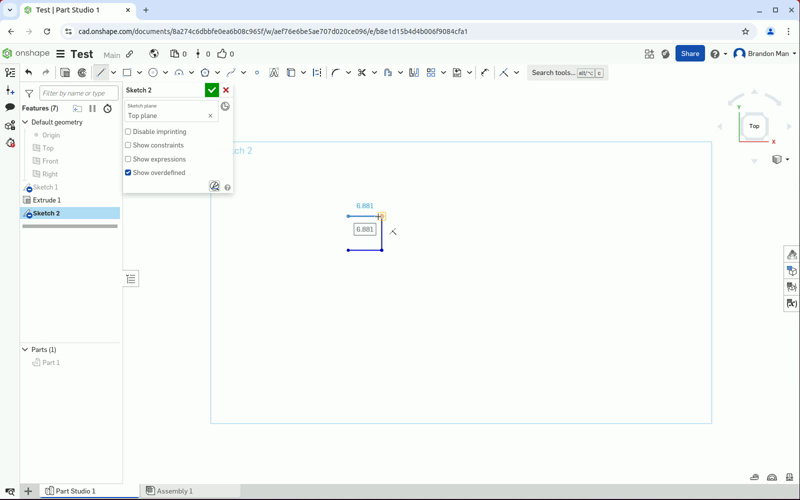
mouse_move(348, 250)
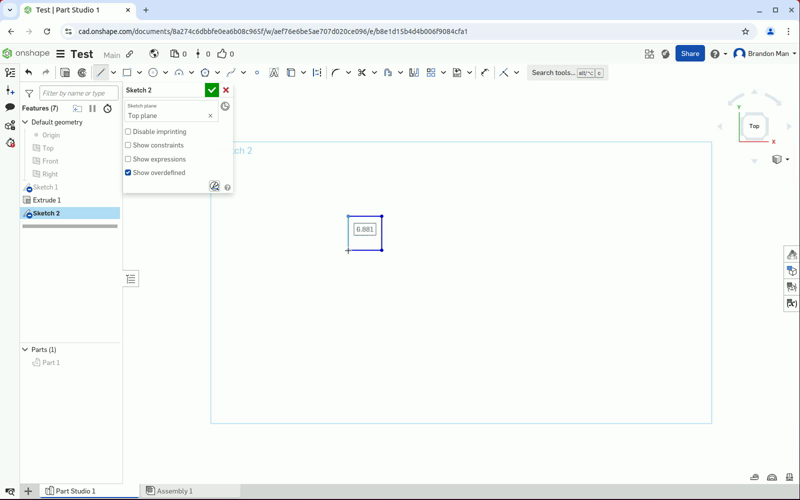
key_up(shift)
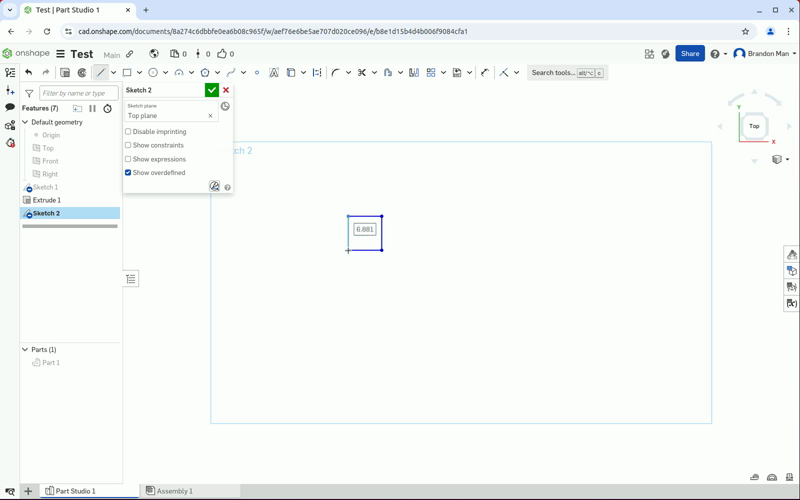
click(348, 250)
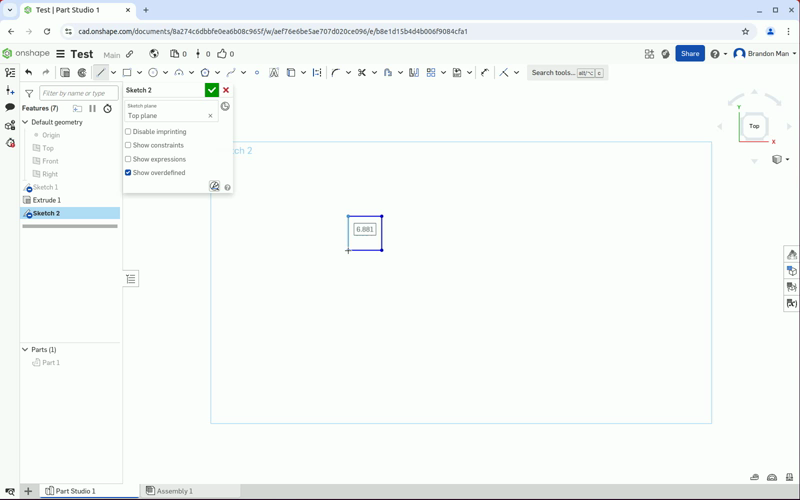
key(esc)
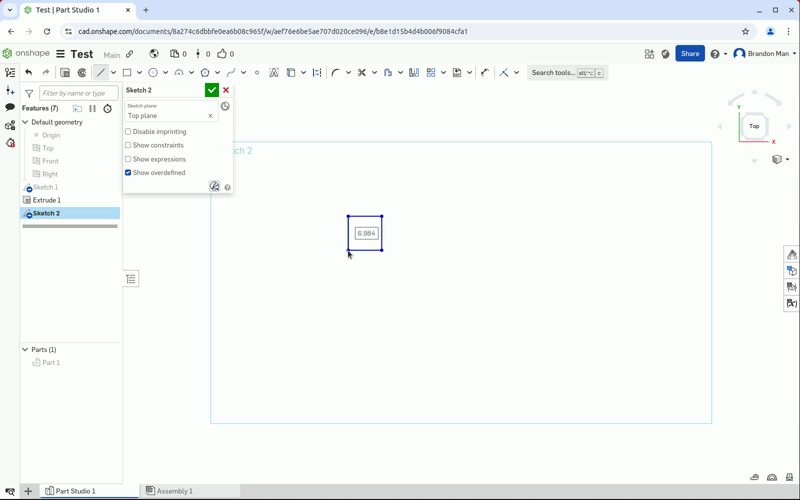
mouse_move(362, 224)
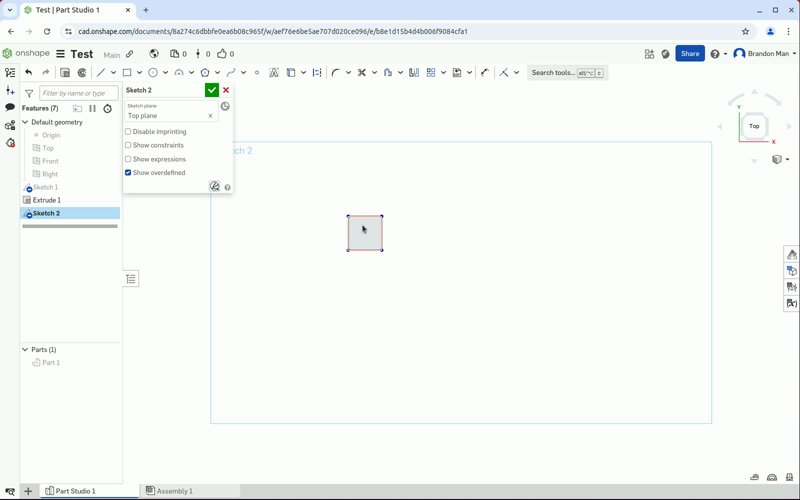
scroll(6)
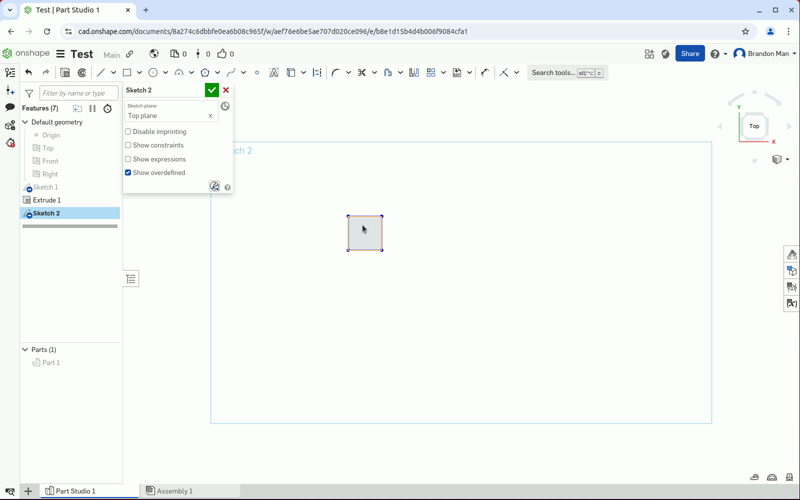
scroll(6)
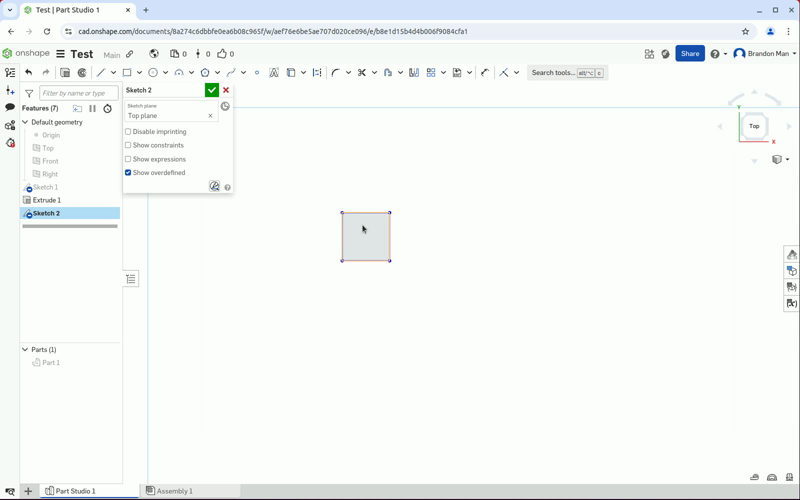
scroll(6)
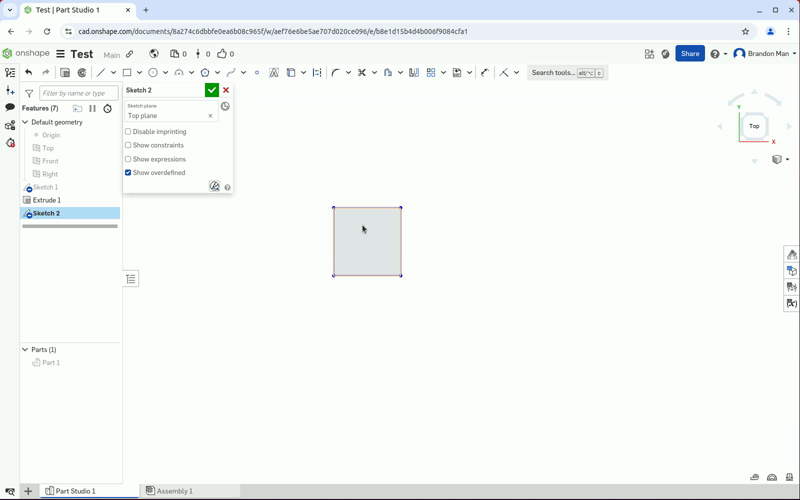
scroll(6)
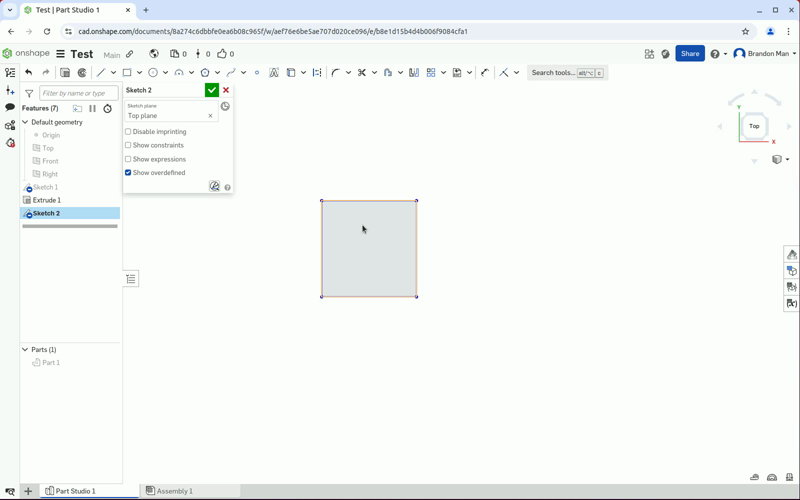
scroll(6)
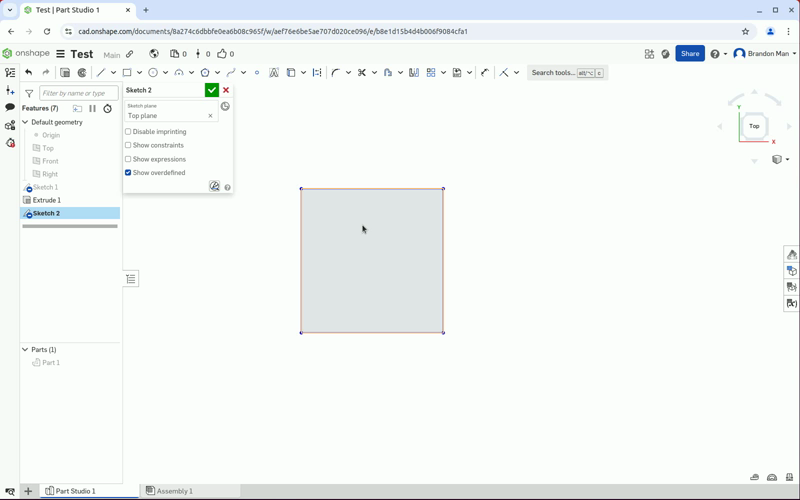
scroll(6)
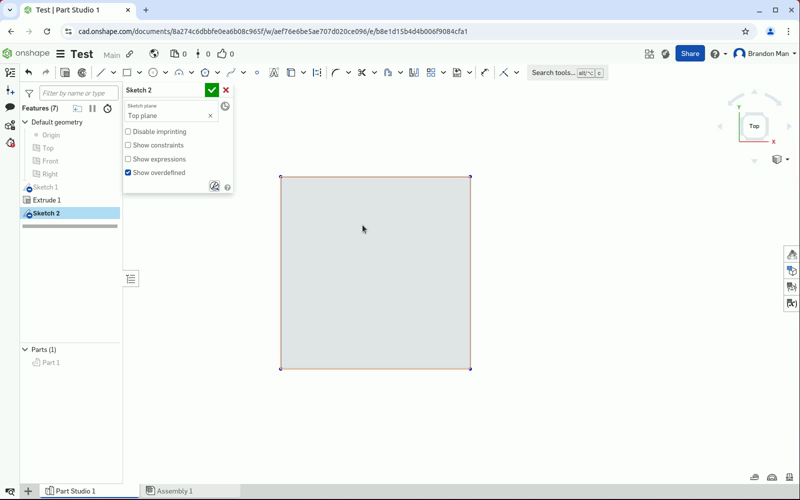
scroll(6)
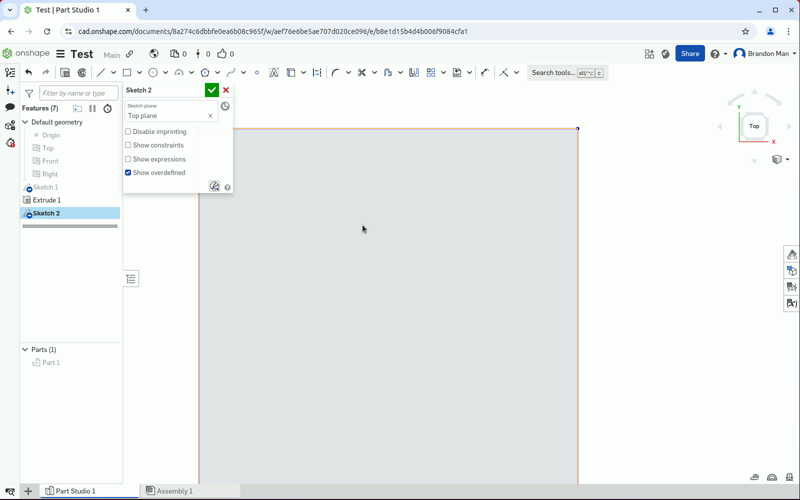
click(362, 224)
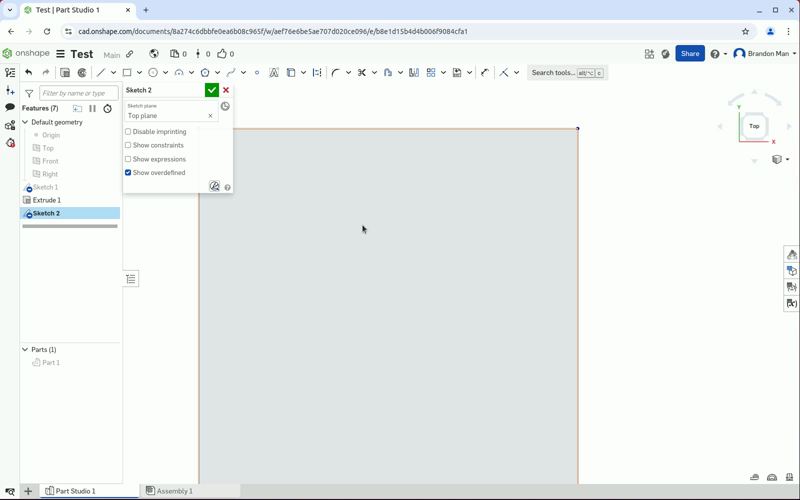
scroll(-6)
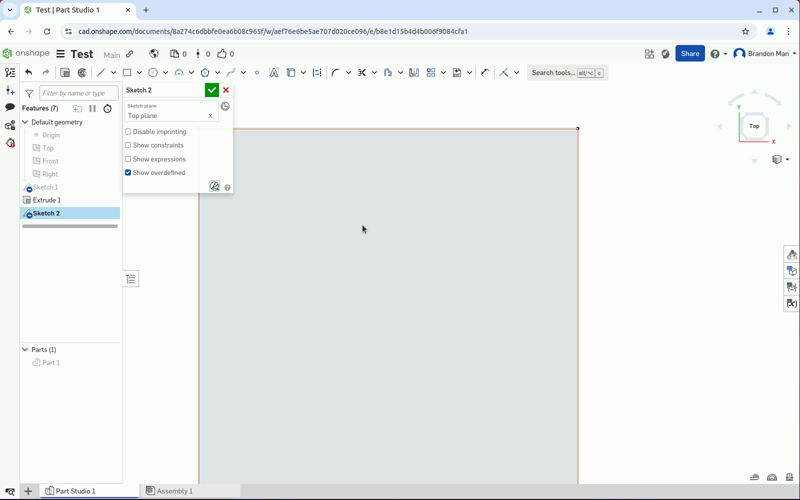
scroll(-6)
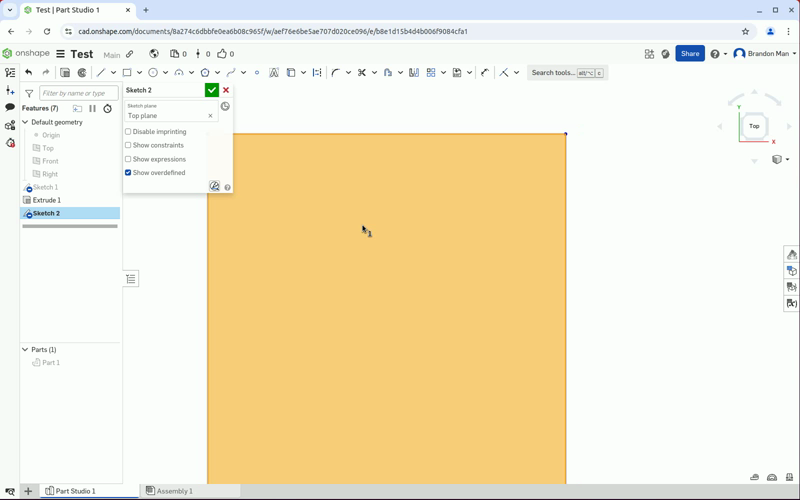
scroll(-6)
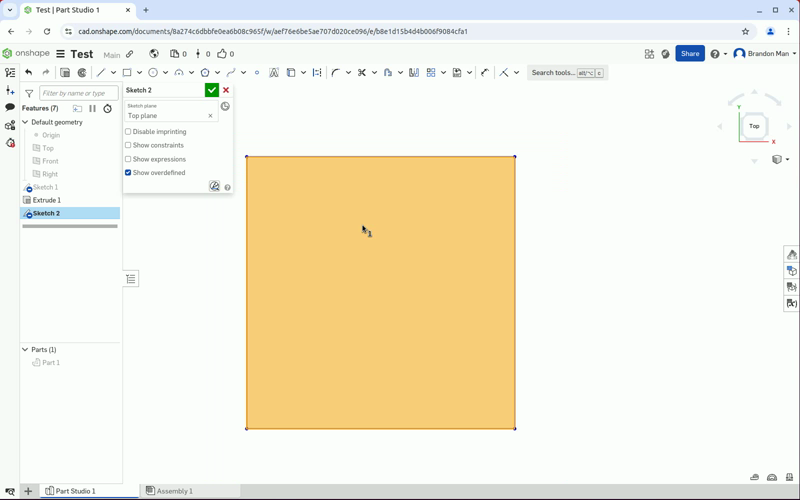
scroll(-6)
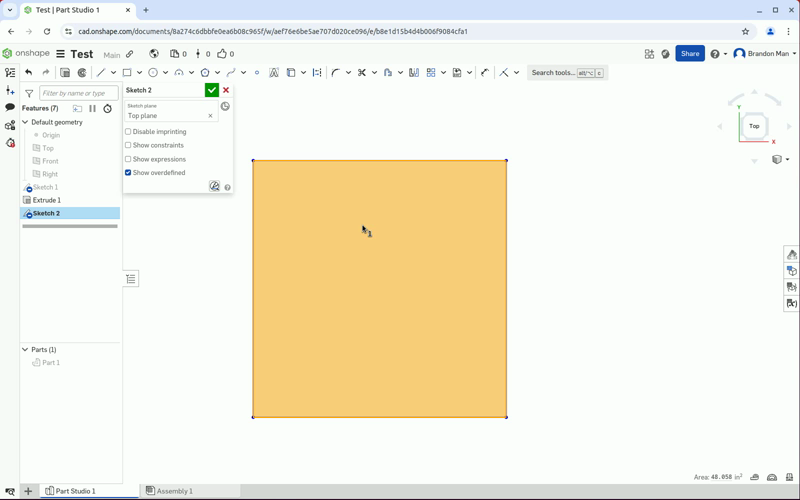
scroll(-6)
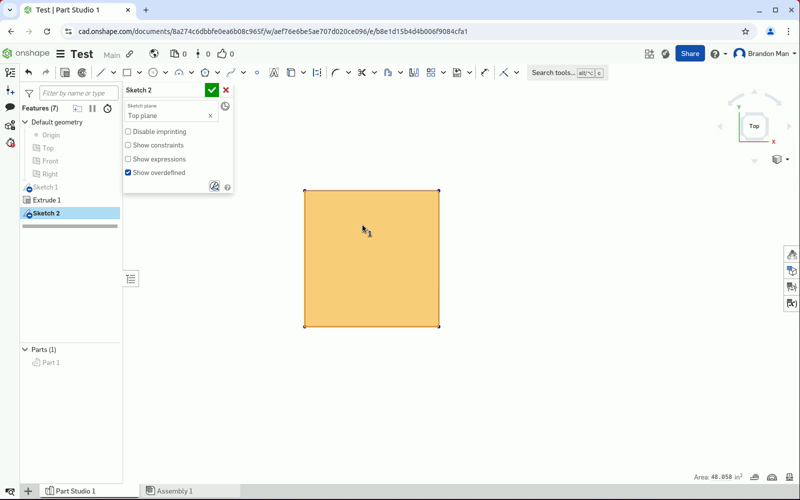
scroll(-6)
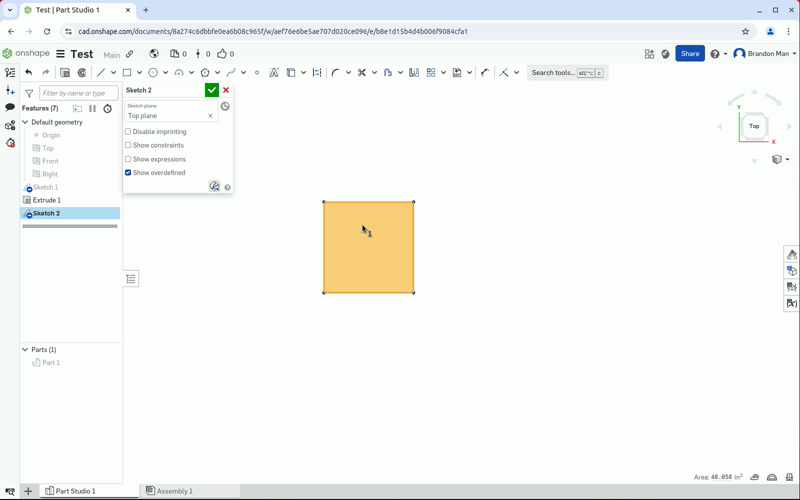
scroll(-6)
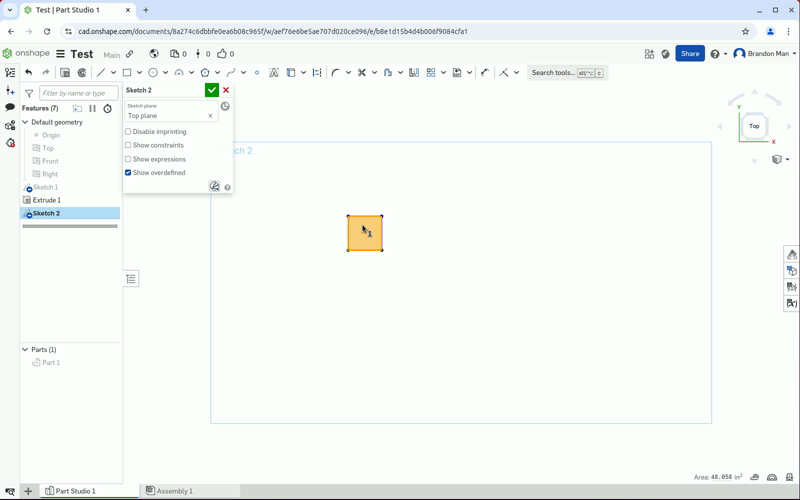
mouse_move(73, 352)
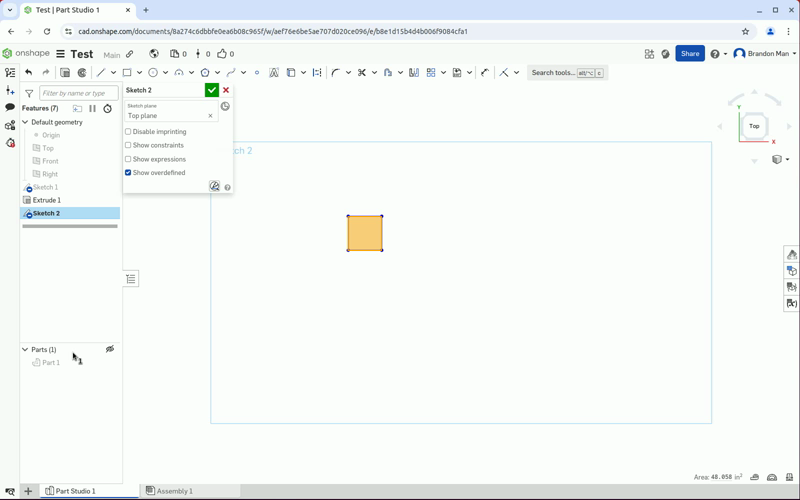
key(shift+y)
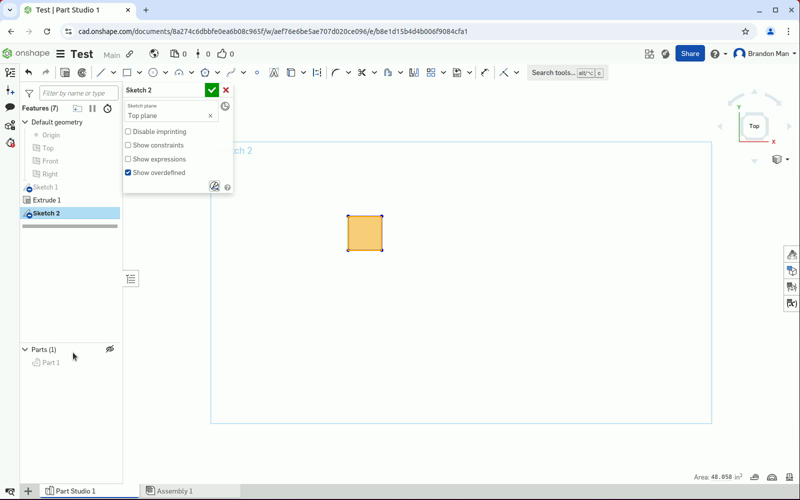
key(shift+e)
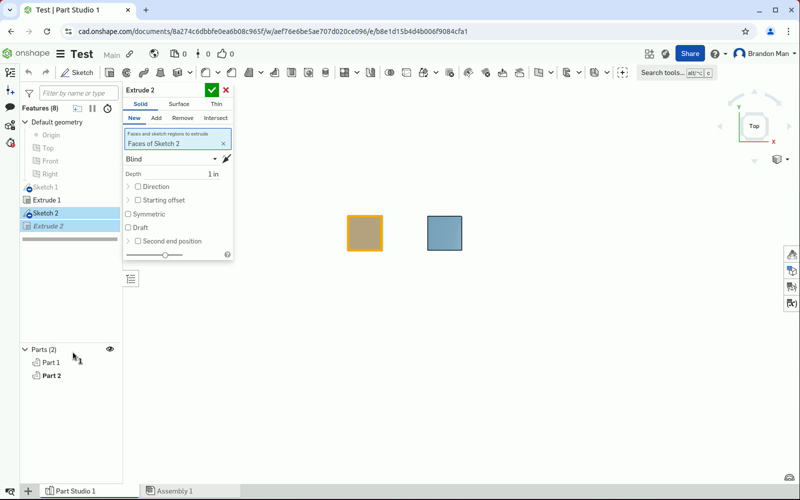
mouse_move(143, 106)
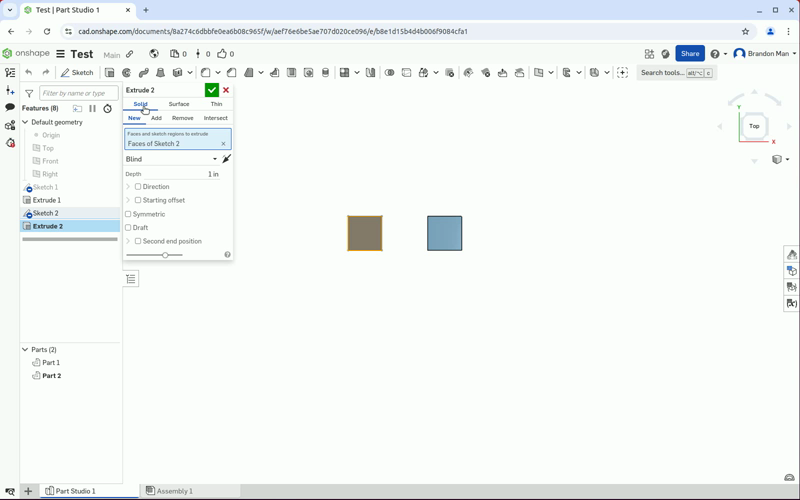
click(143, 106)
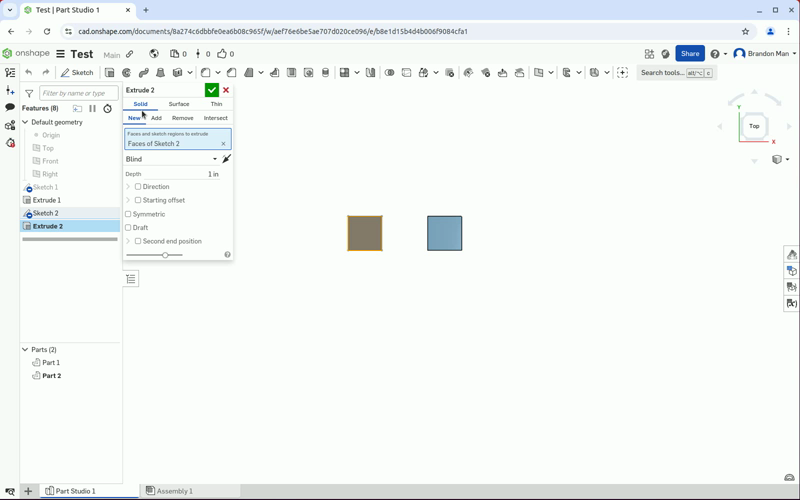
mouse_move(137, 120)
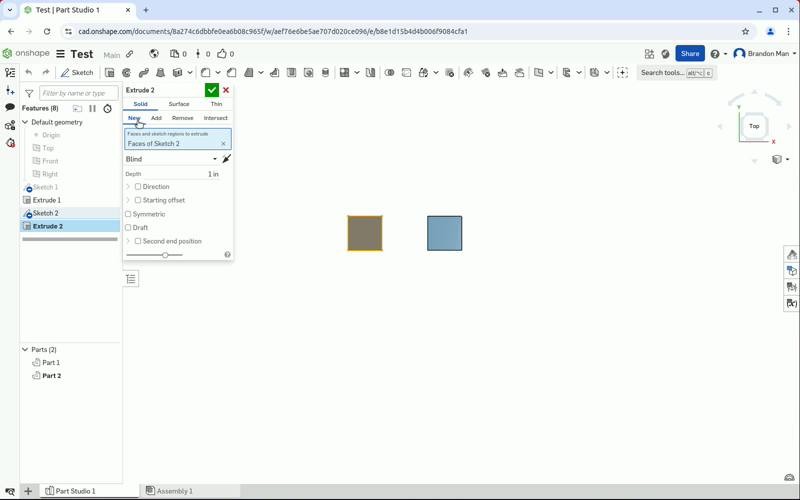
click(137, 120)
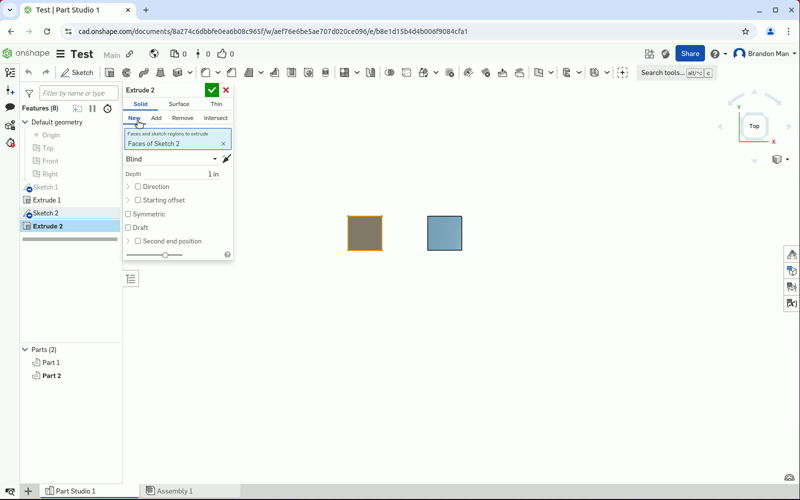
key(tab, 4)
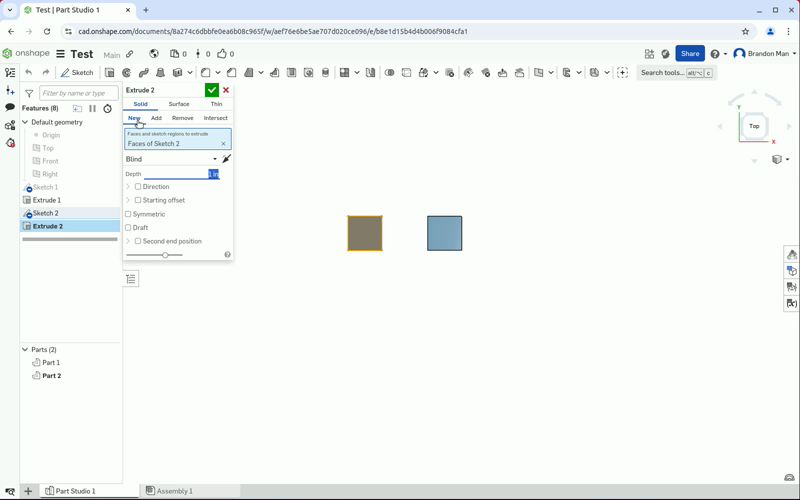
text(-6.018)
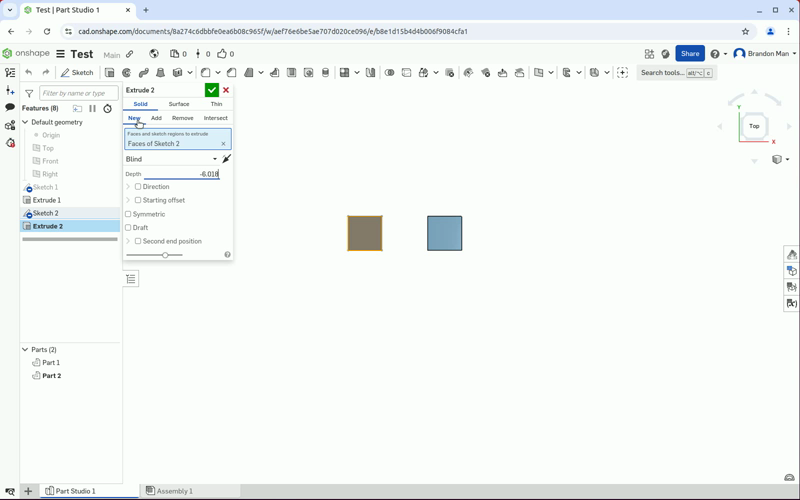
key(enter)
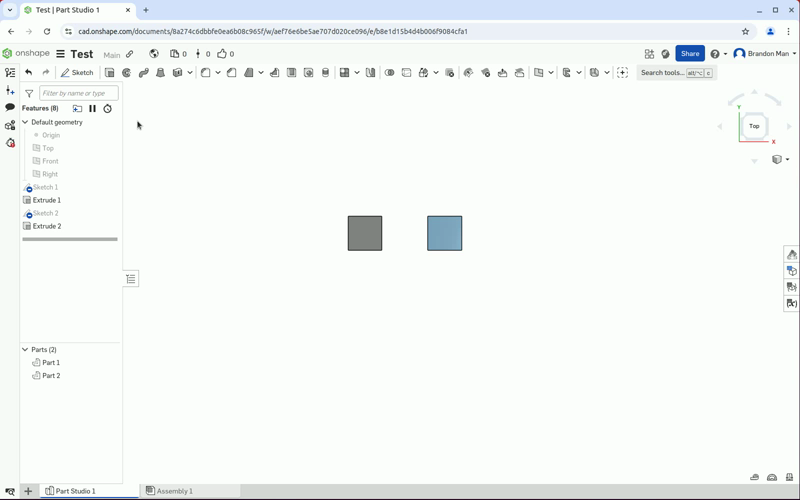
key(shift+h)
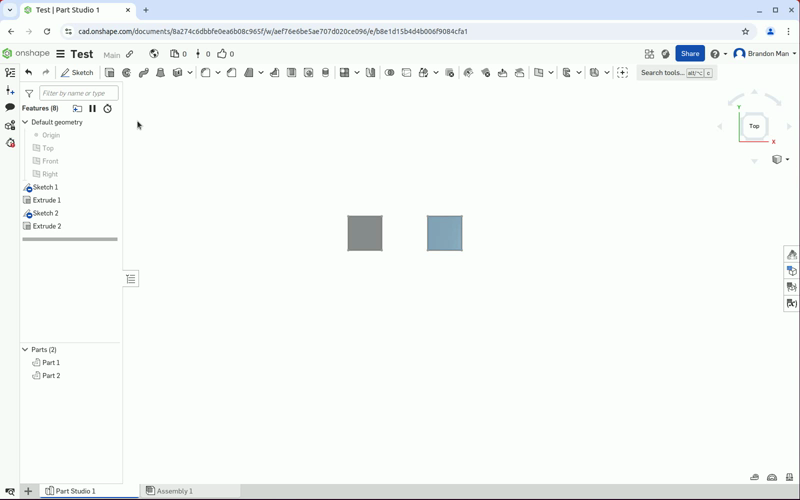
key(shift+h)
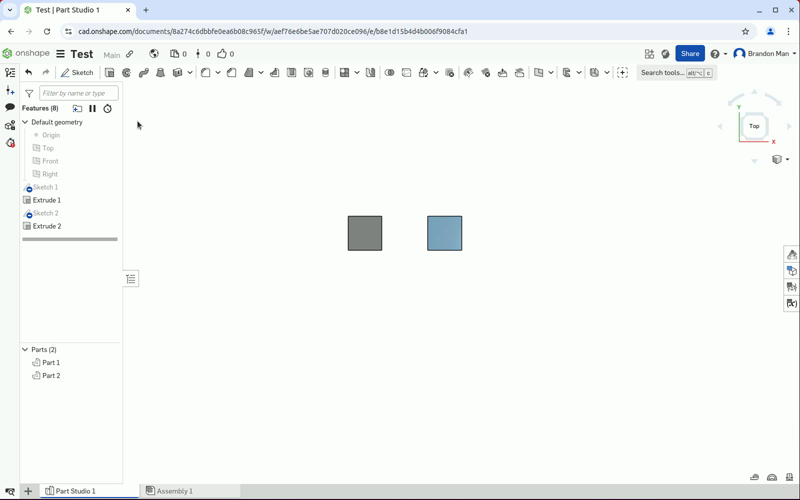
mouse_move(73, 189)
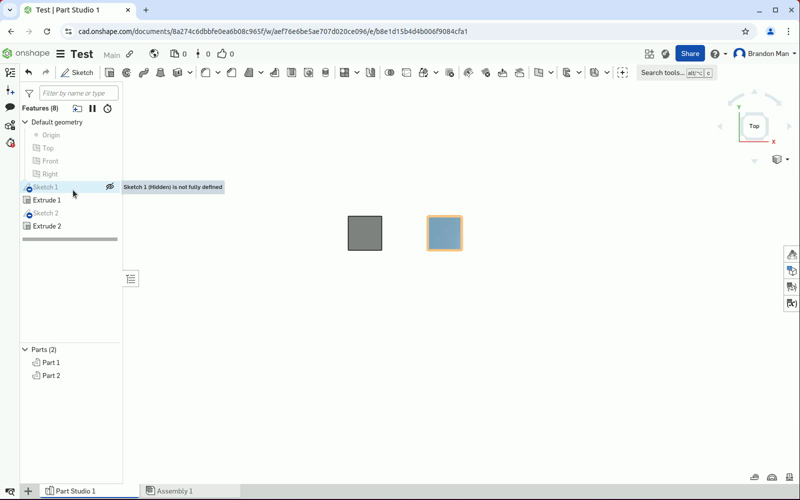
click(73, 189)
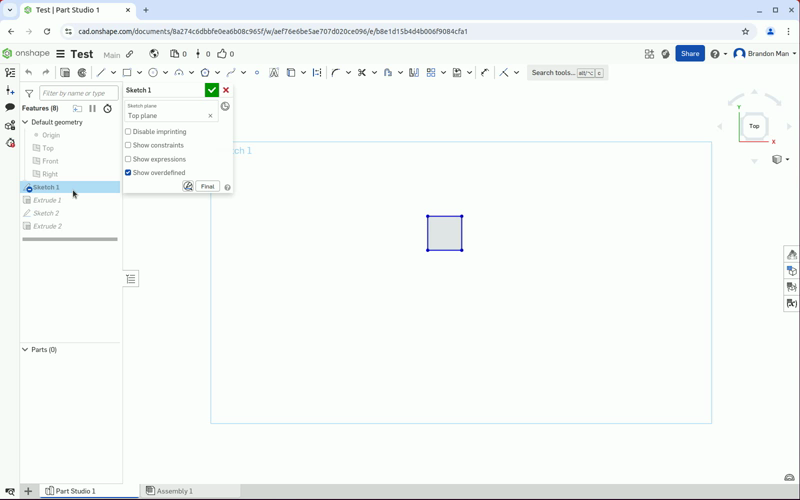
mouse_move(229, 92)
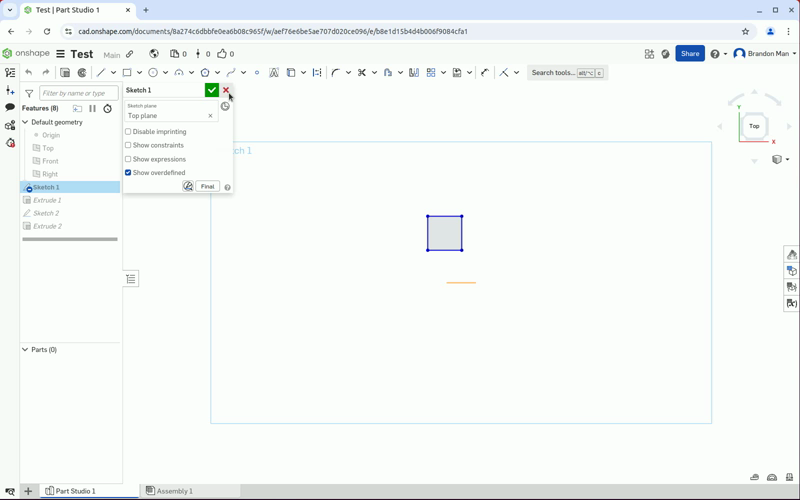
click(229, 92)
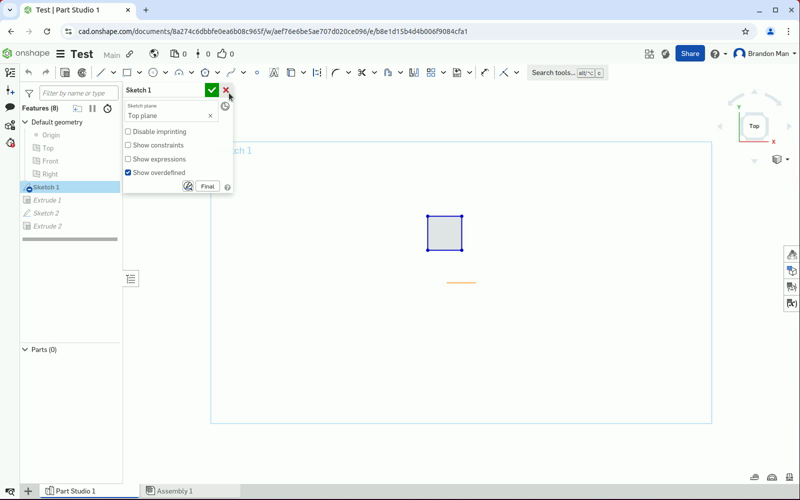
key(shift+s)
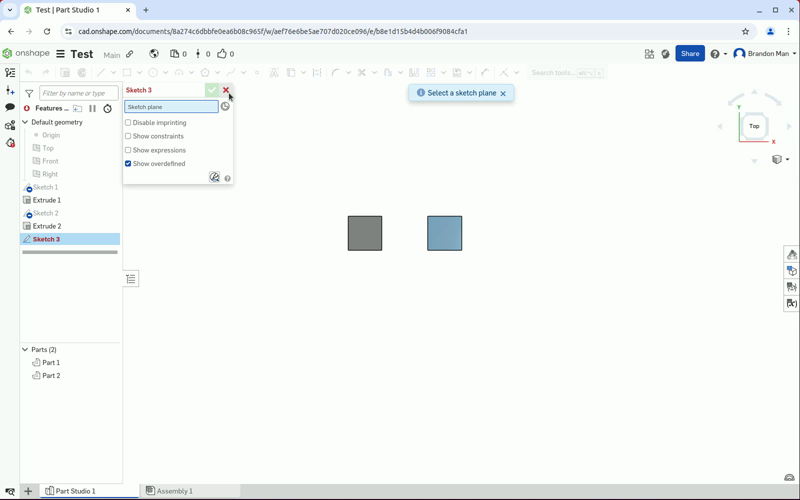
mouse_move(73, 150)
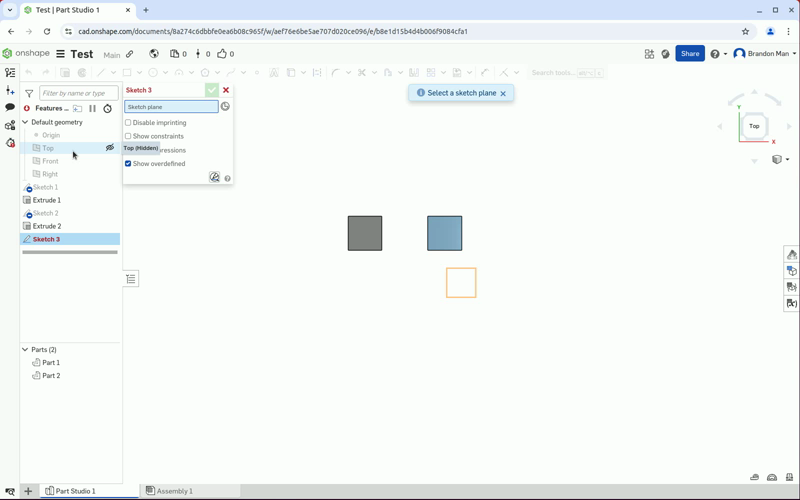
click(73, 150)
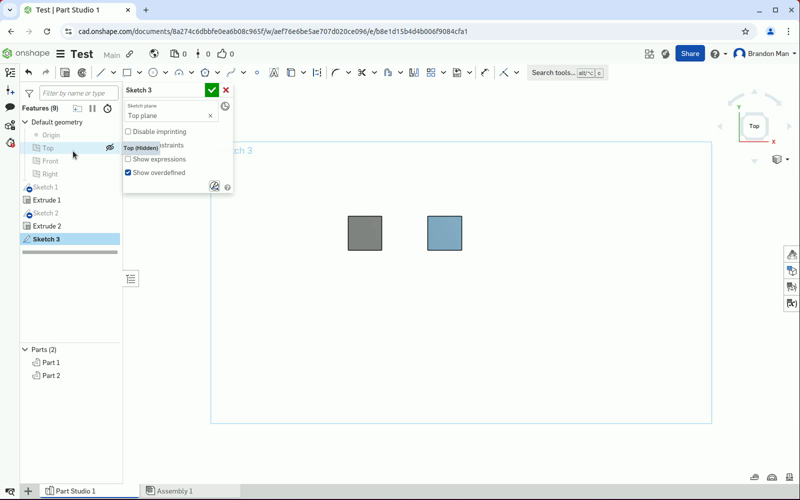
mouse_move(73, 352)
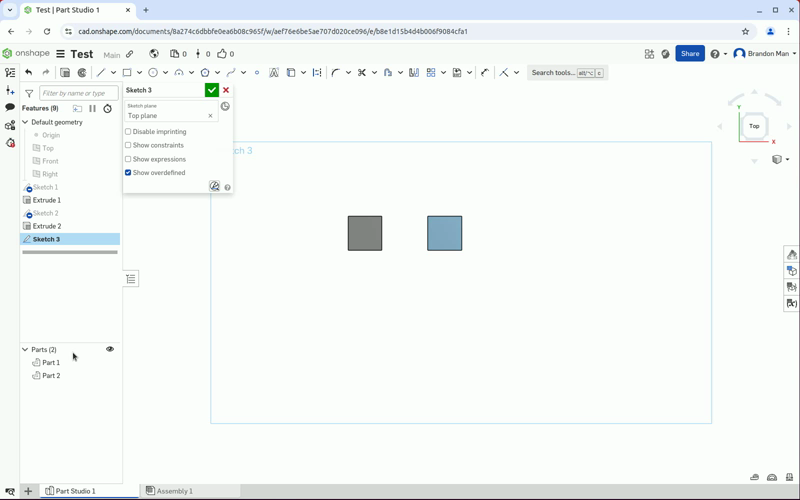
key(y)
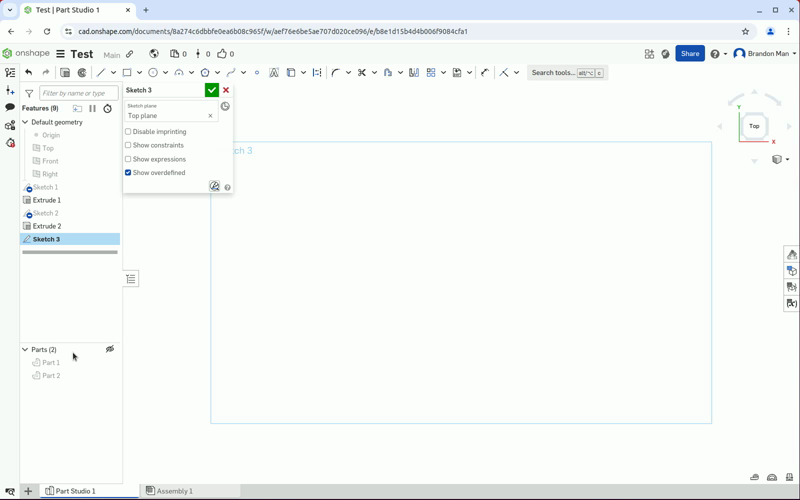
key(l)
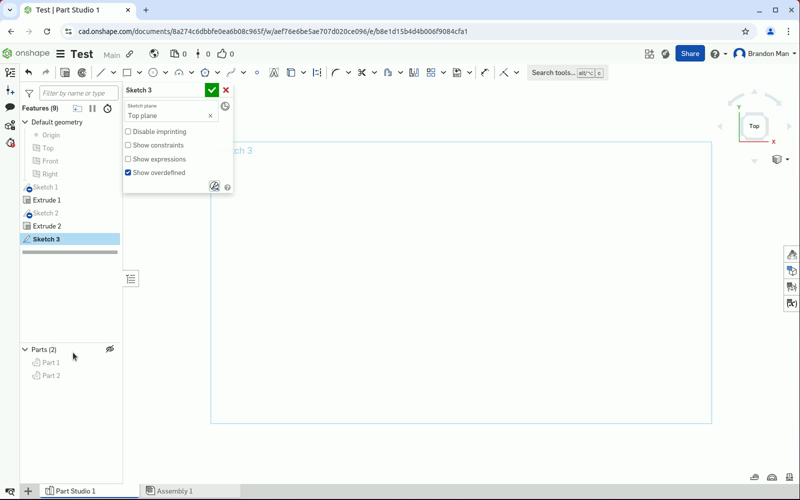
key_down(shift)
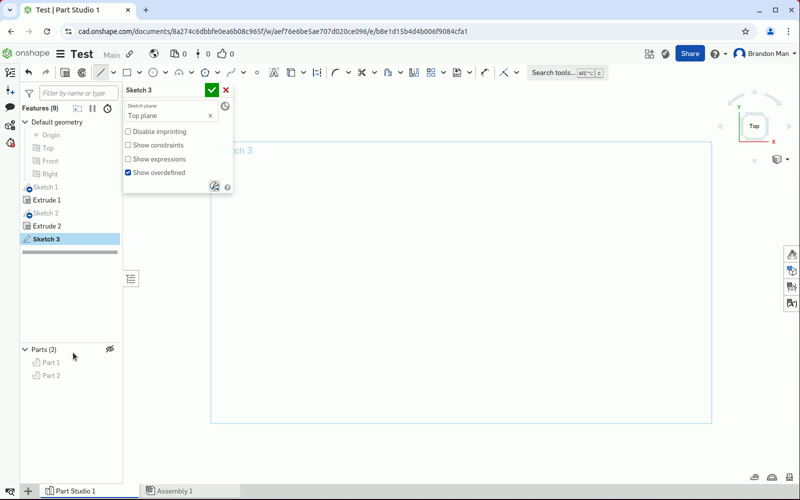
mouse_move(348, 282)
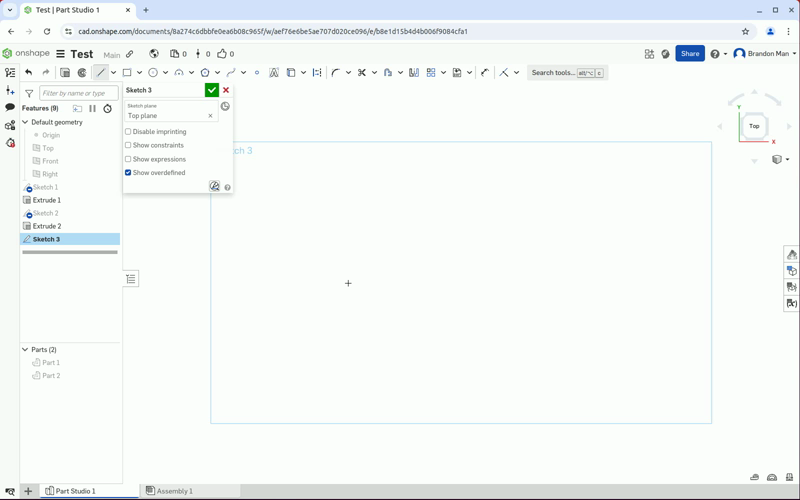
click(348, 282)
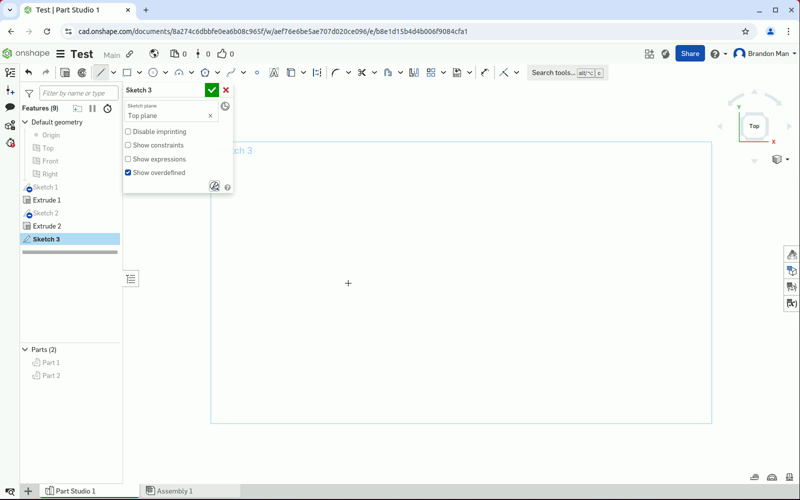
key_up(shift)
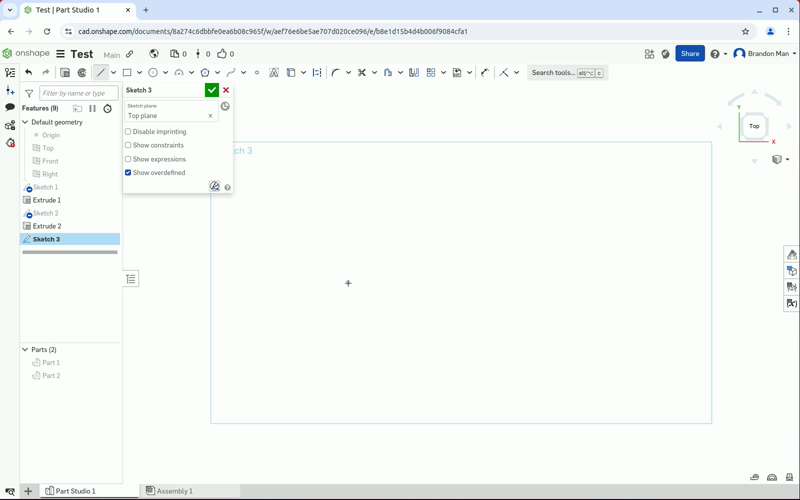
key_down(shift)
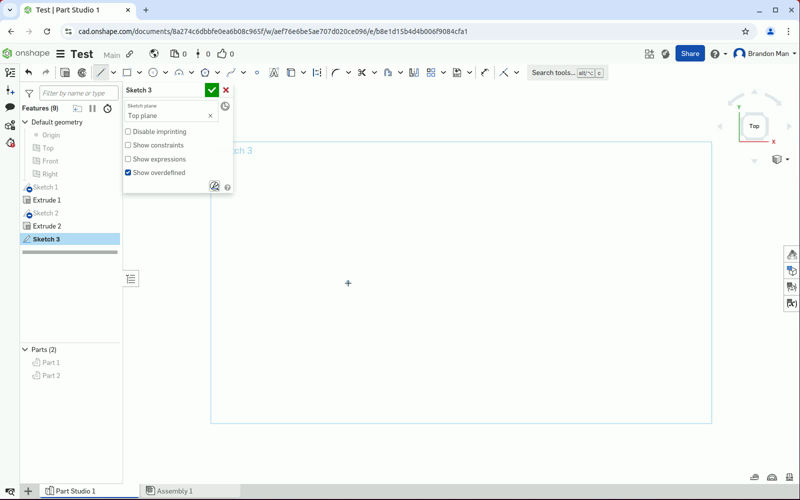
mouse_move(460, 282)
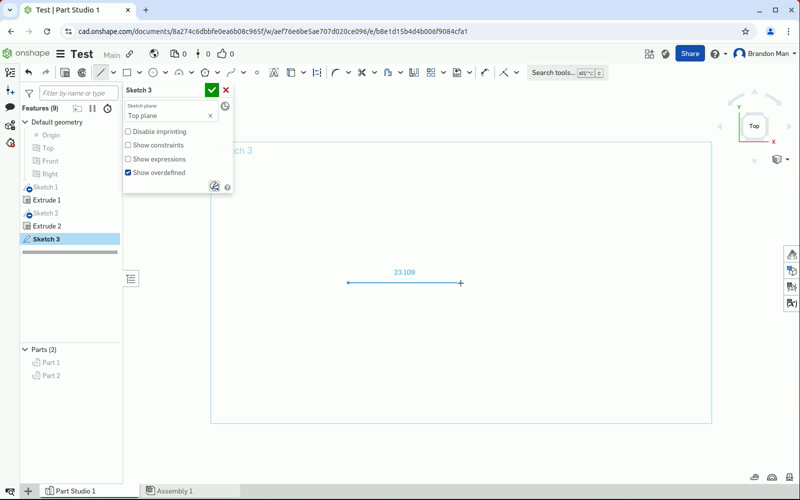
click(460, 282)
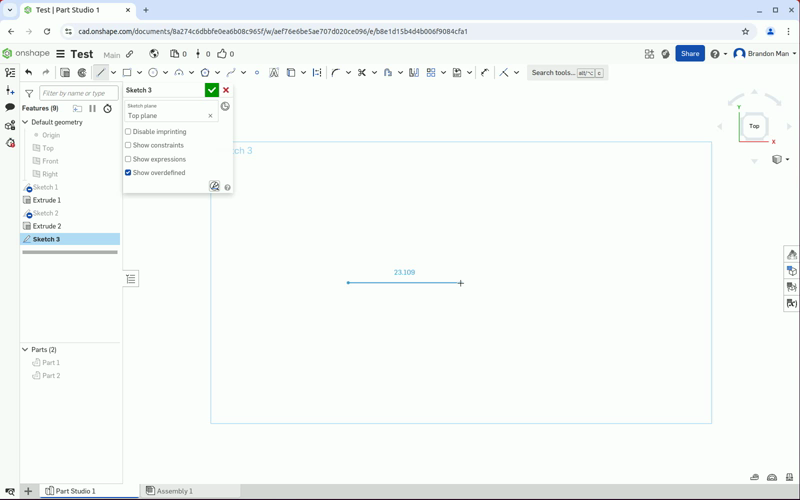
key_up(shift)
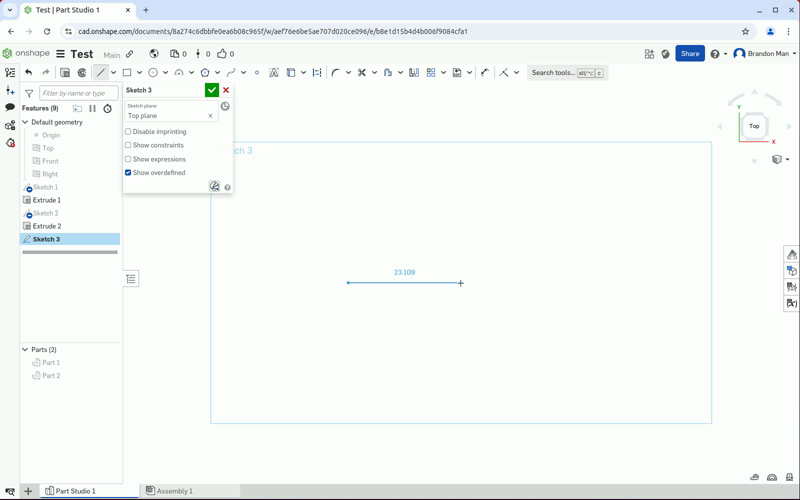
key_down(shift)
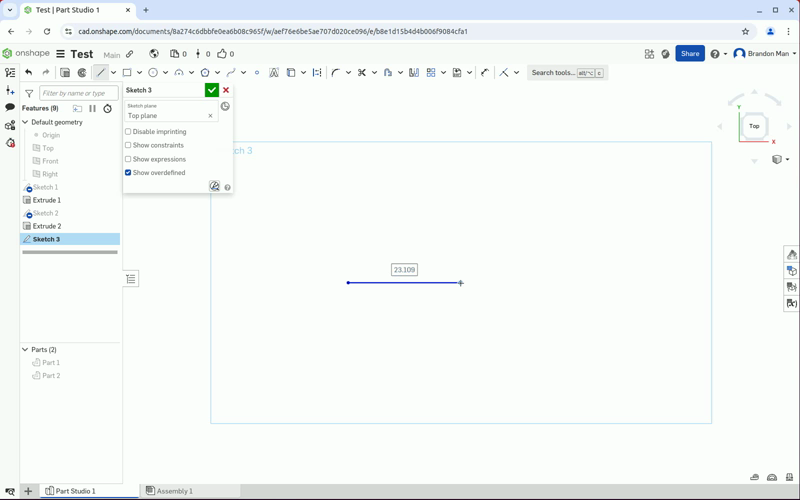
mouse_move(490, 282)
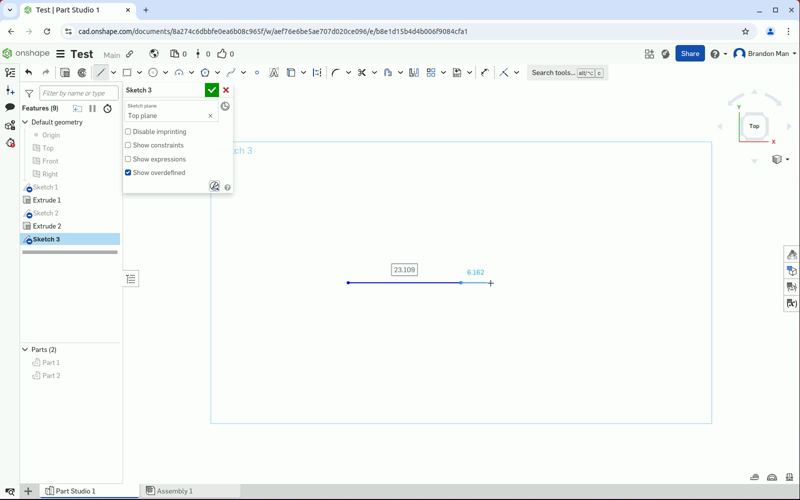
mouse_move(460, 249)
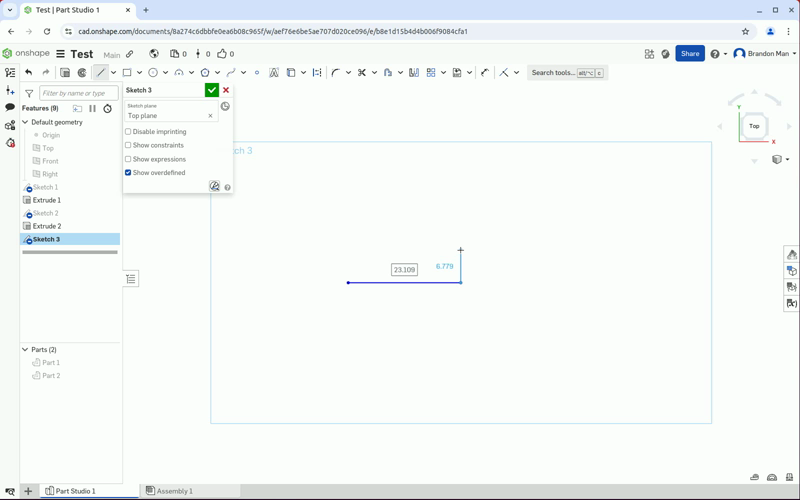
click(460, 249)
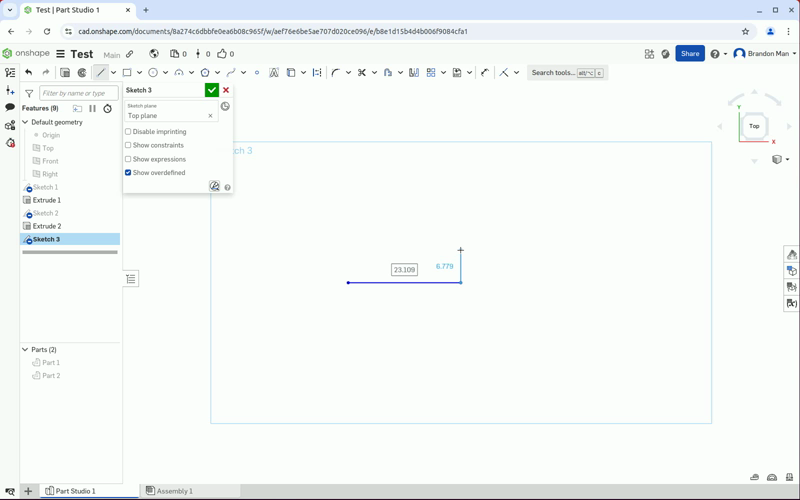
key_up(shift)
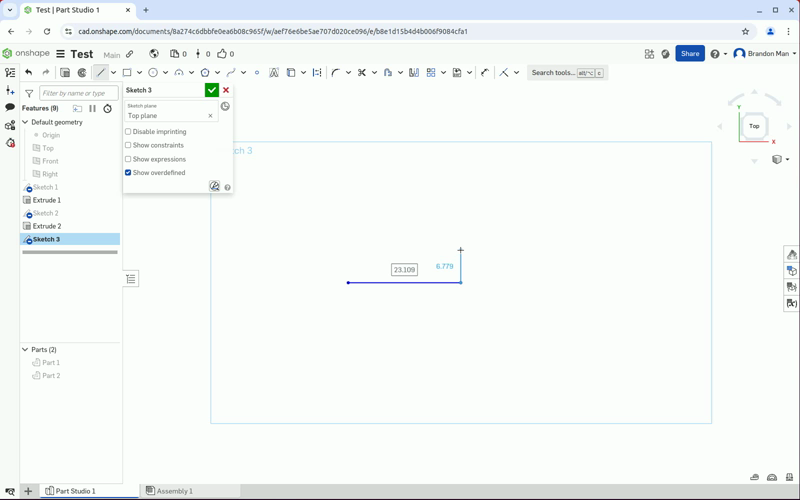
key_down(shift)
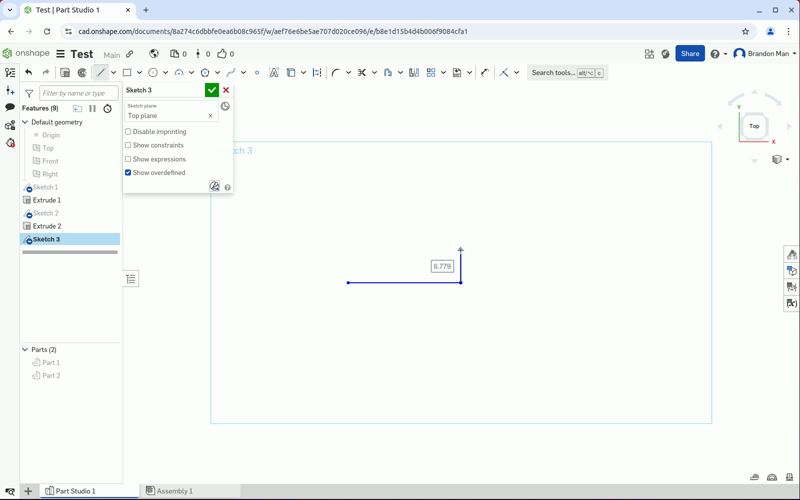
mouse_move(490, 249)
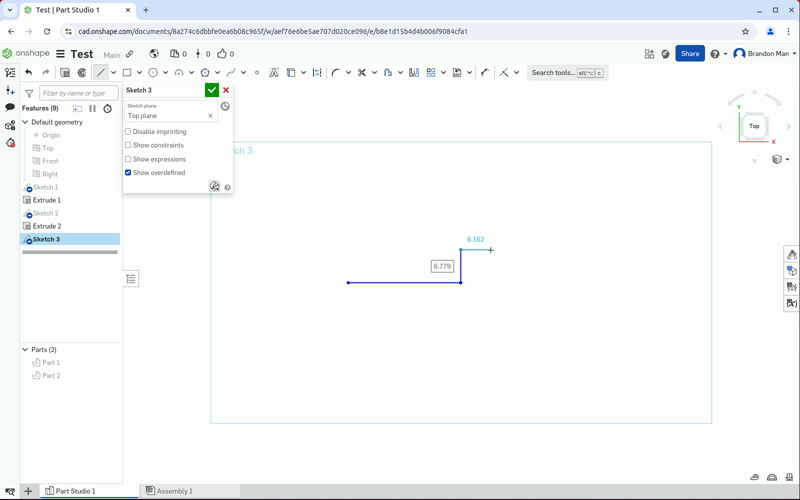
mouse_move(427, 249)
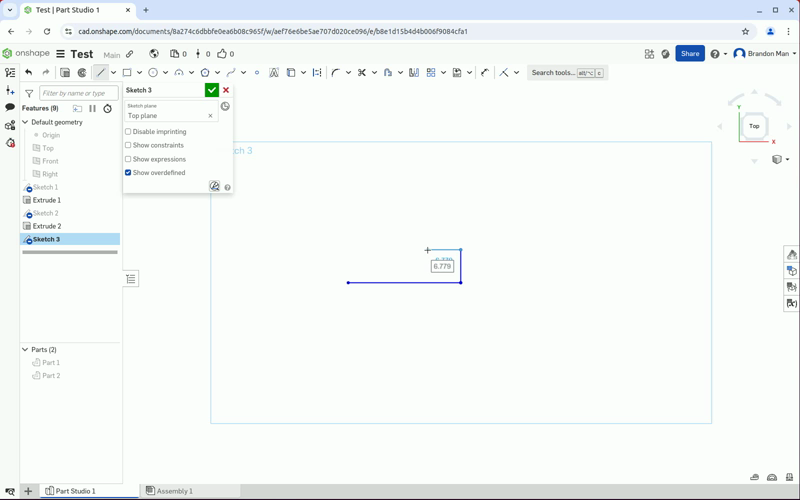
click(427, 249)
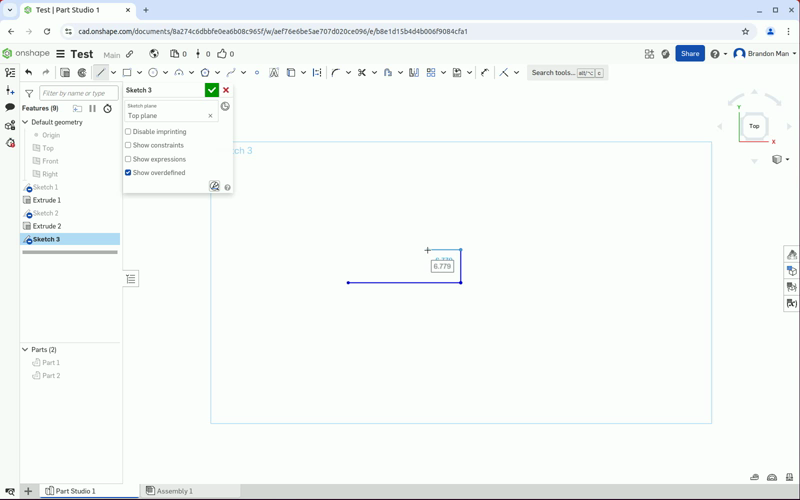
key_up(shift)
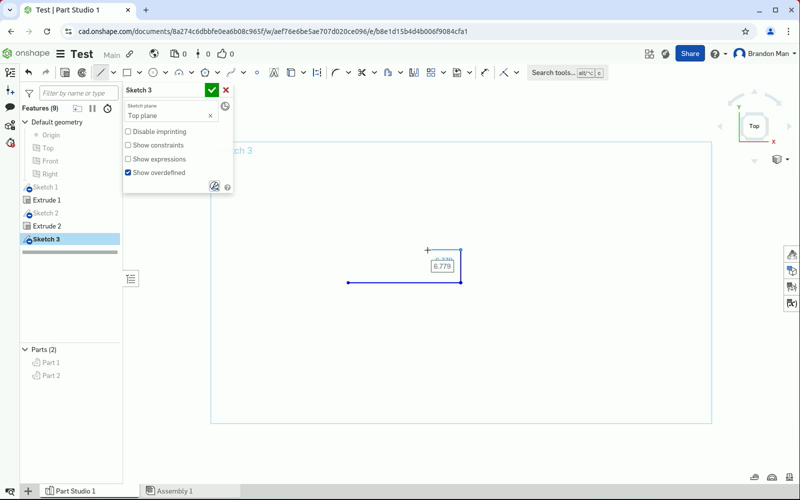
key_down(shift)
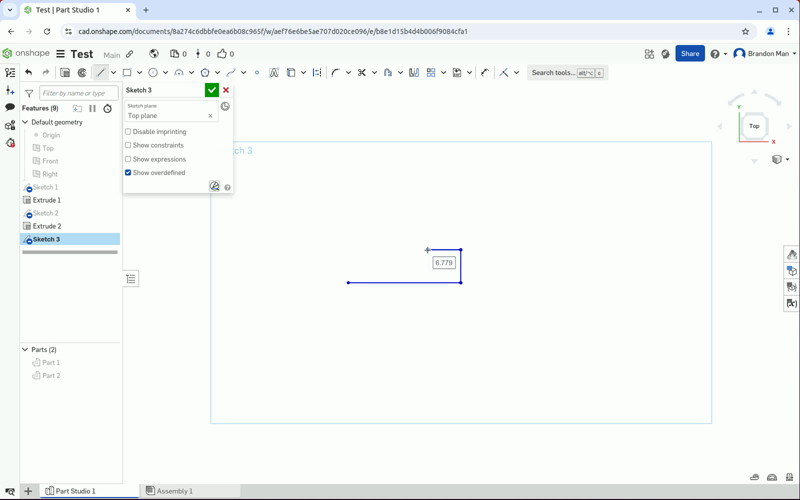
mouse_move(457, 249)
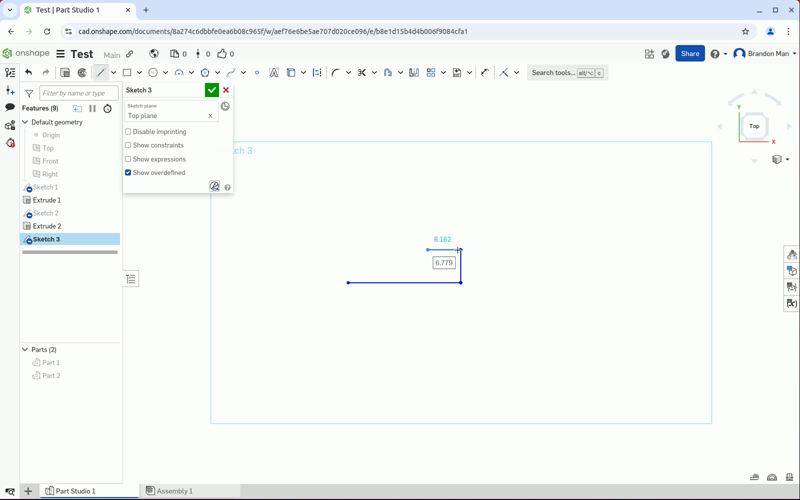
mouse_move(427, 216)
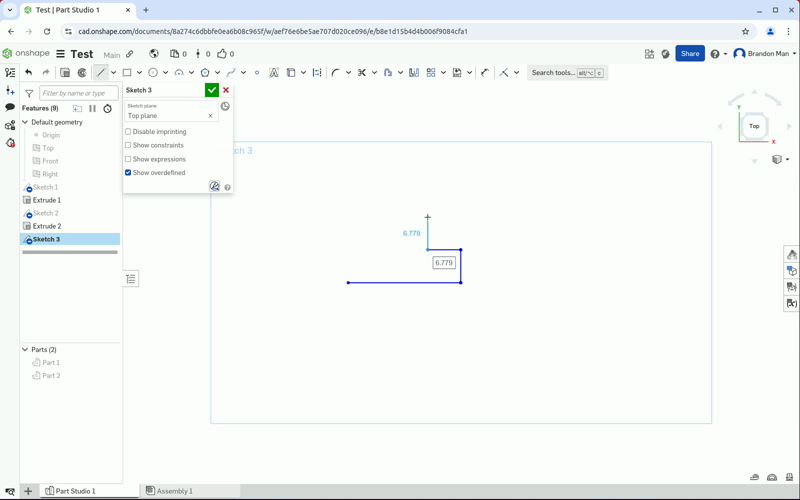
click(427, 216)
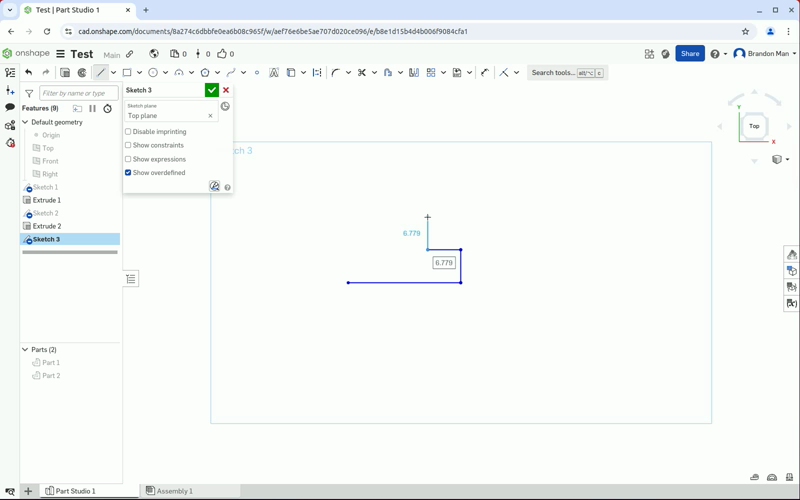
key_up(shift)
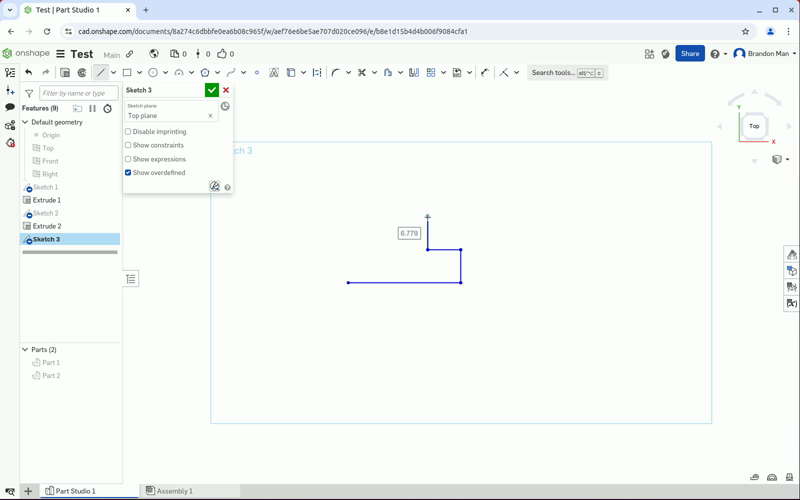
key_down(shift)
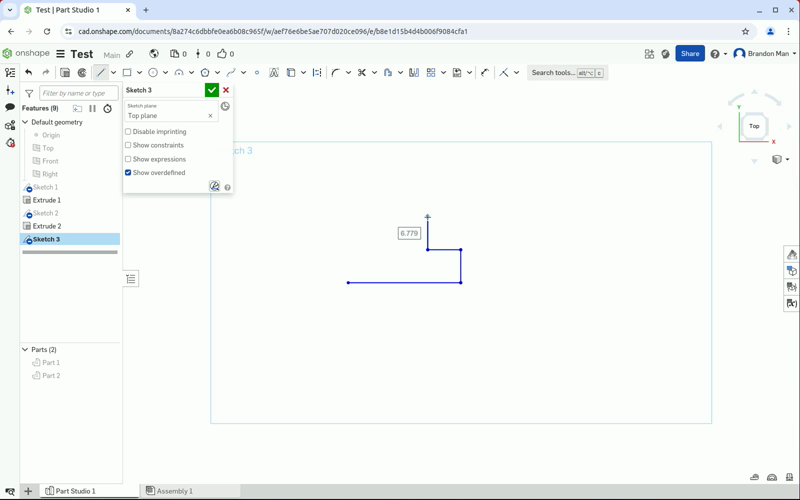
mouse_move(457, 216)
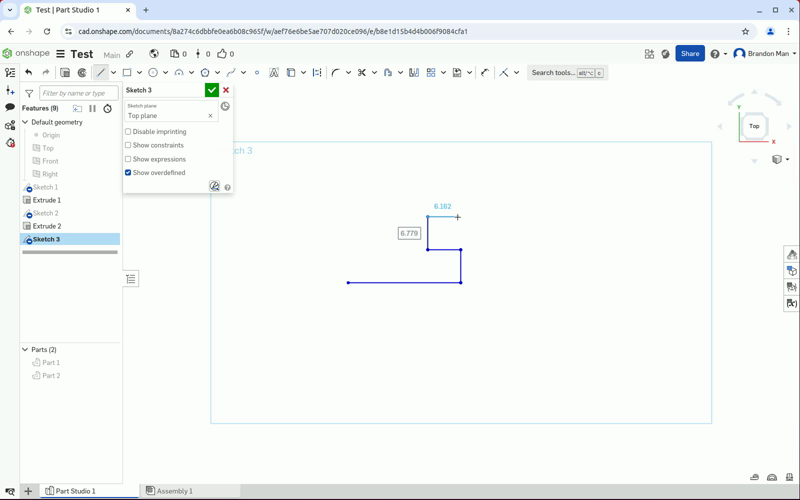
mouse_move(381, 216)
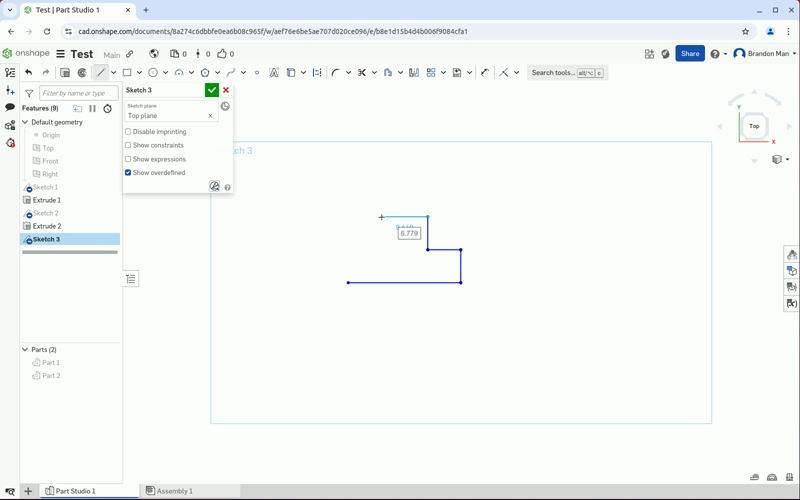
click(381, 216)
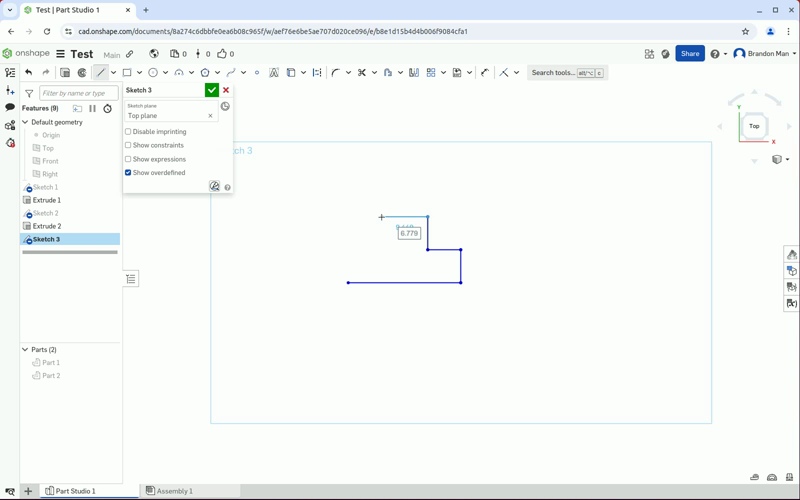
key_up(shift)
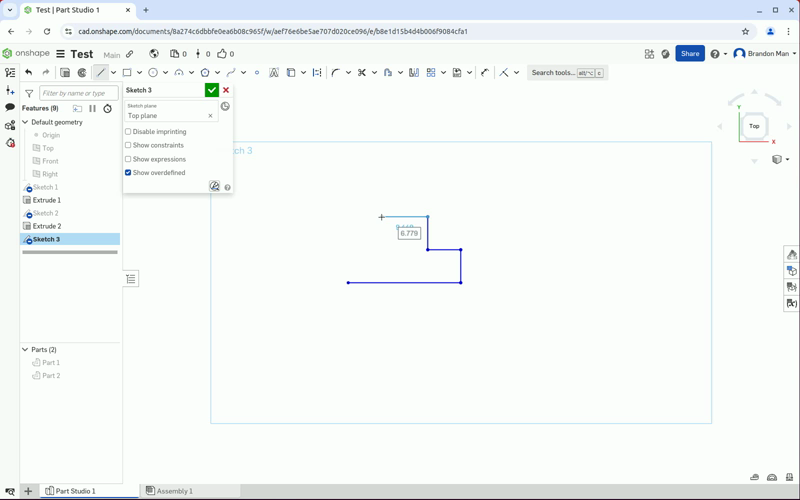
key_down(shift)
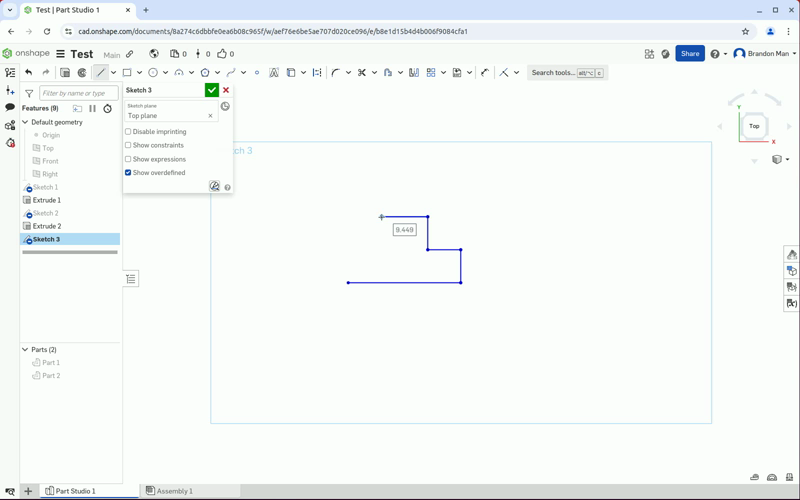
mouse_move(411, 216)
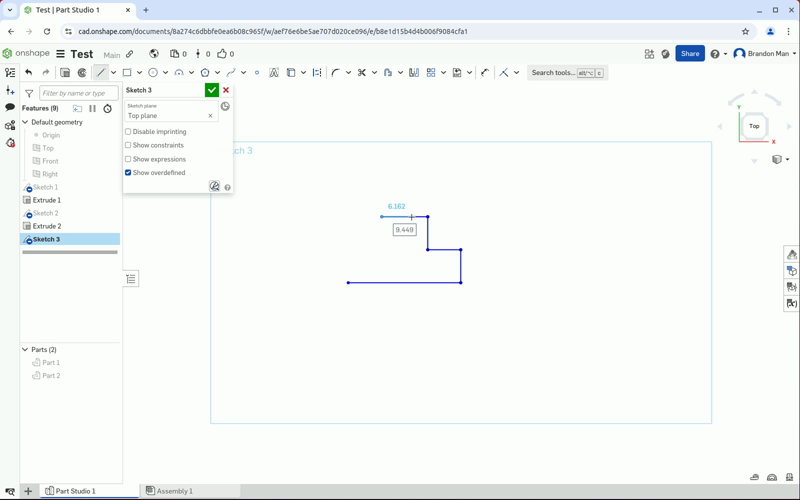
mouse_move(381, 249)
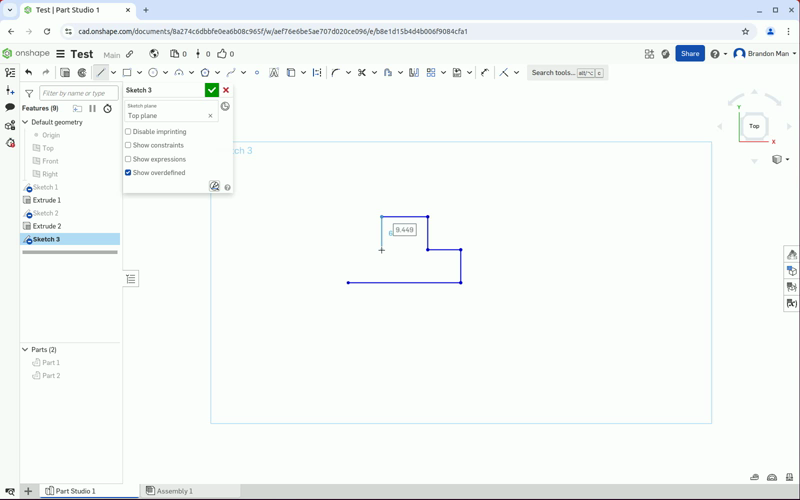
click(381, 249)
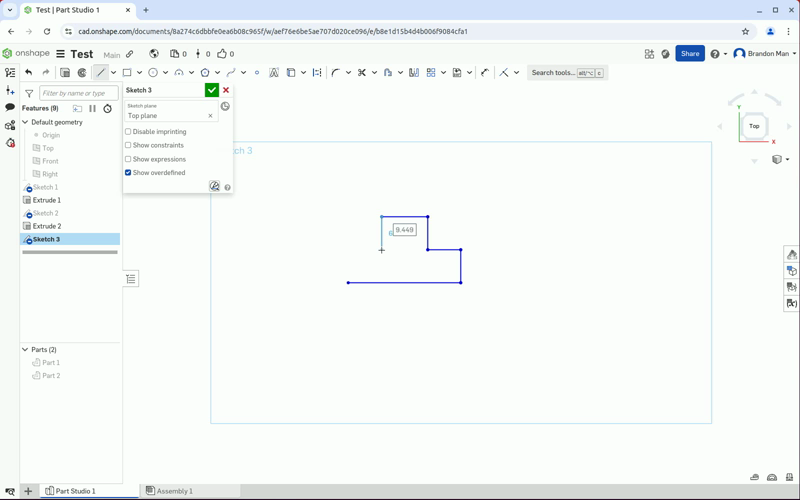
key_up(shift)
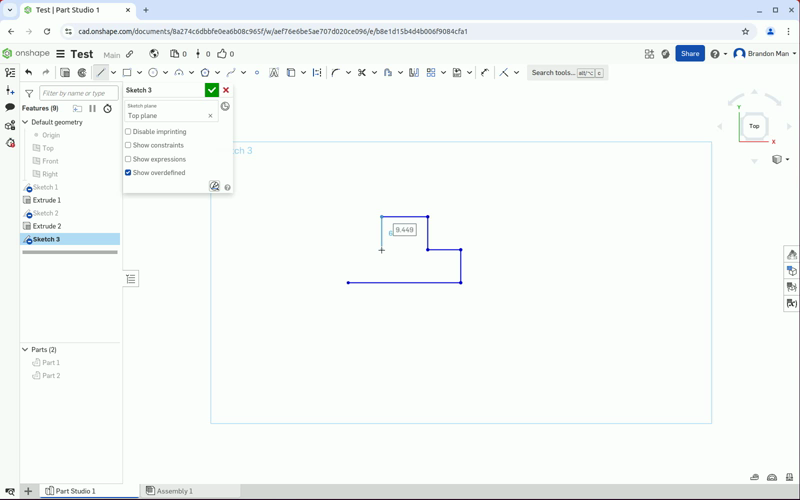
key_down(shift)
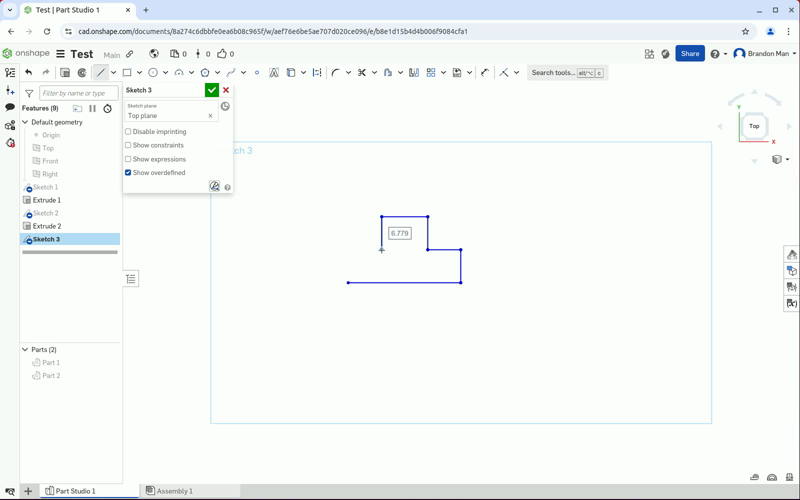
mouse_move(411, 249)
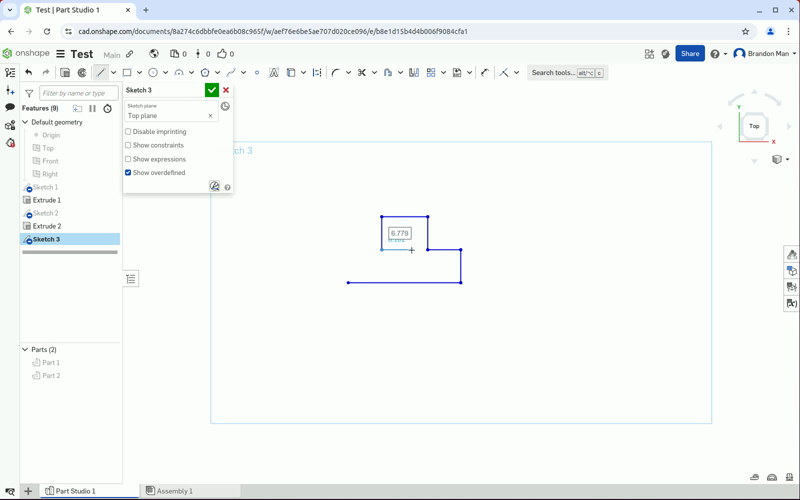
mouse_move(348, 249)
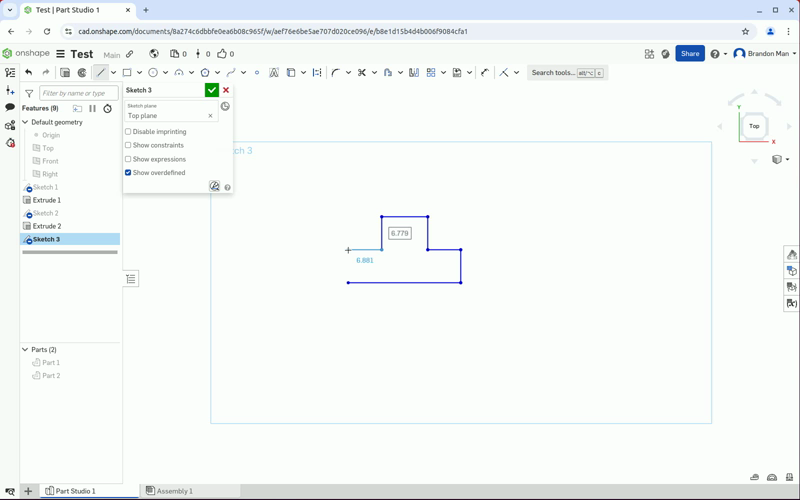
click(348, 249)
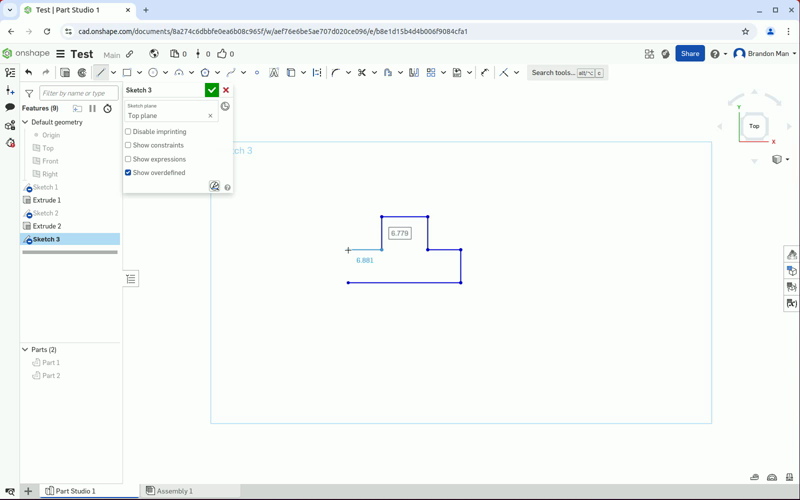
key_up(shift)
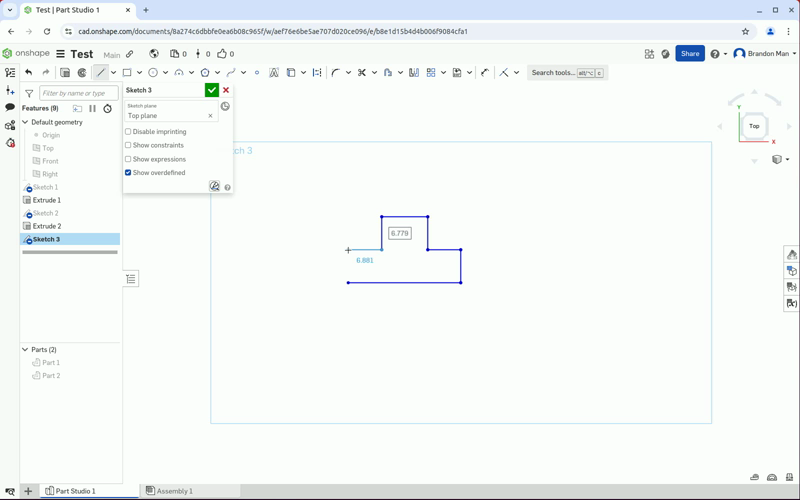
mouse_move(378, 249)
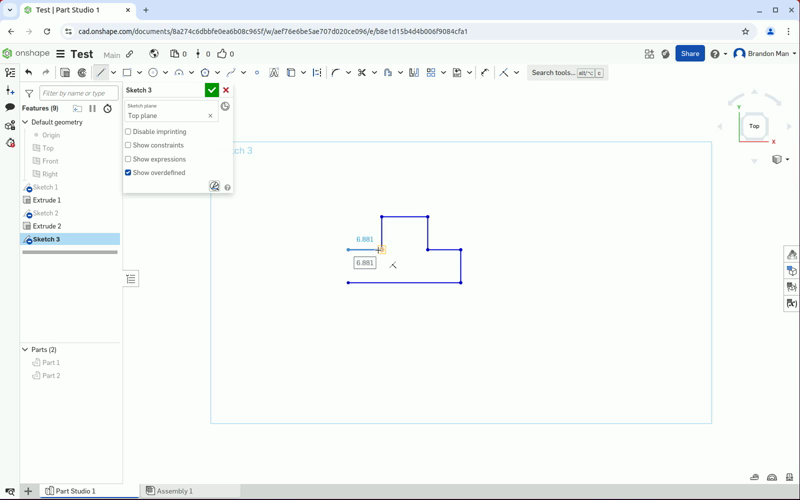
key_down(shift)
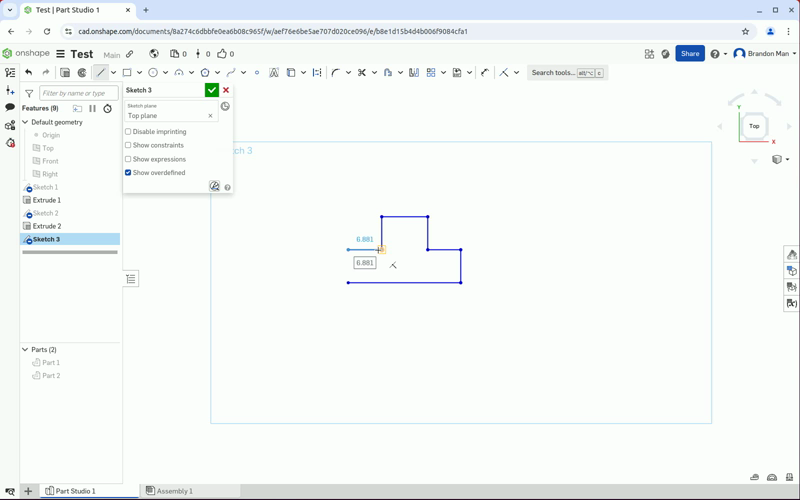
mouse_move(348, 282)
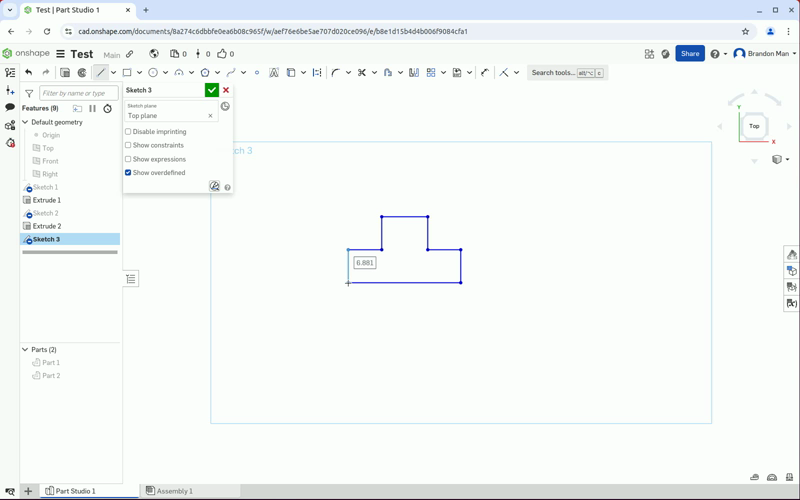
key_up(shift)
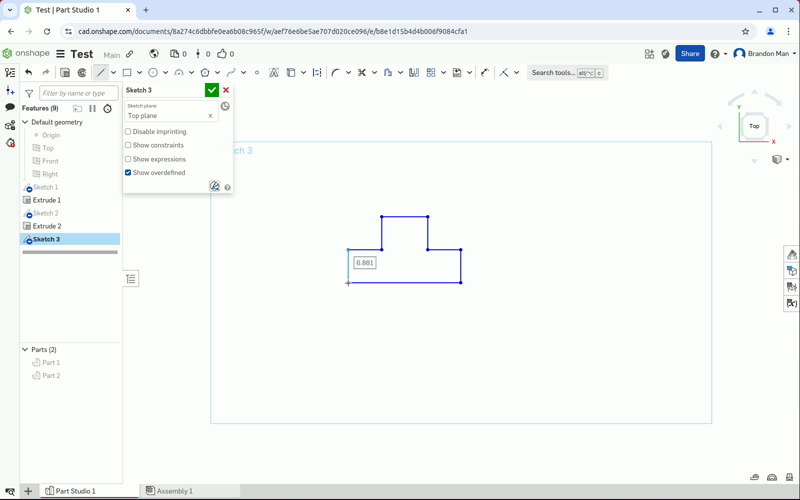
click(348, 282)
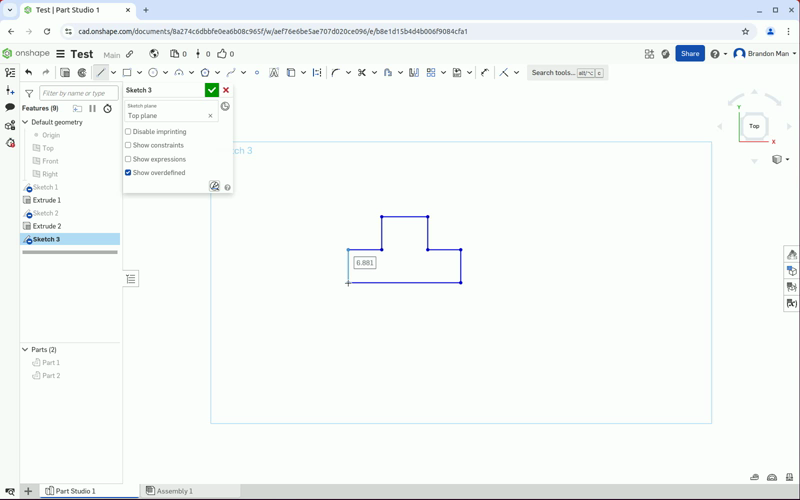
key(esc)
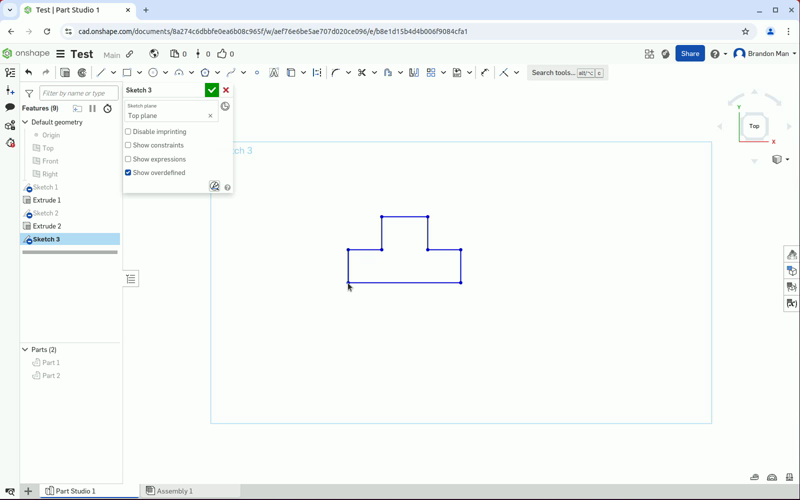
mouse_move(403, 228)
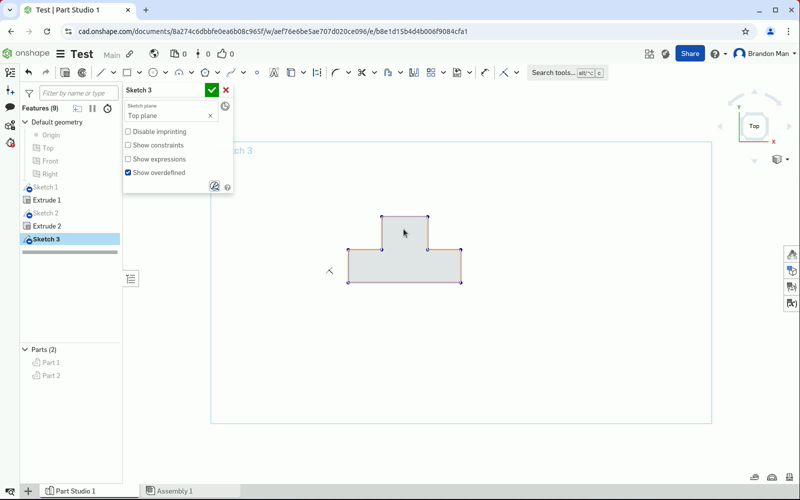
click(403, 228)
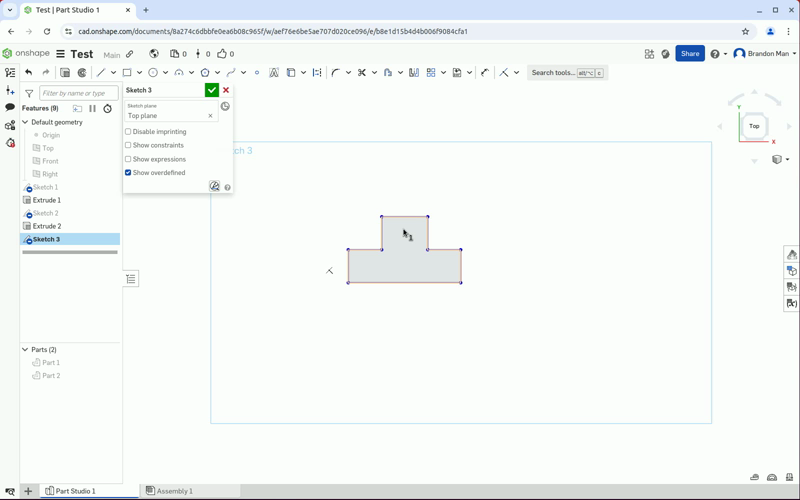
mouse_move(73, 352)
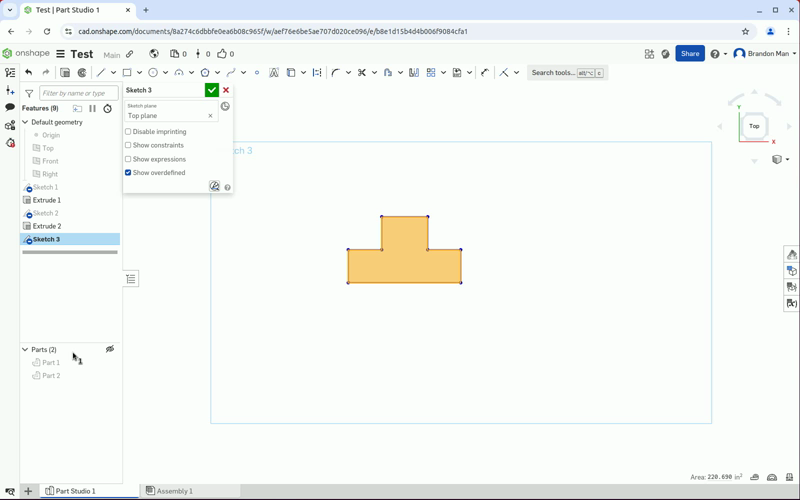
key(shift+y)
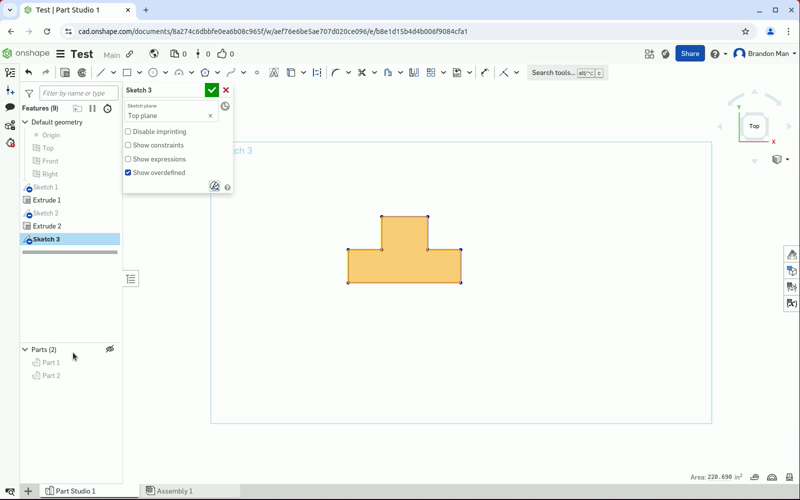
key(shift+e)
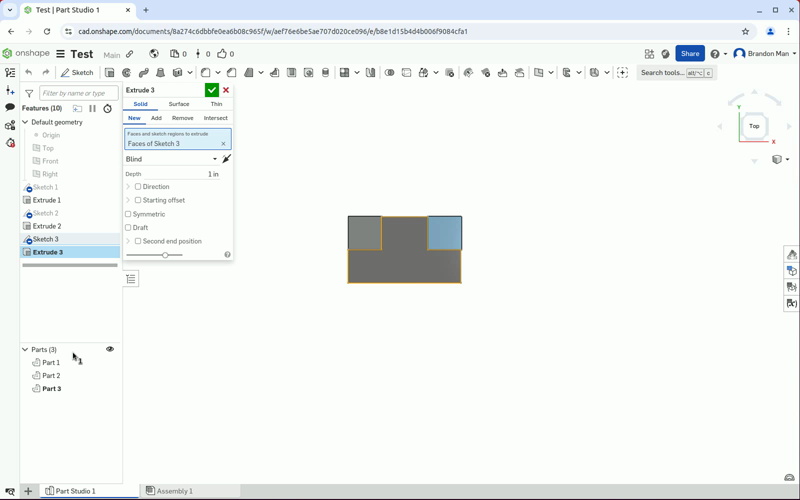
mouse_move(143, 106)
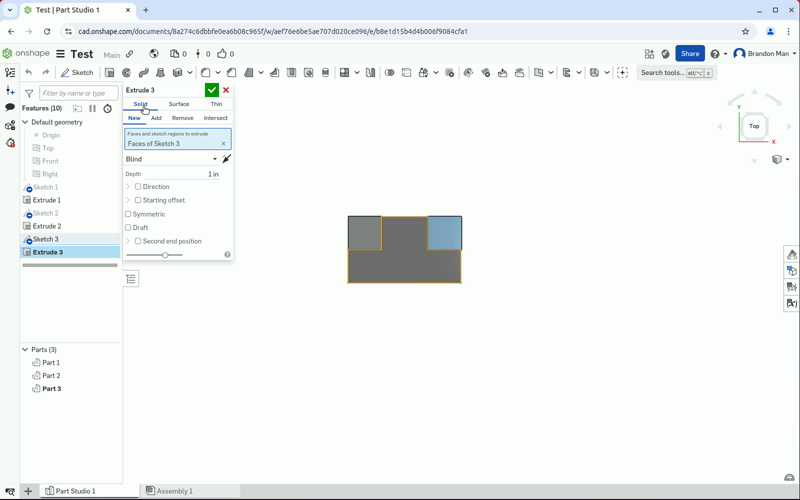
click(143, 106)
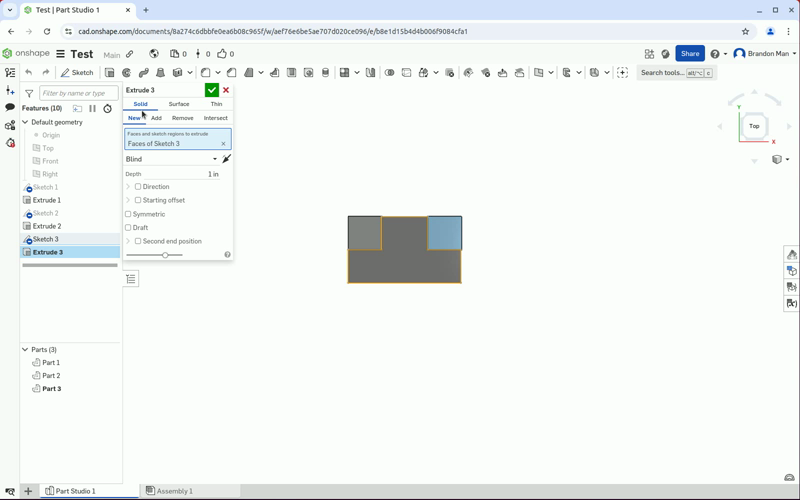
mouse_move(137, 120)
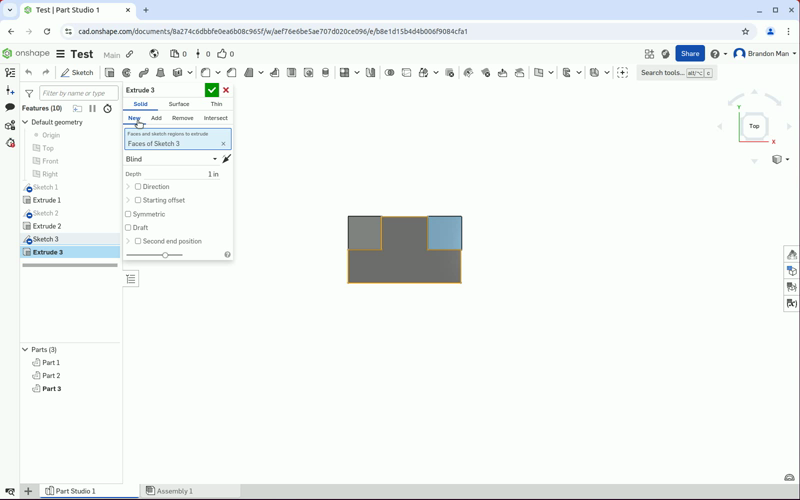
click(137, 120)
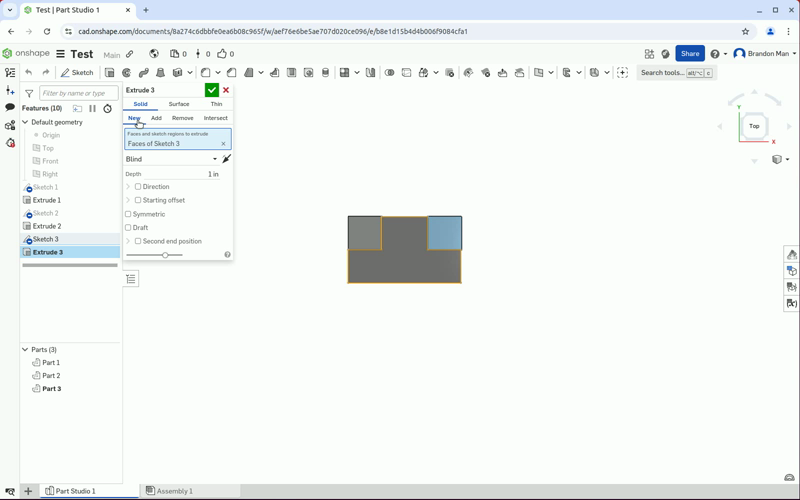
key(tab, 4)
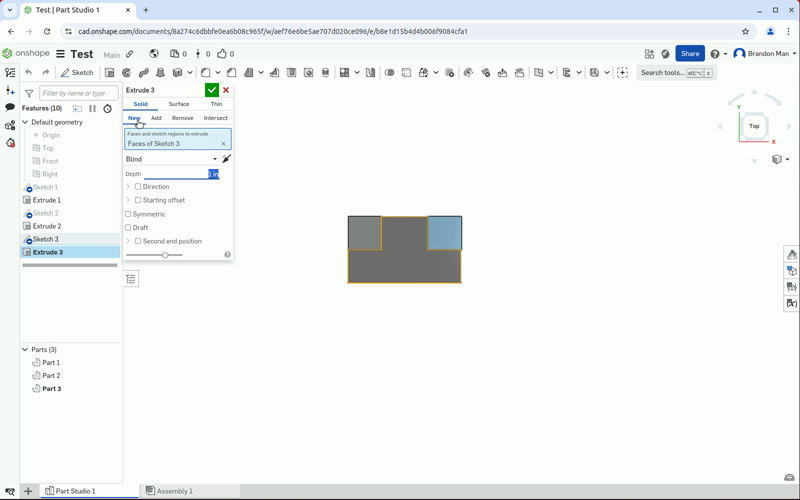
text(-6.018)
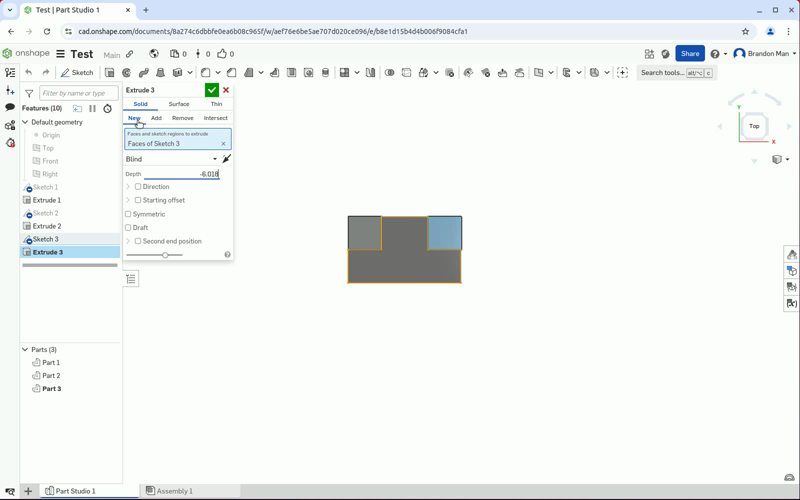
key(enter)
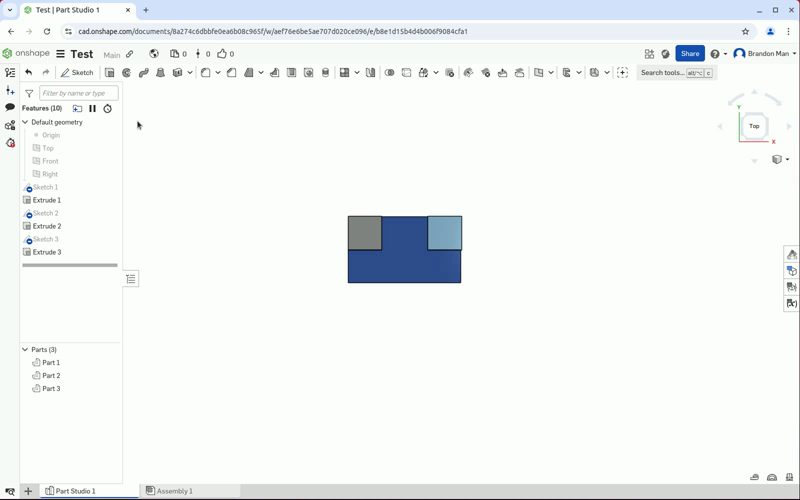
key(shift+h)
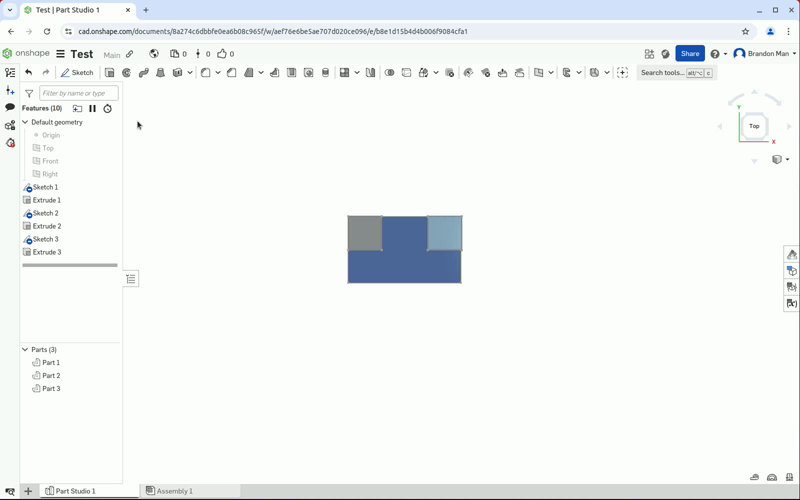
key(shift+h)
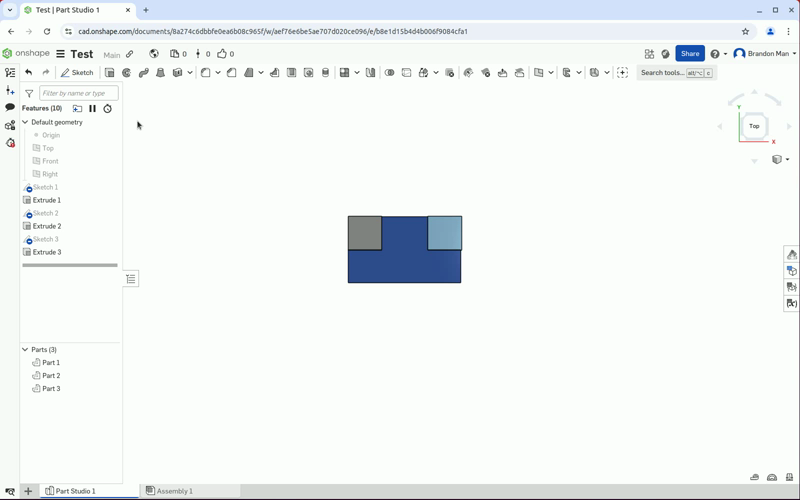
mouse_move(73, 189)
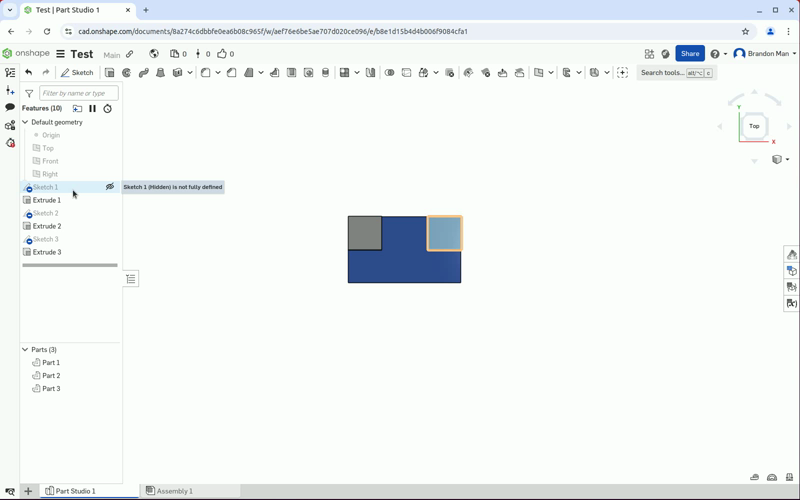
click(73, 189)
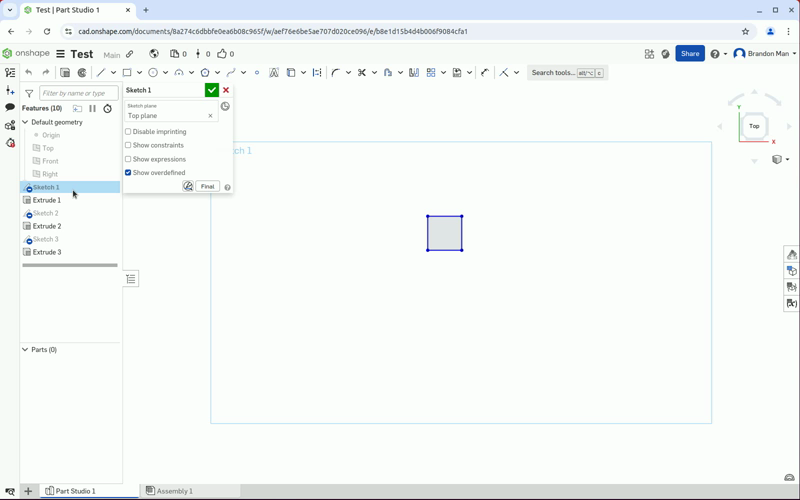
mouse_move(229, 92)
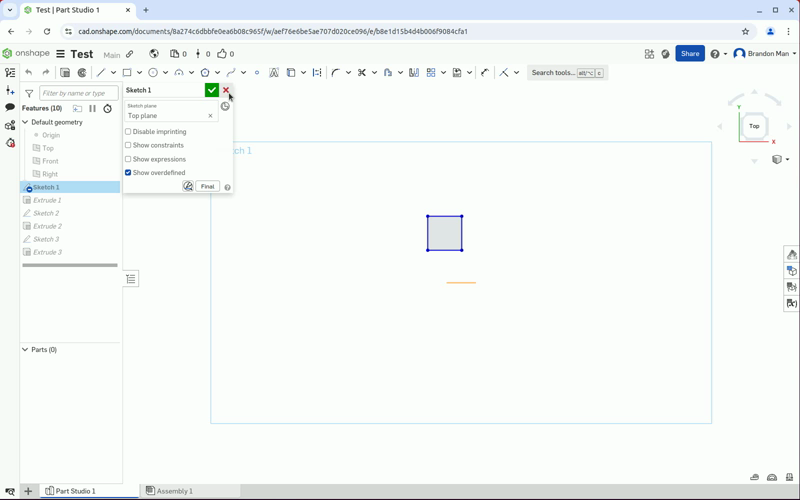
click(229, 92)
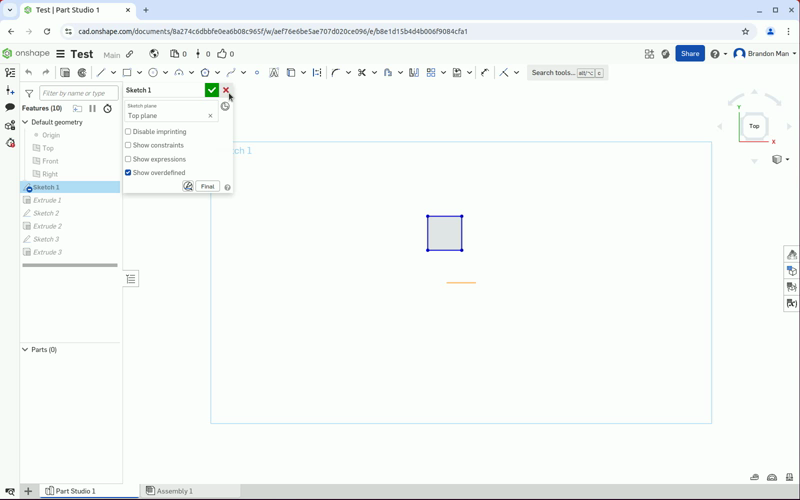
key(shift+s)
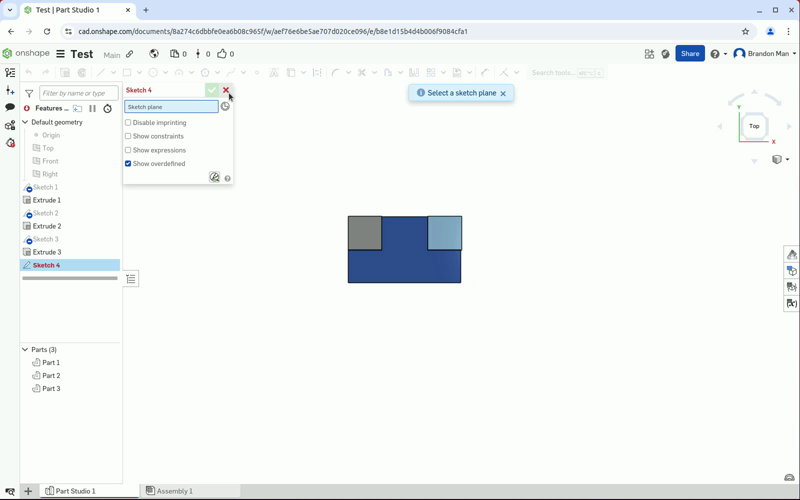
mouse_move(73, 150)
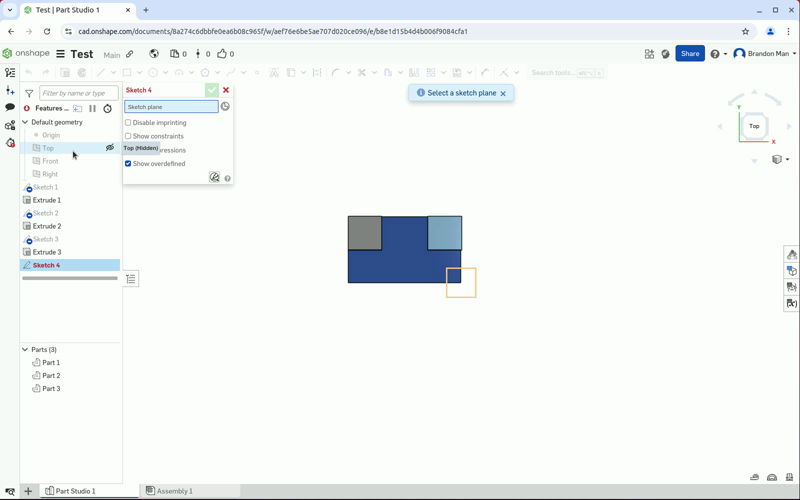
click(73, 150)
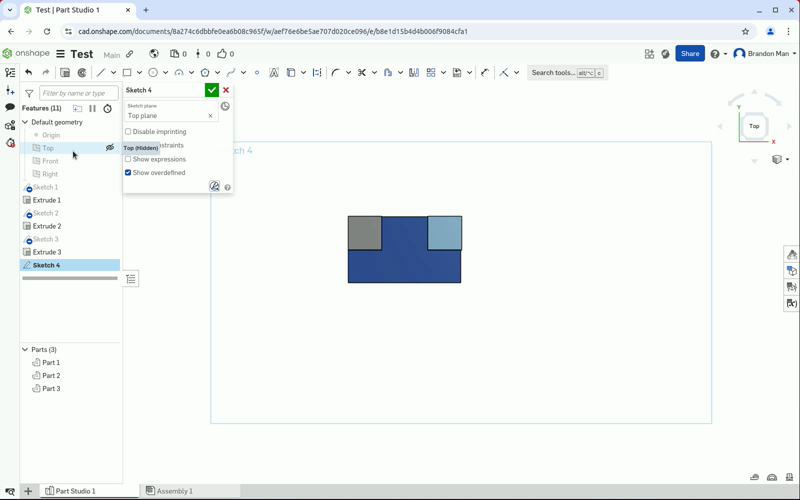
mouse_move(73, 352)
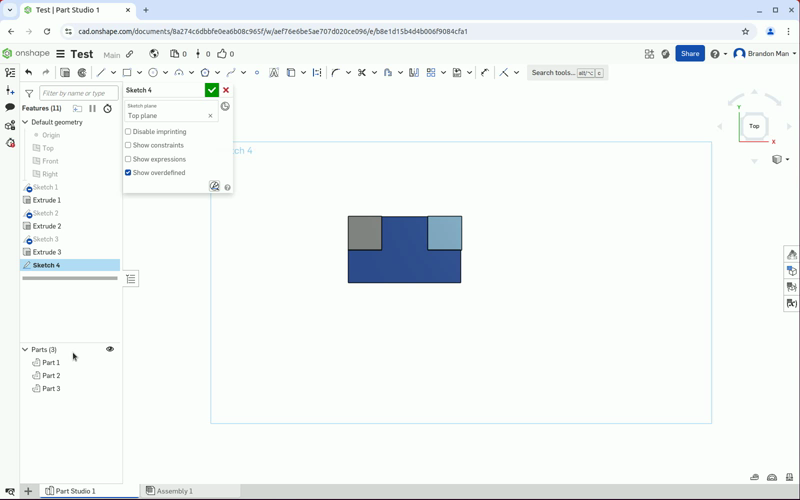
key(y)
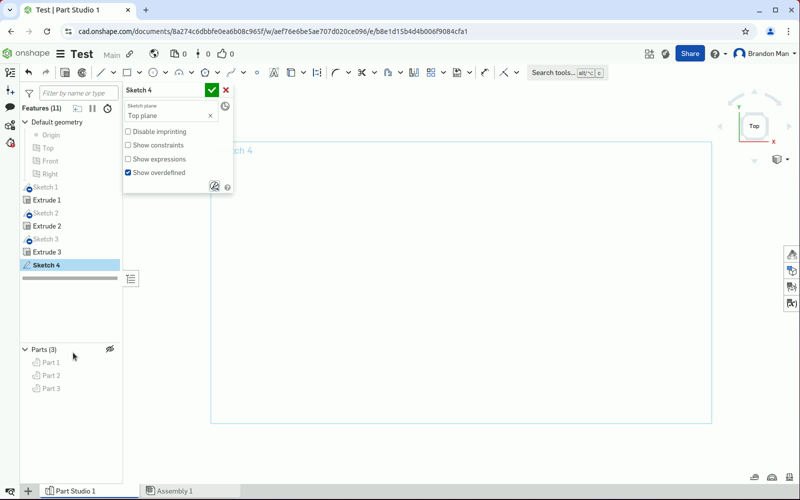
key(l)
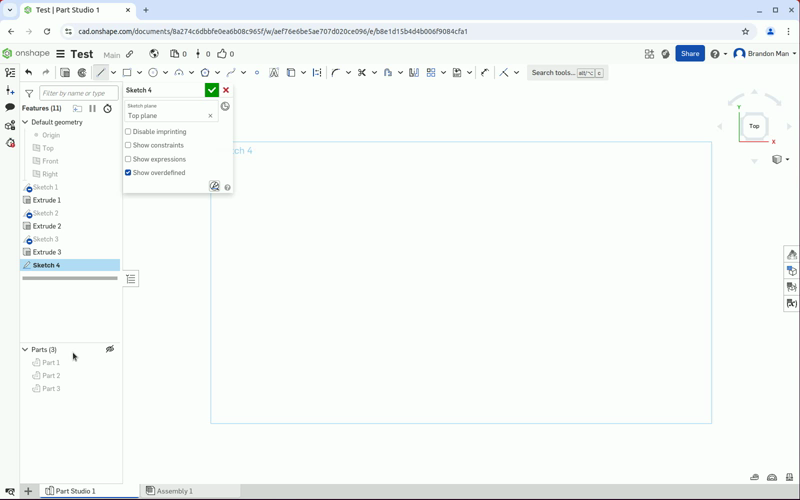
key_down(shift)
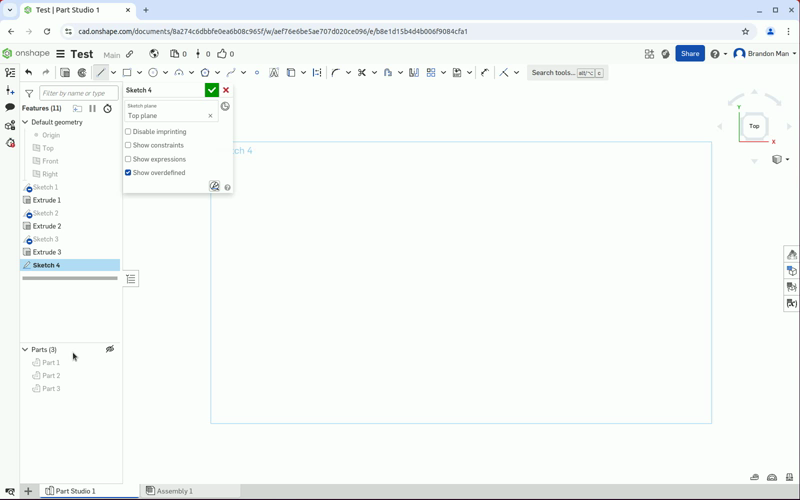
mouse_move(348, 250)
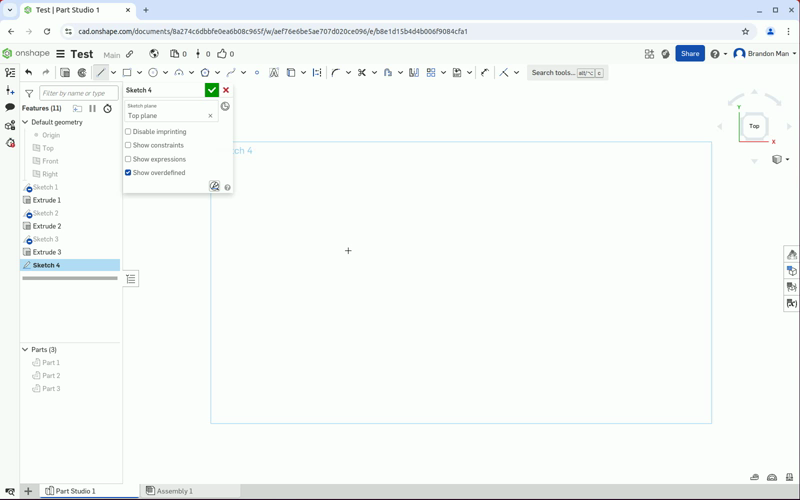
click(348, 250)
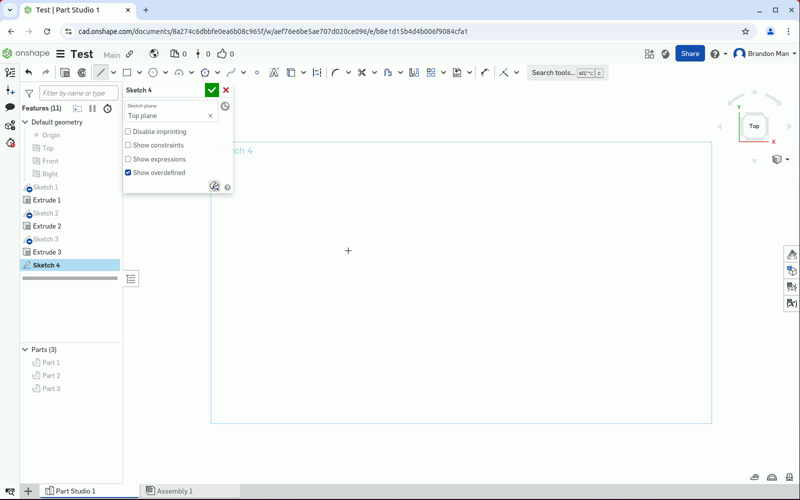
key_up(shift)
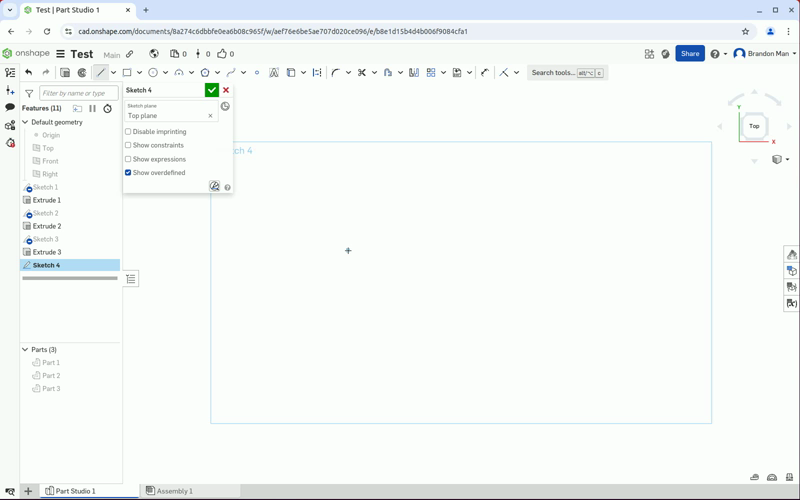
key_down(shift)
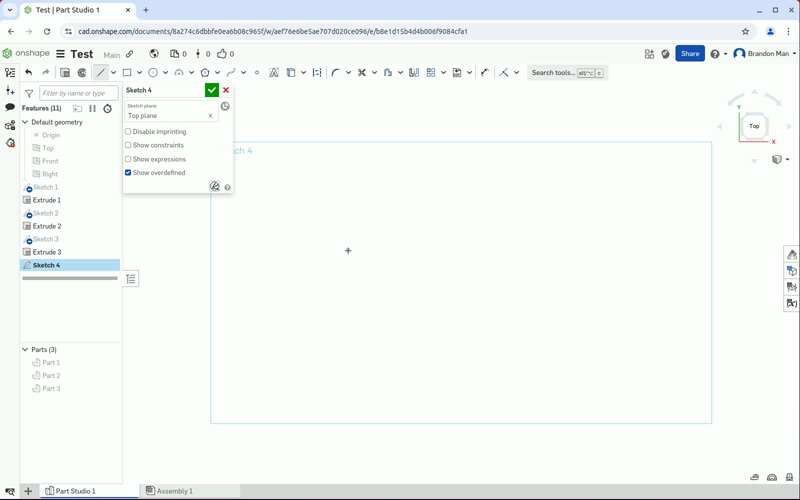
mouse_move(378, 250)
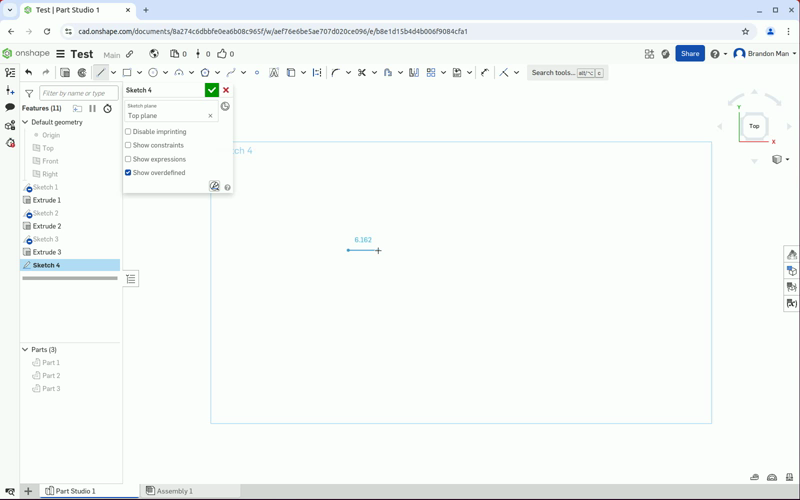
mouse_move(381, 250)
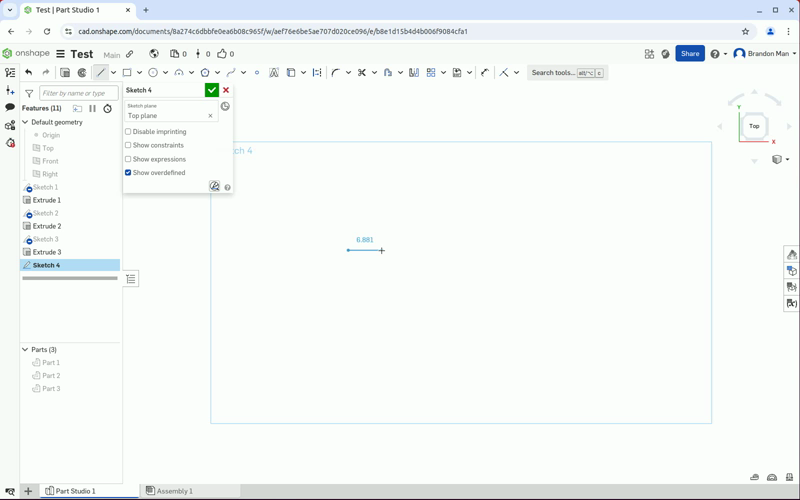
click(381, 250)
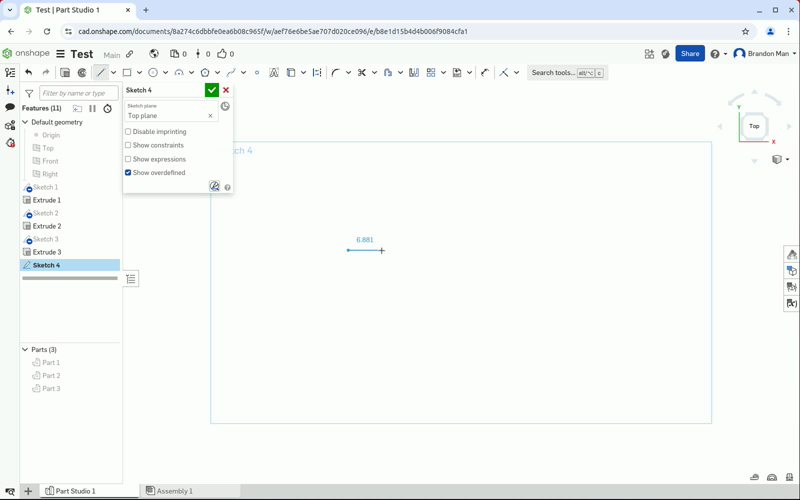
key_up(shift)
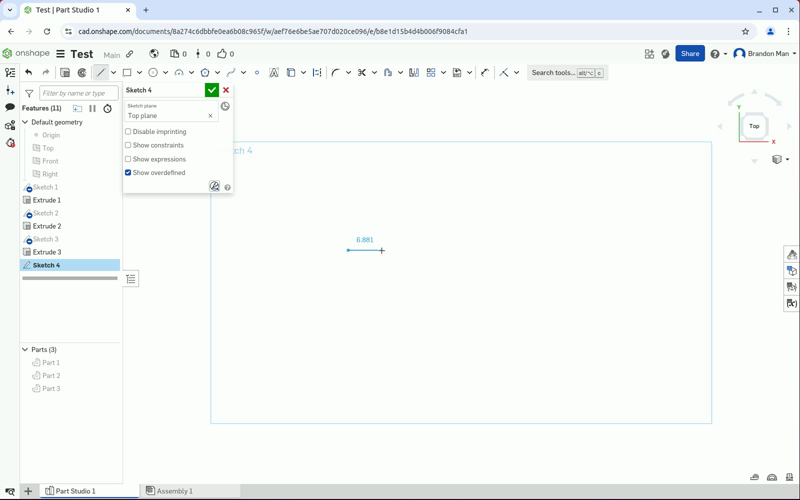
key_down(shift)
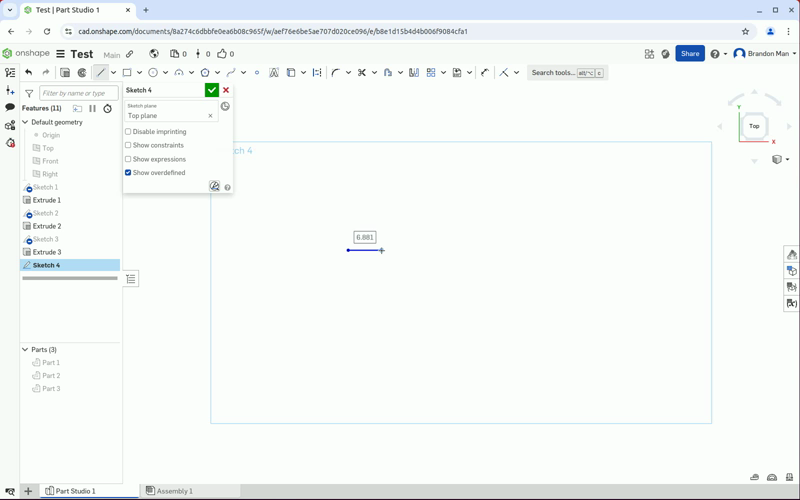
mouse_move(411, 250)
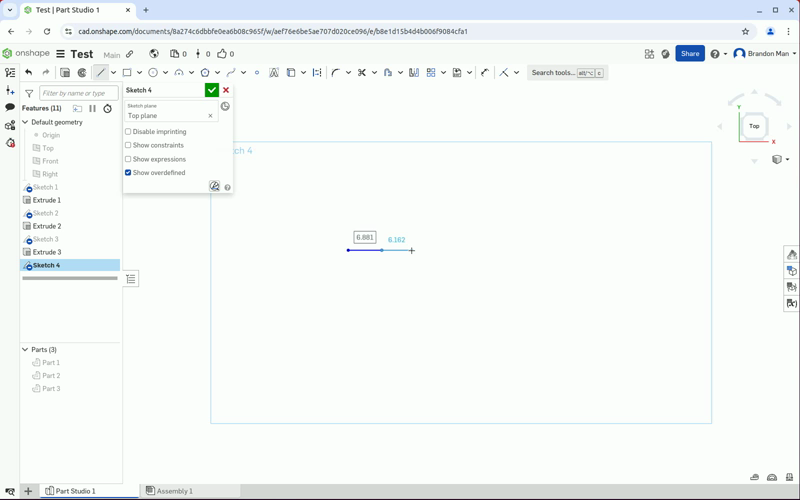
mouse_move(381, 216)
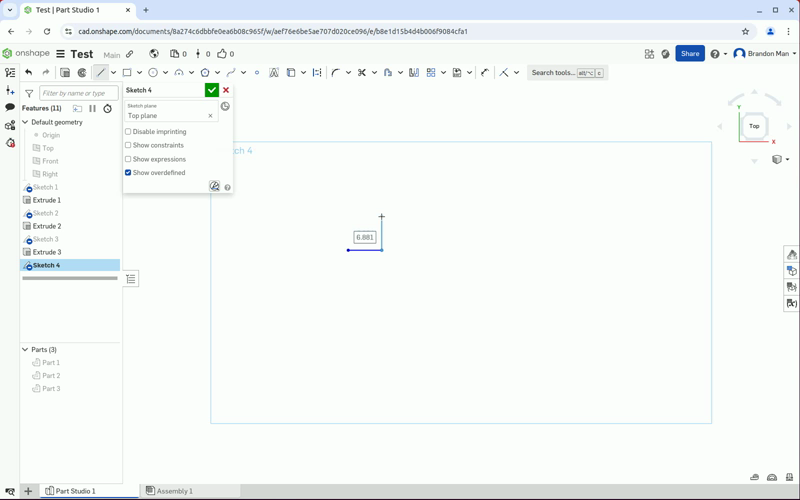
click(381, 216)
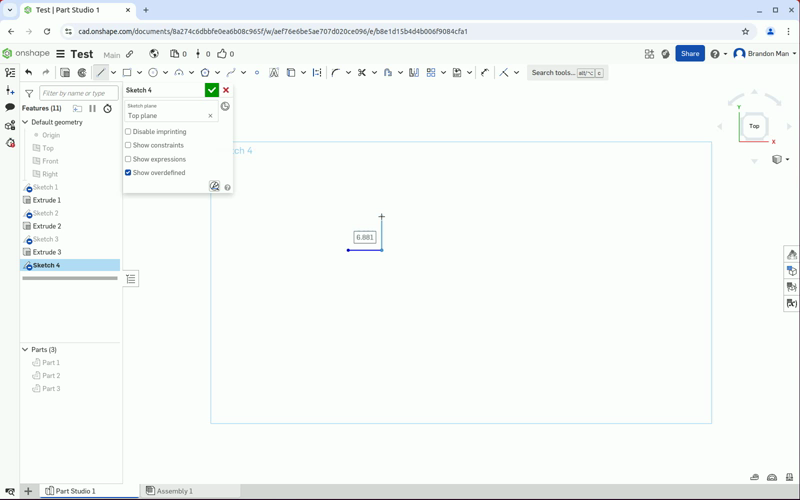
key_up(shift)
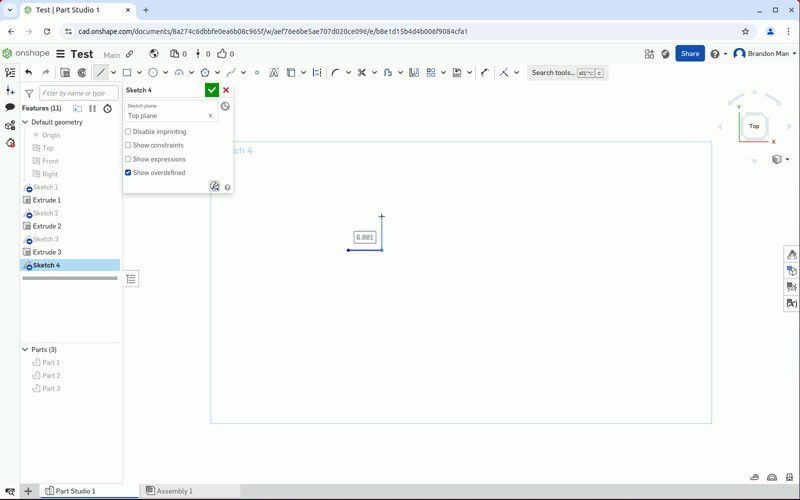
key_down(shift)
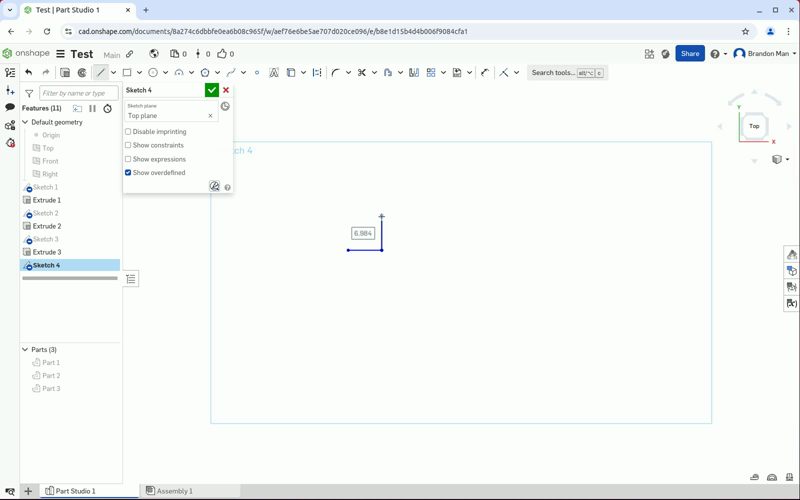
mouse_move(411, 216)
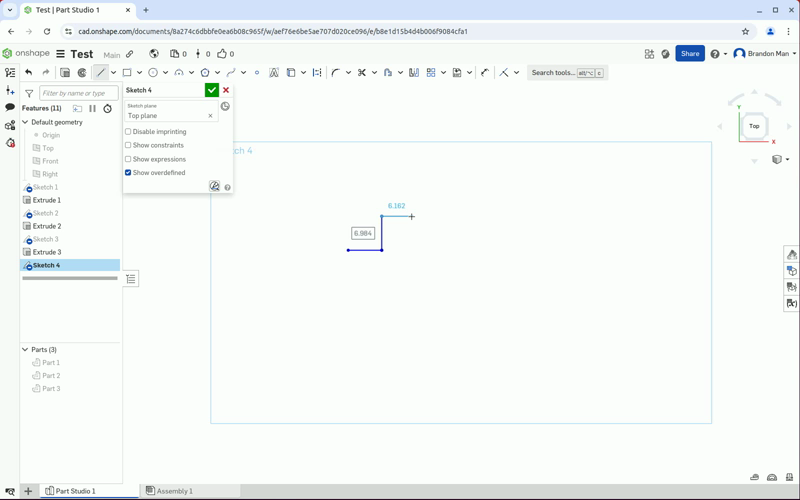
mouse_move(348, 216)
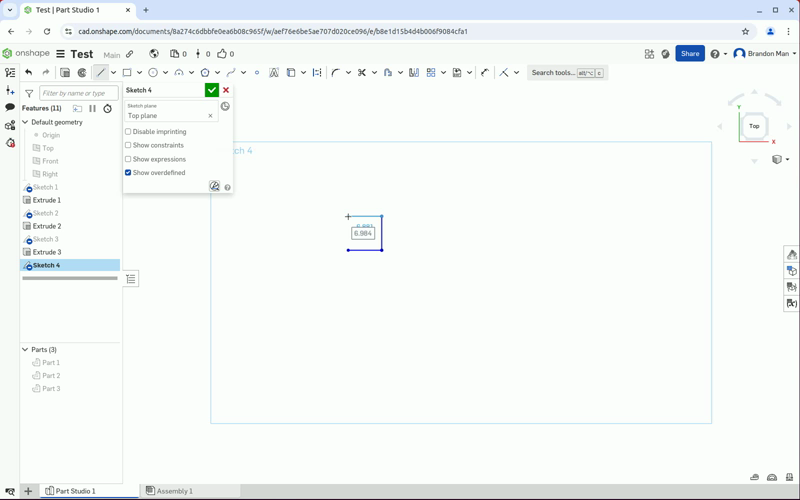
click(348, 216)
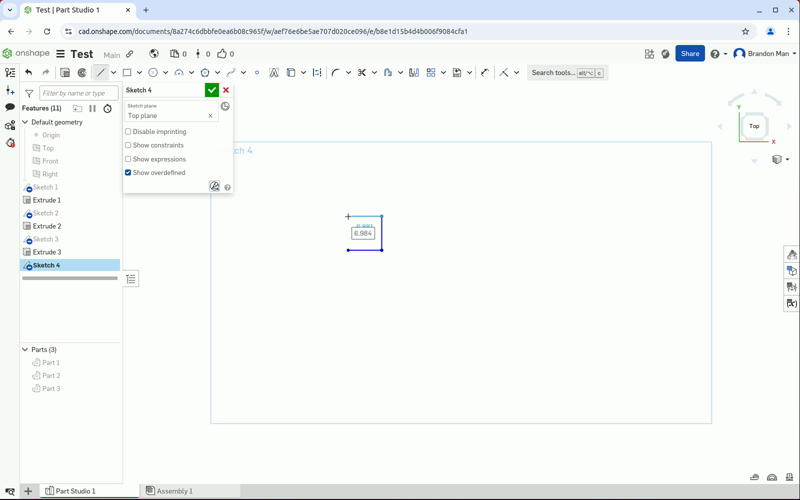
key_up(shift)
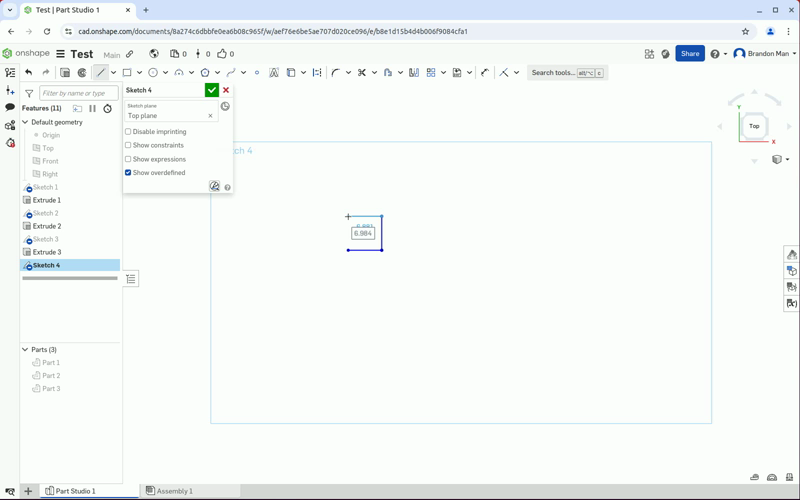
mouse_move(378, 216)
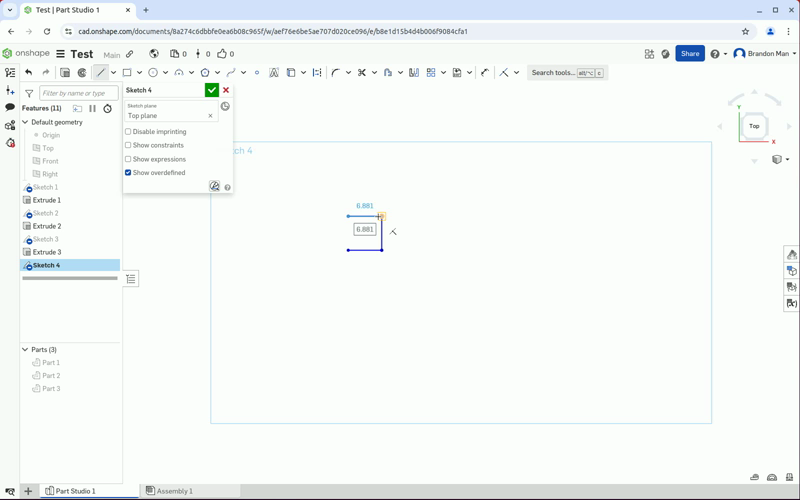
key_down(shift)
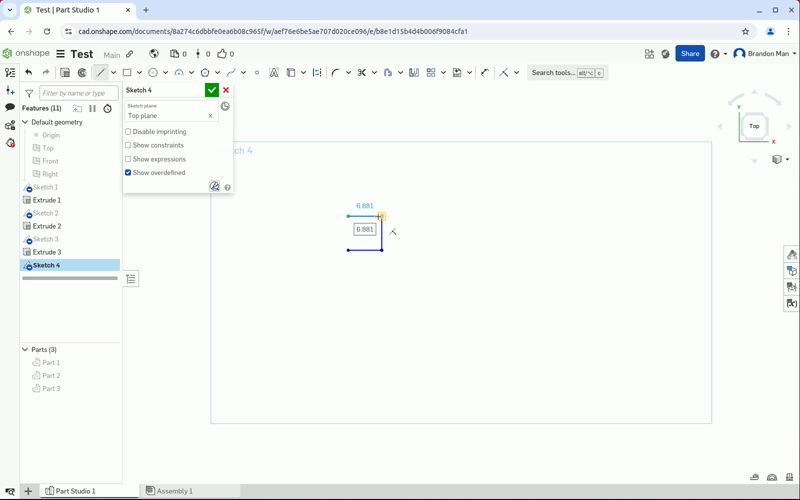
mouse_move(348, 250)
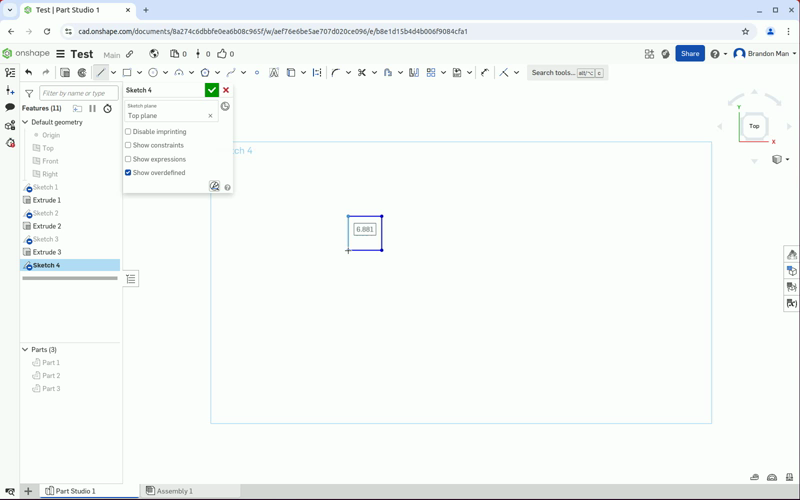
key_up(shift)
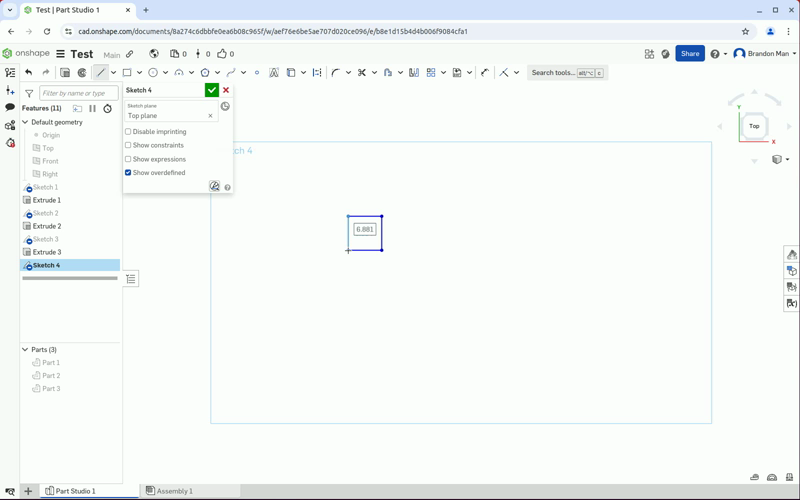
click(348, 250)
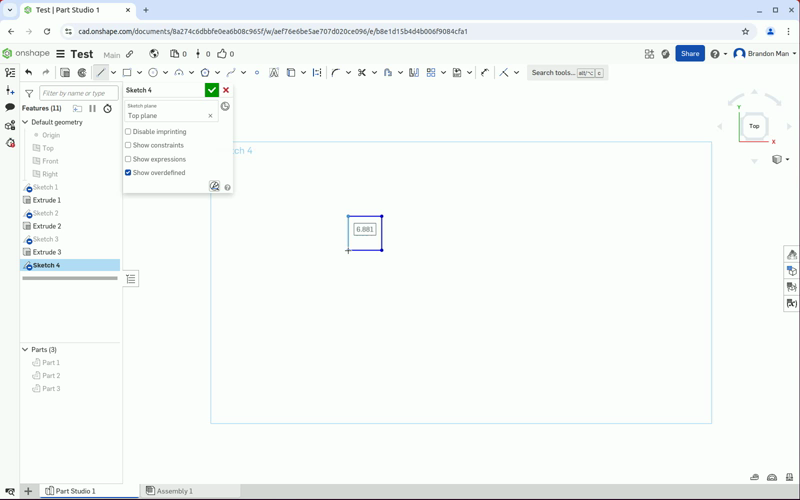
key(esc)
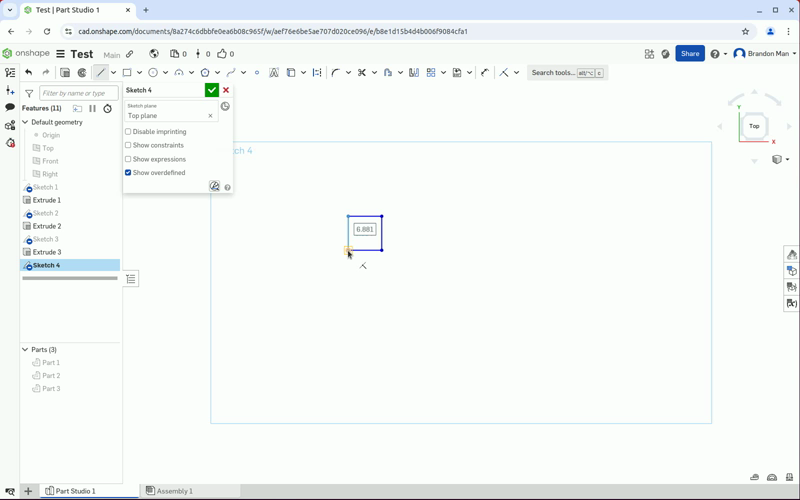
mouse_move(376, 243)
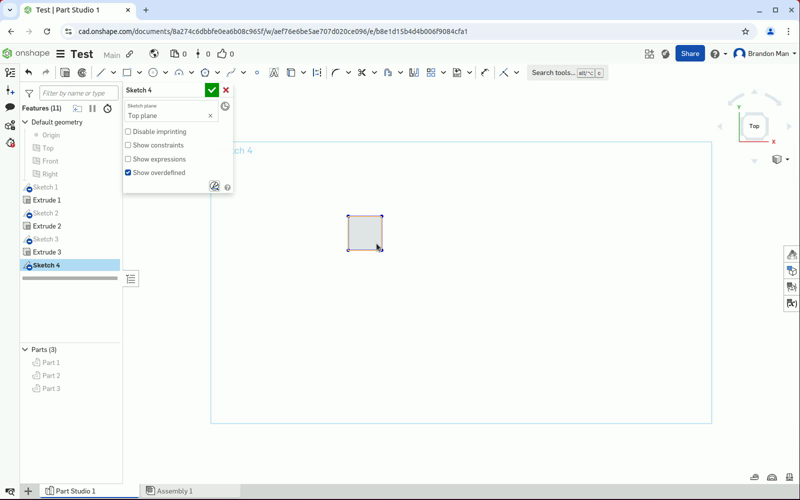
scroll(6)
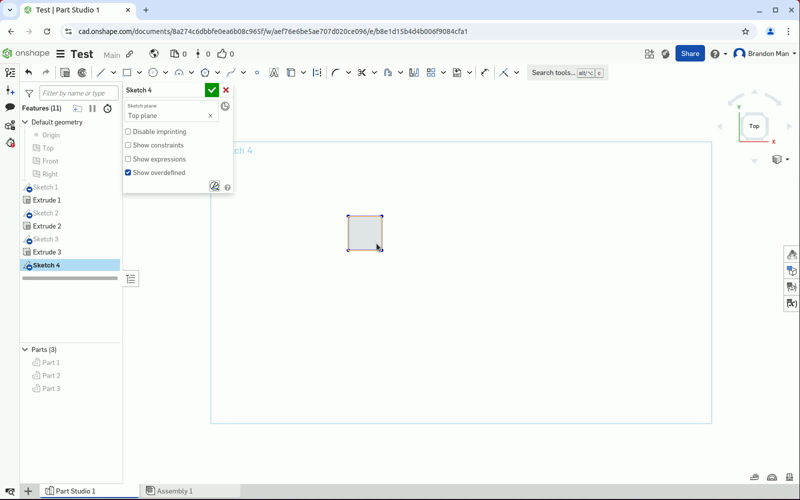
scroll(6)
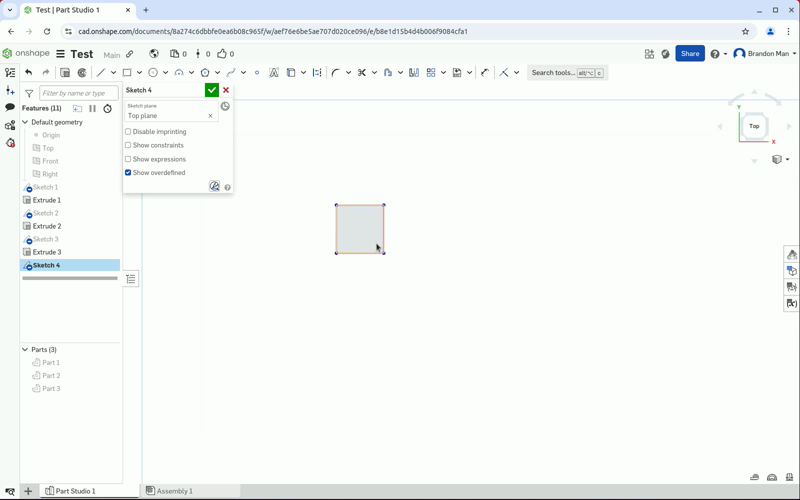
scroll(6)
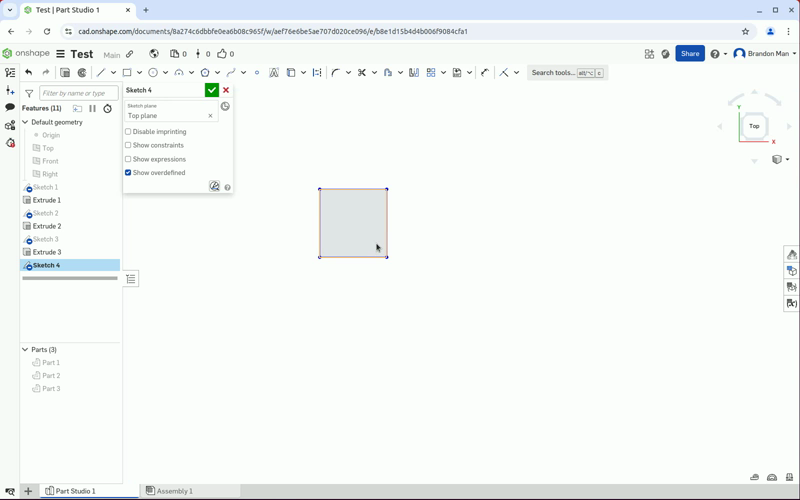
scroll(6)
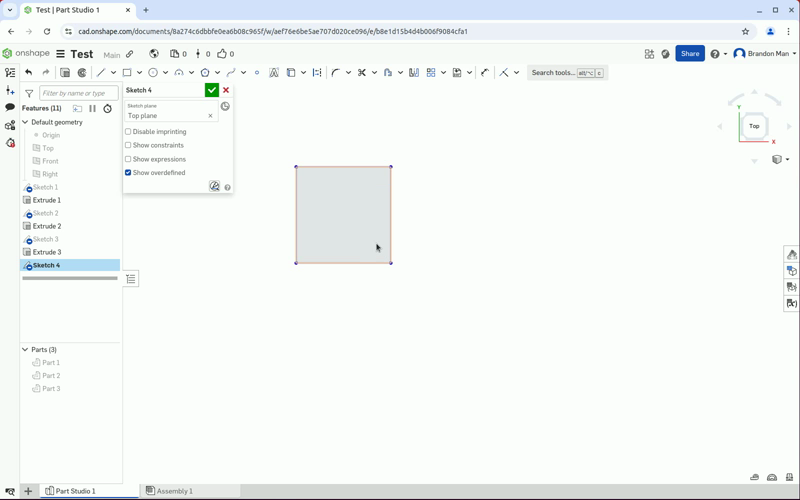
scroll(6)
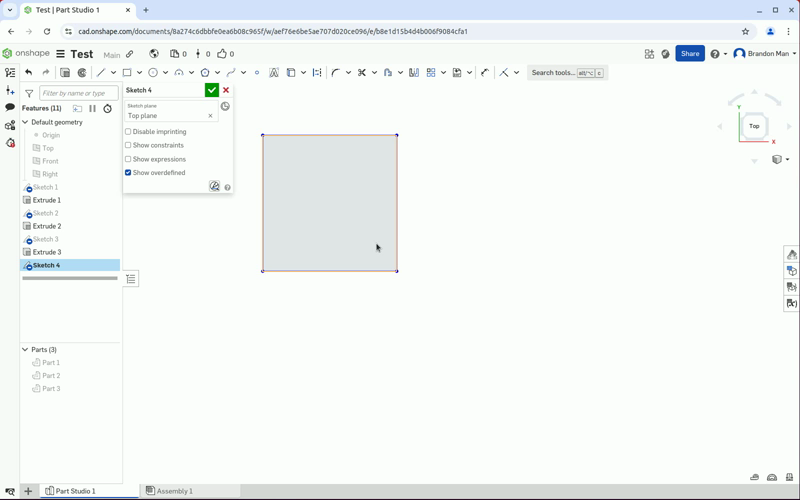
scroll(6)
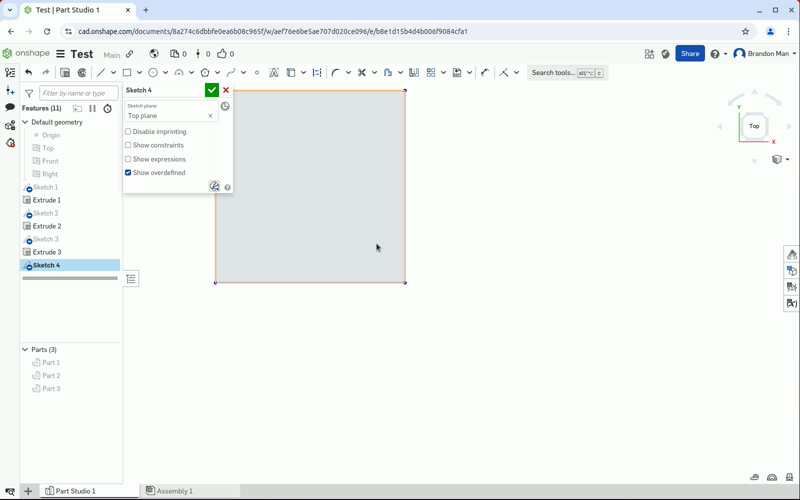
scroll(6)
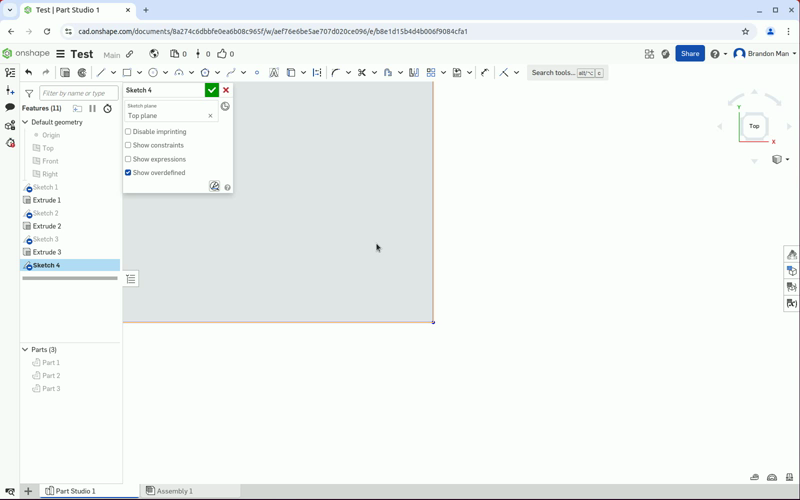
click(376, 243)
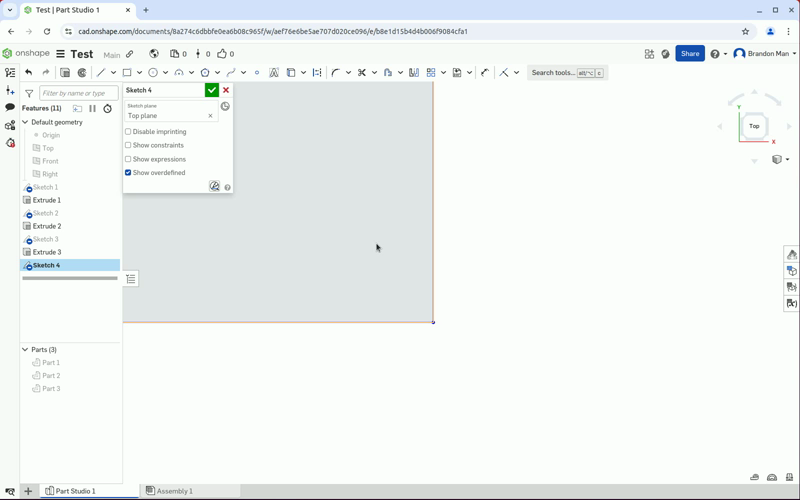
scroll(-6)
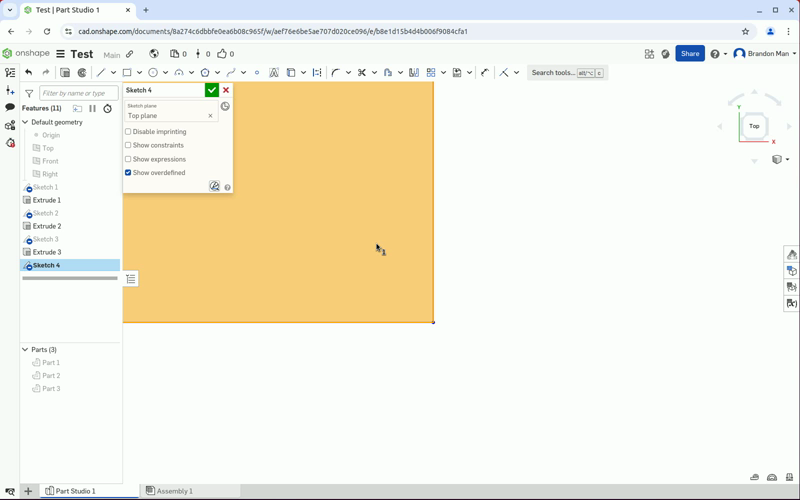
scroll(-6)
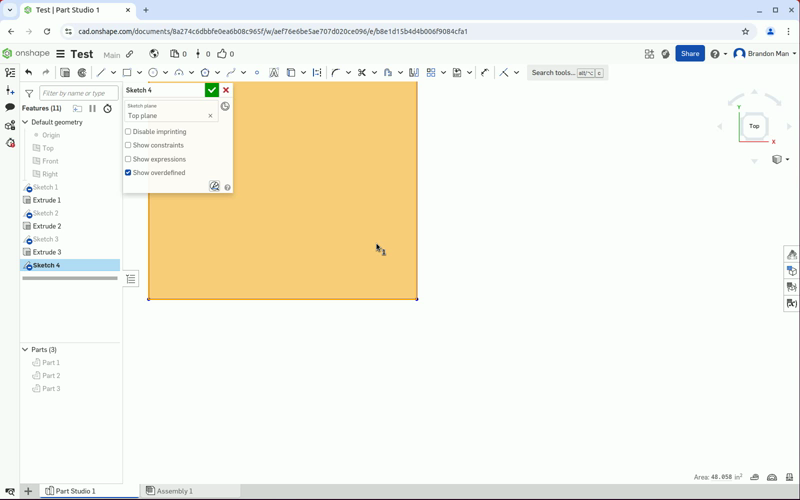
scroll(-6)
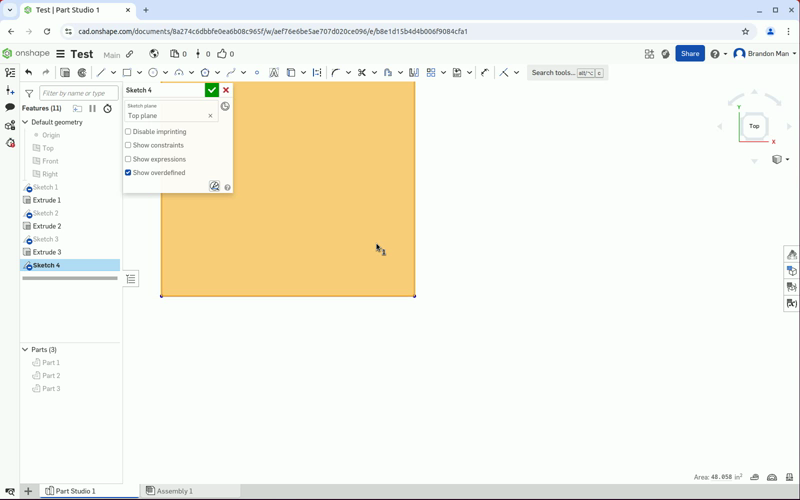
scroll(-6)
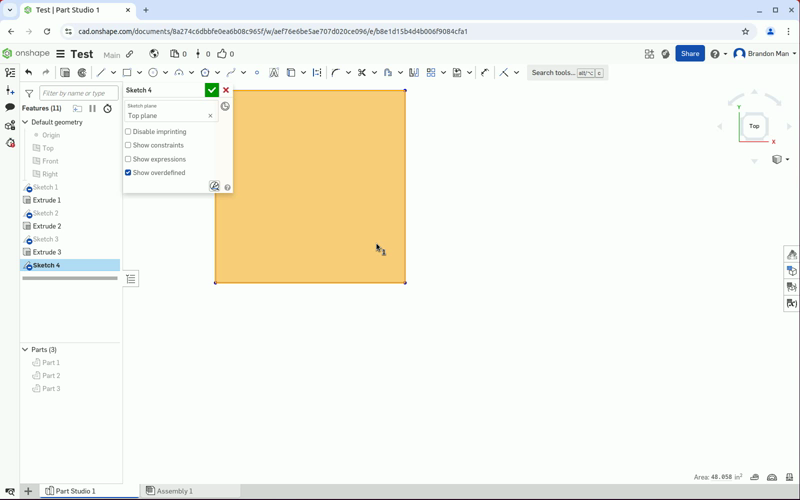
scroll(-6)
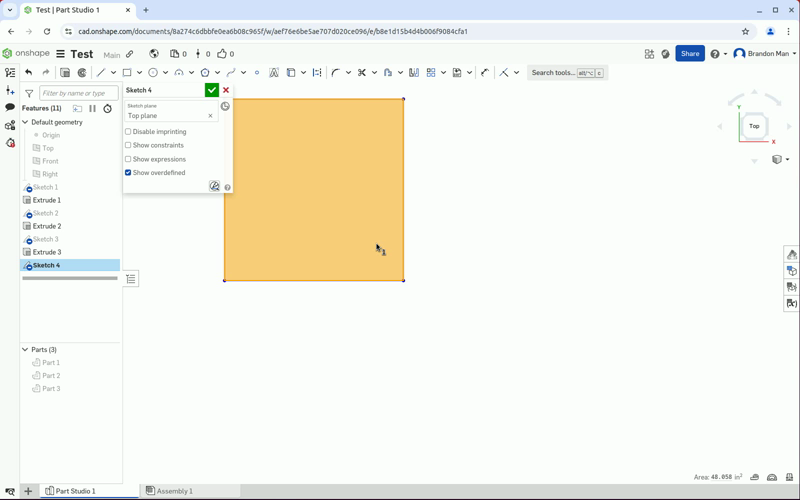
scroll(-6)
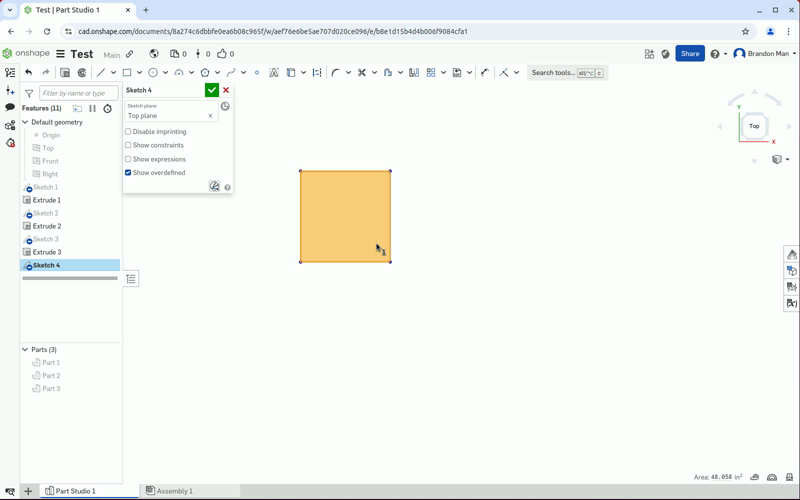
scroll(-6)
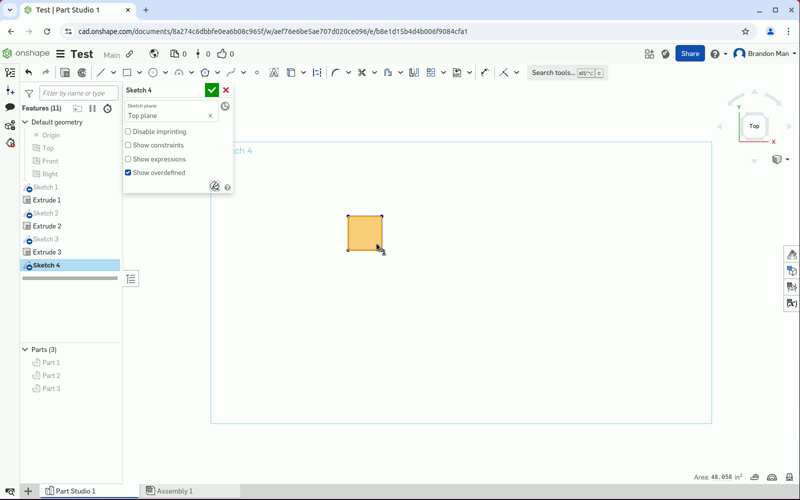
mouse_move(73, 352)
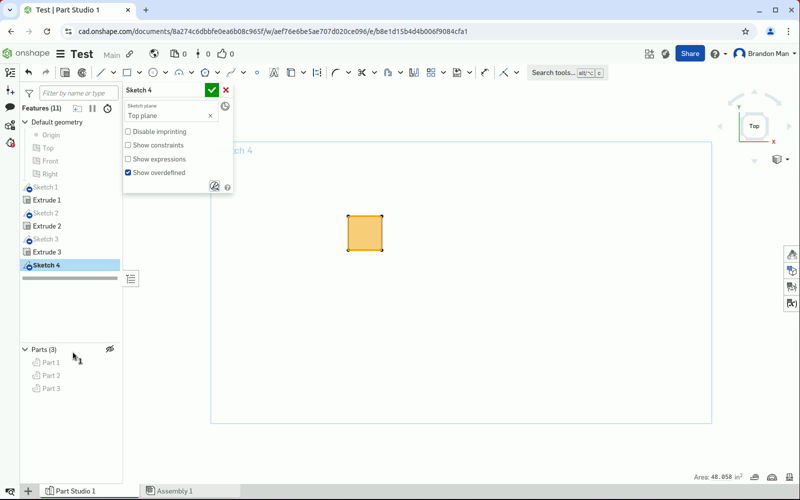
key(shift+y)
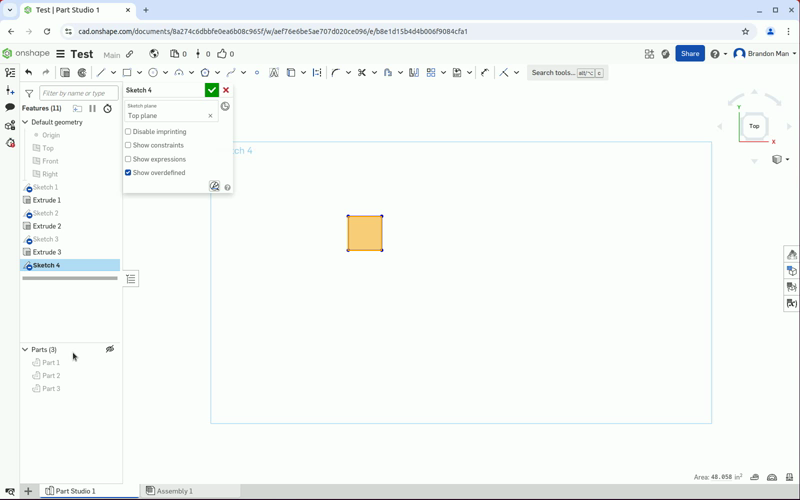
key(shift+e)
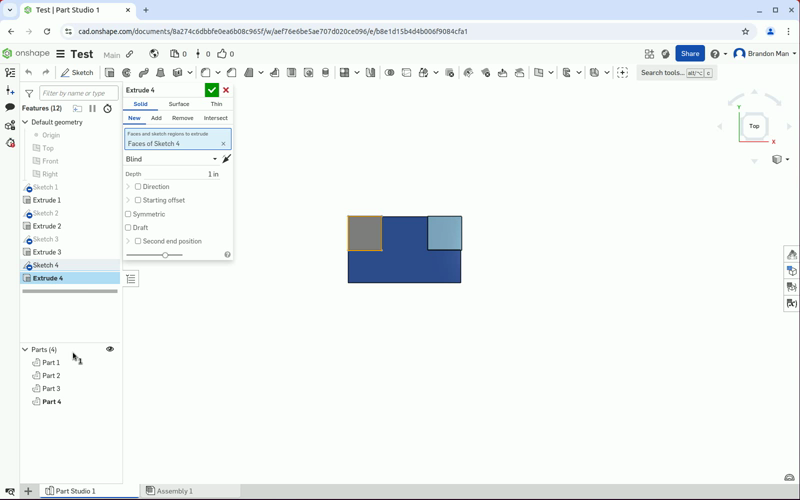
mouse_move(143, 106)
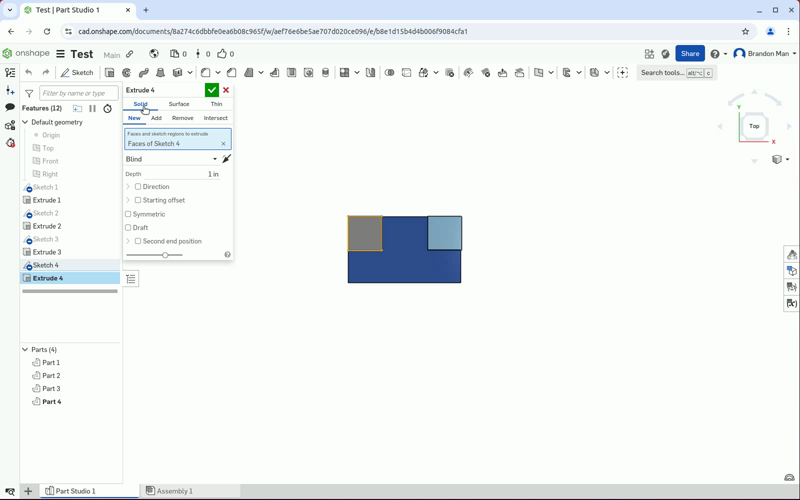
click(143, 106)
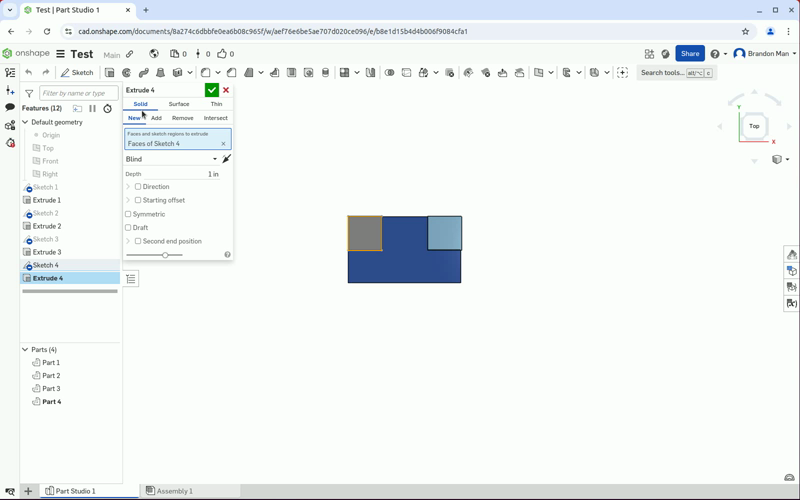
mouse_move(137, 120)
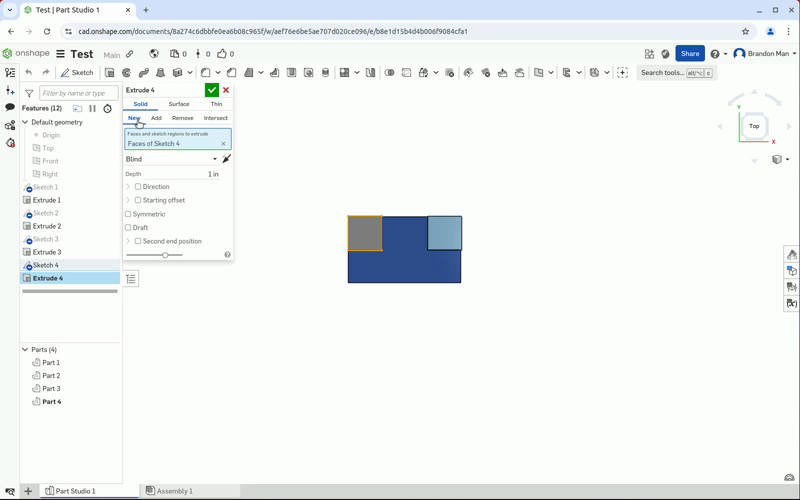
click(137, 120)
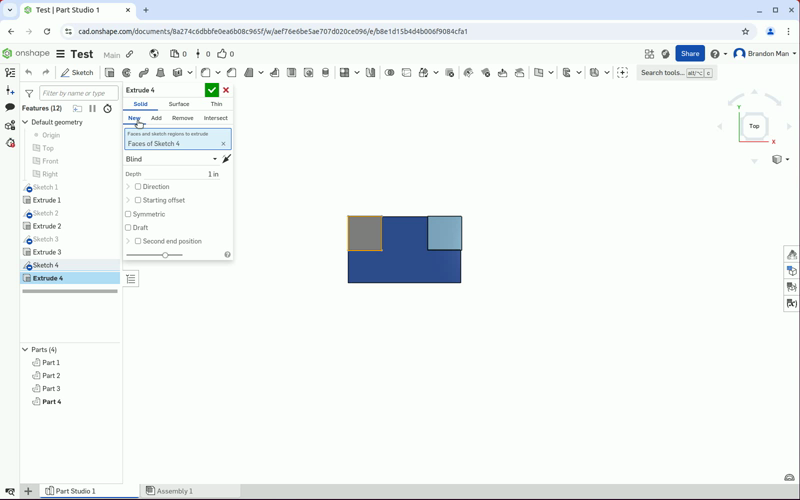
key(tab, 4)
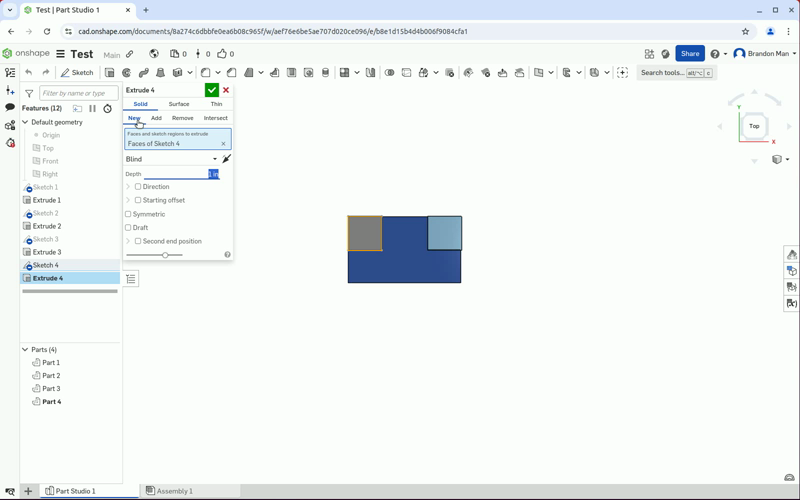
text(5.536)
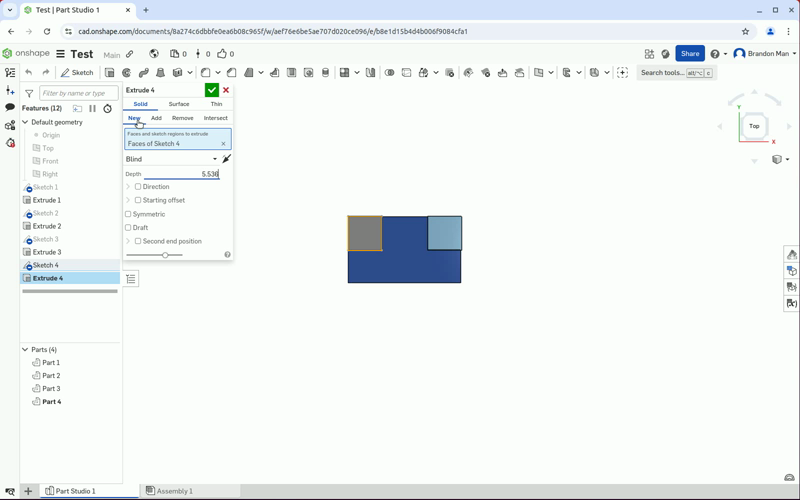
key(enter)
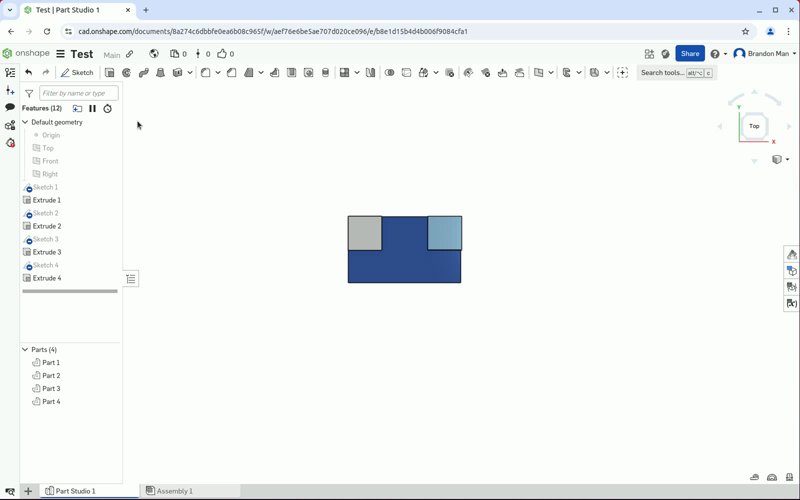
key(shift+h)
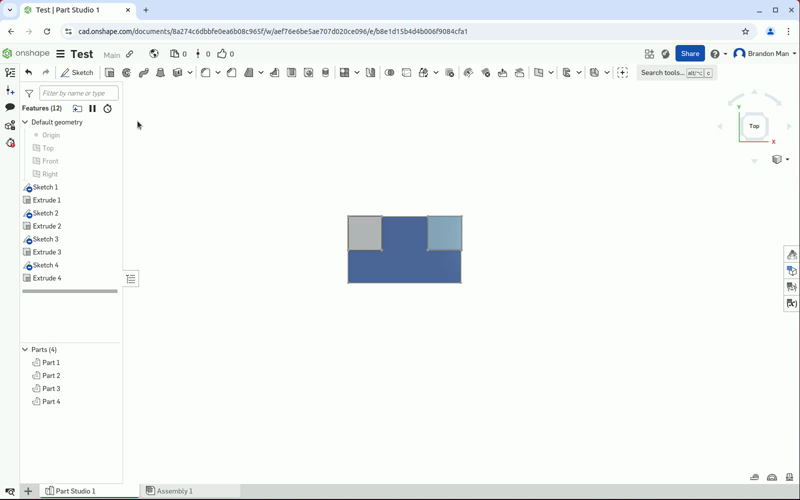
key(shift+h)
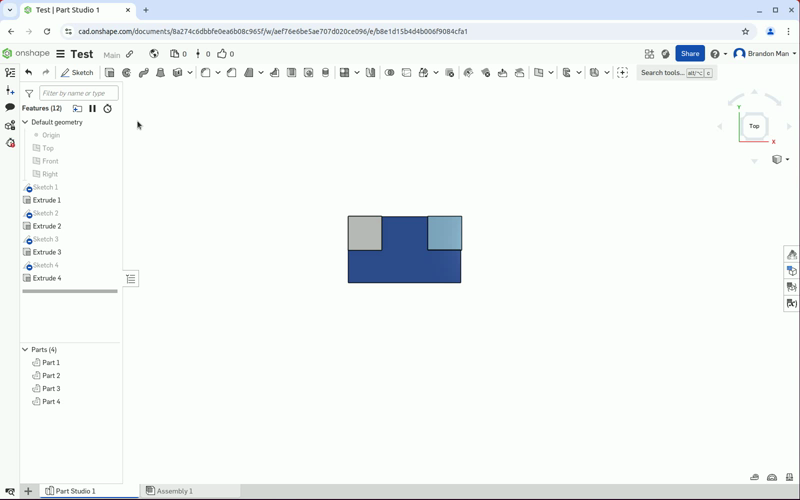
mouse_move(73, 189)
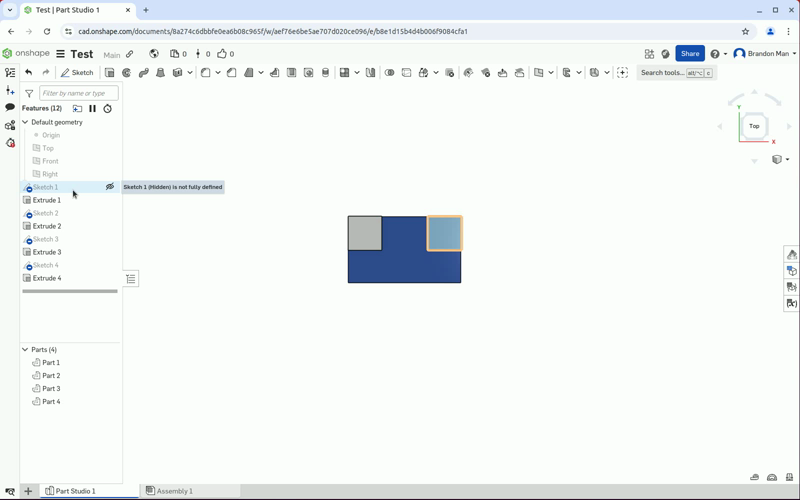
click(73, 189)
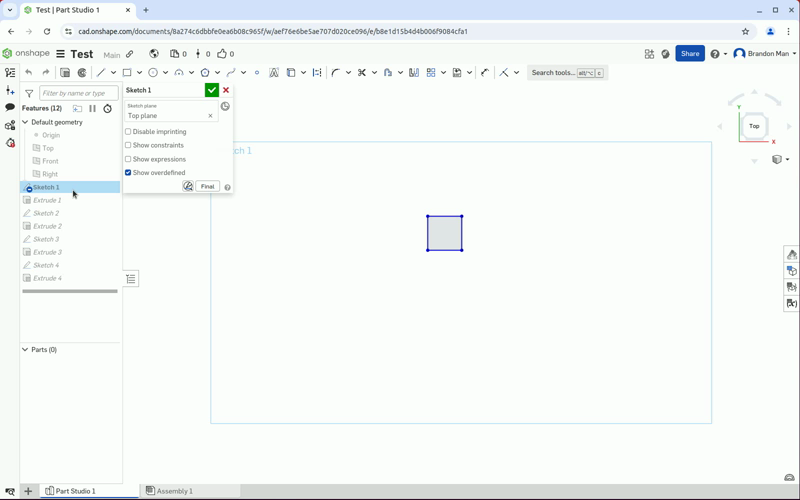
mouse_move(229, 92)
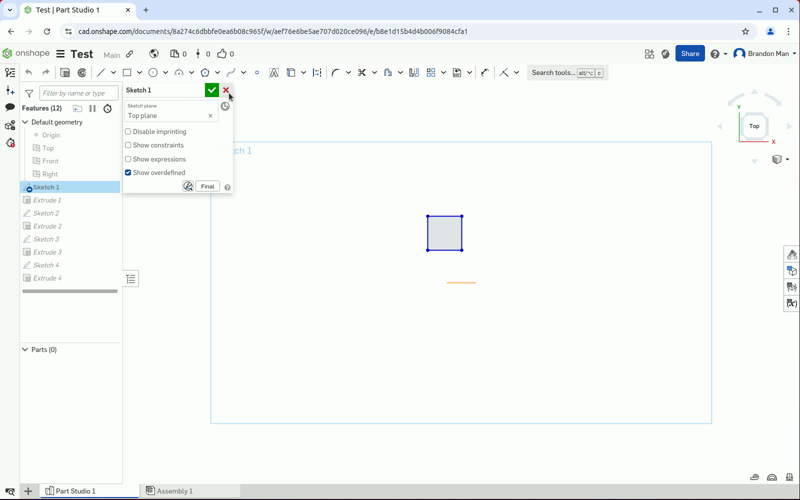
click(229, 92)
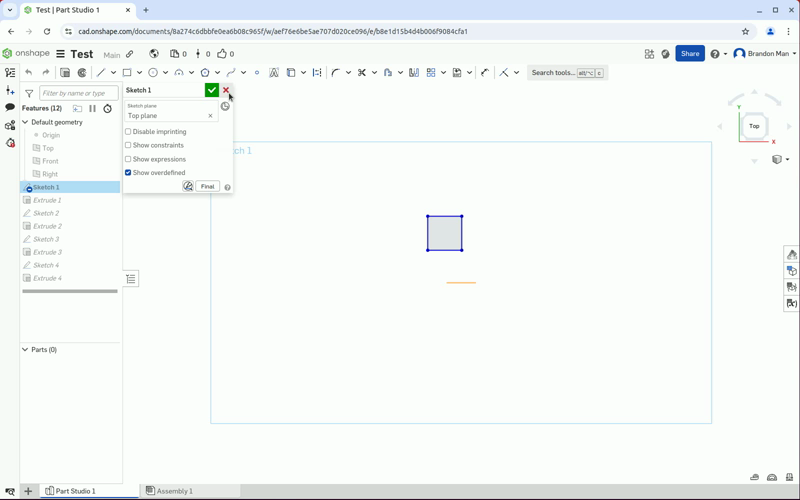
key(shift+s)
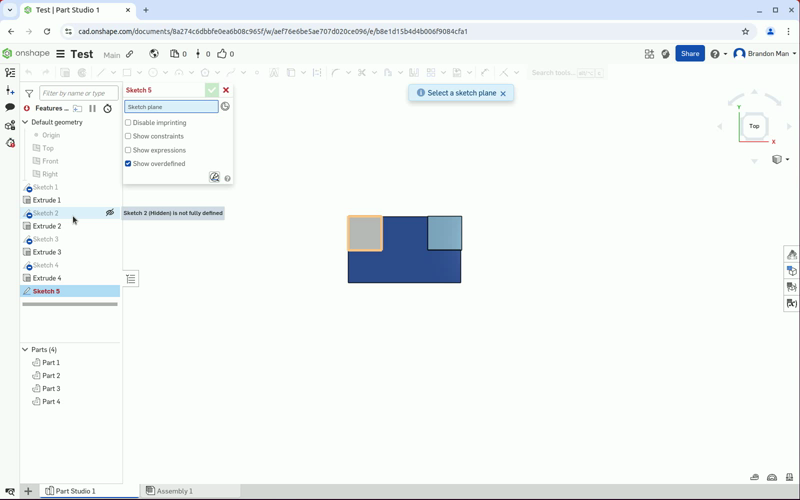
scroll(3)
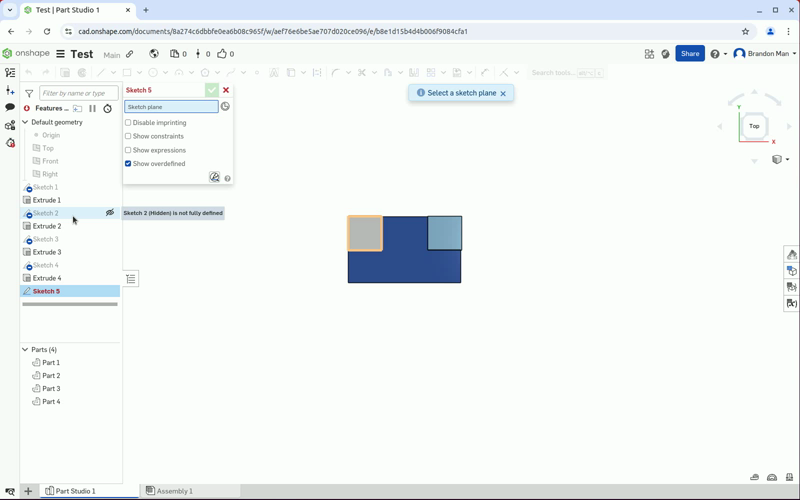
mouse_move(73, 150)
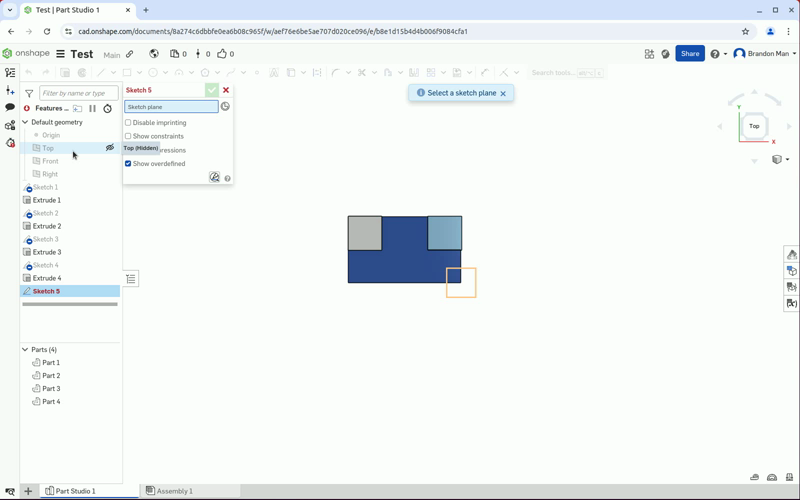
click(73, 150)
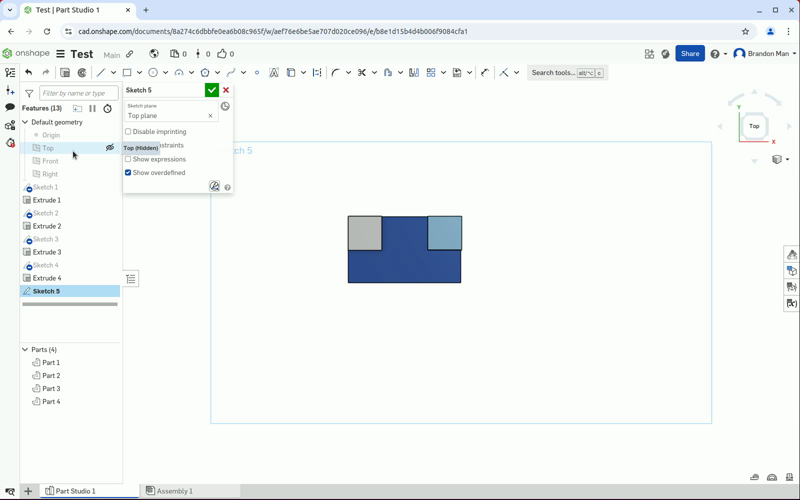
mouse_move(73, 352)
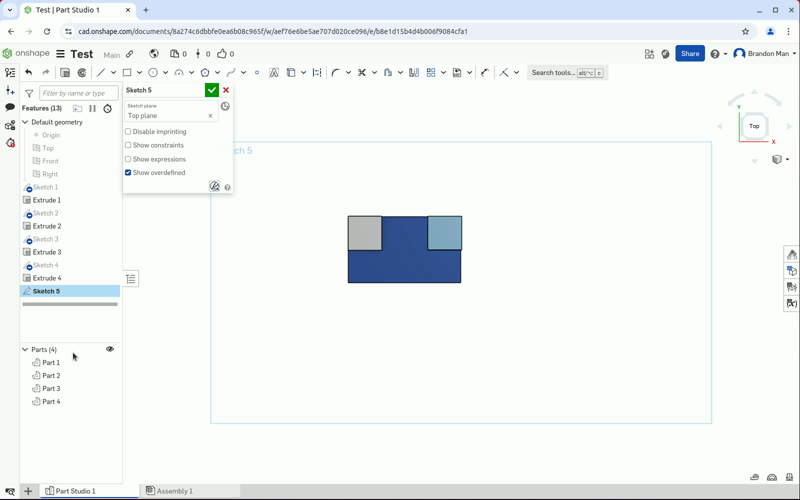
key(y)
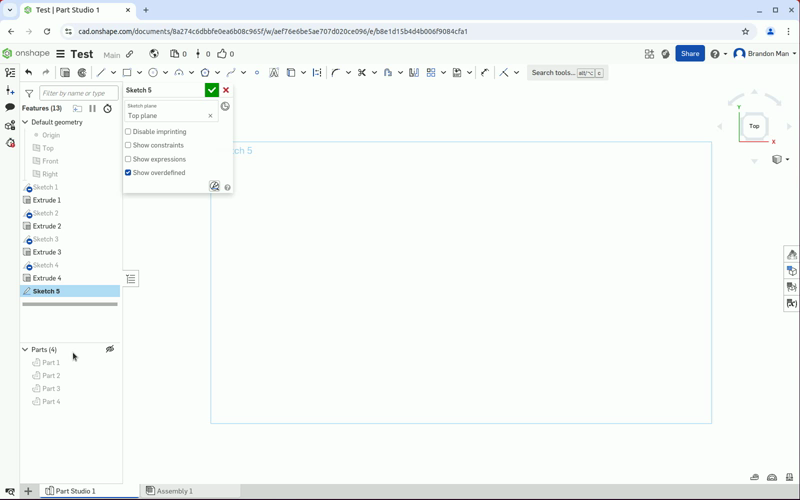
key(l)
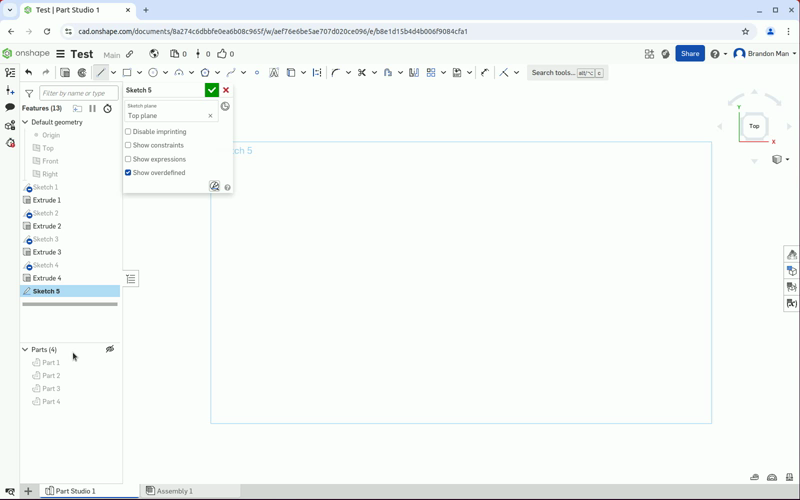
key_down(shift)
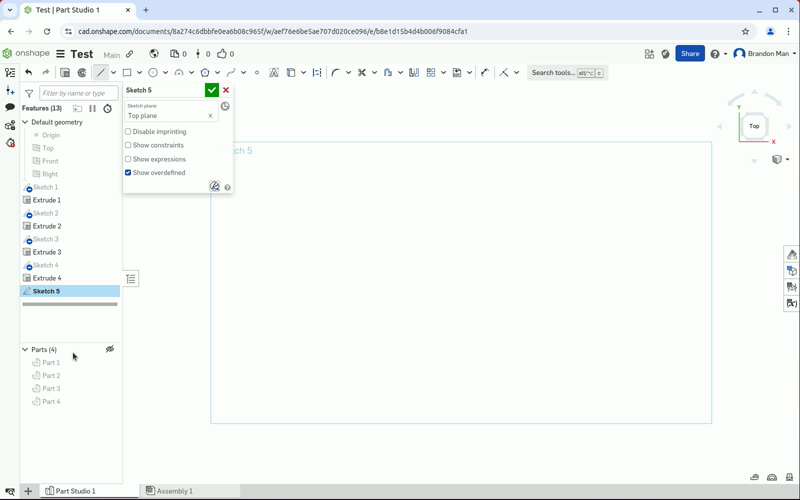
mouse_move(427, 250)
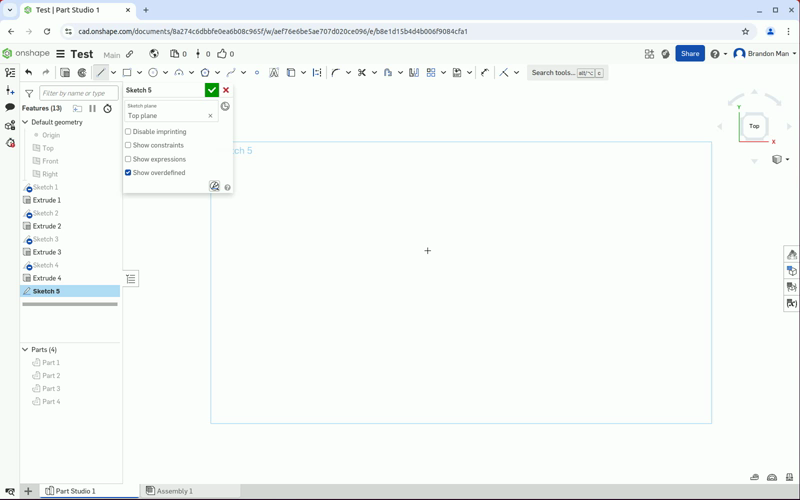
click(427, 250)
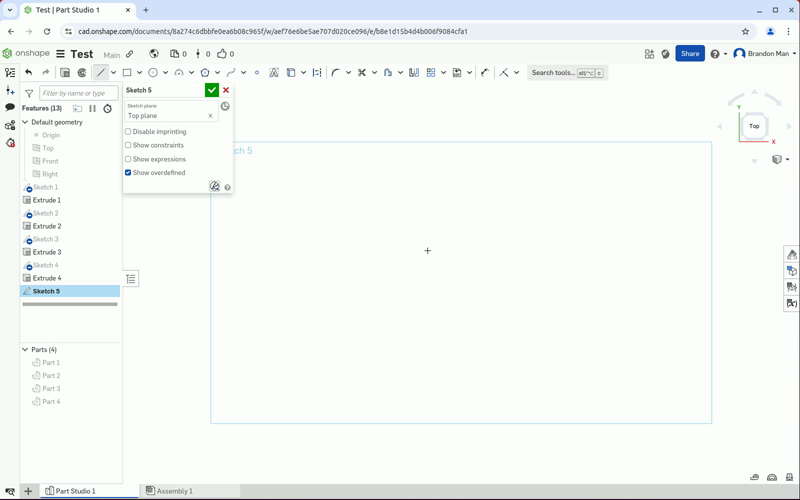
key_up(shift)
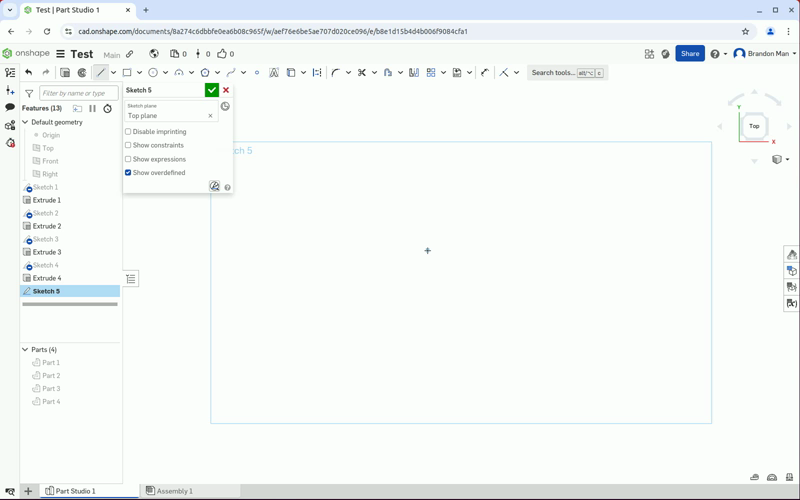
key_down(shift)
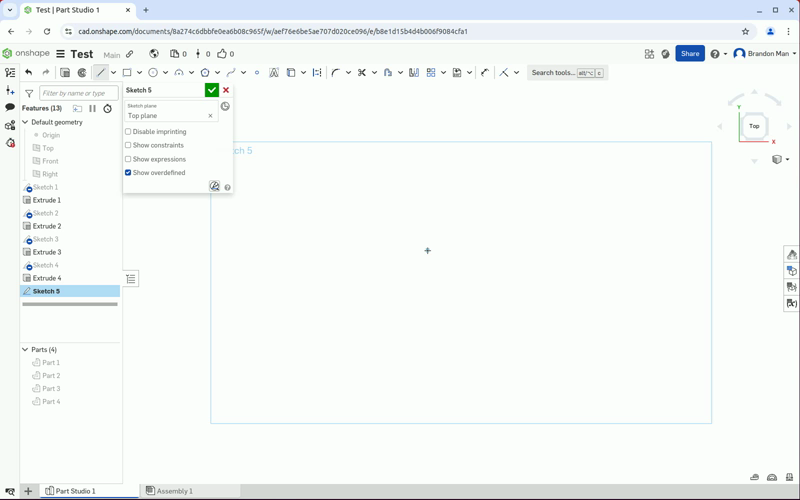
mouse_move(457, 250)
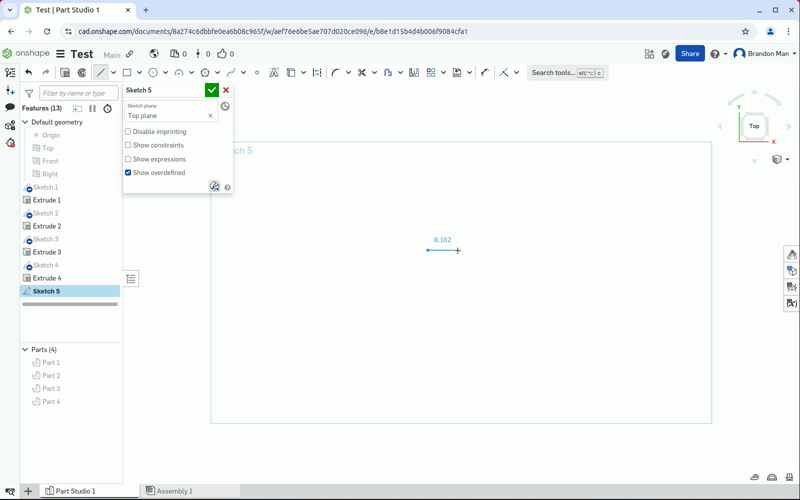
mouse_move(461, 250)
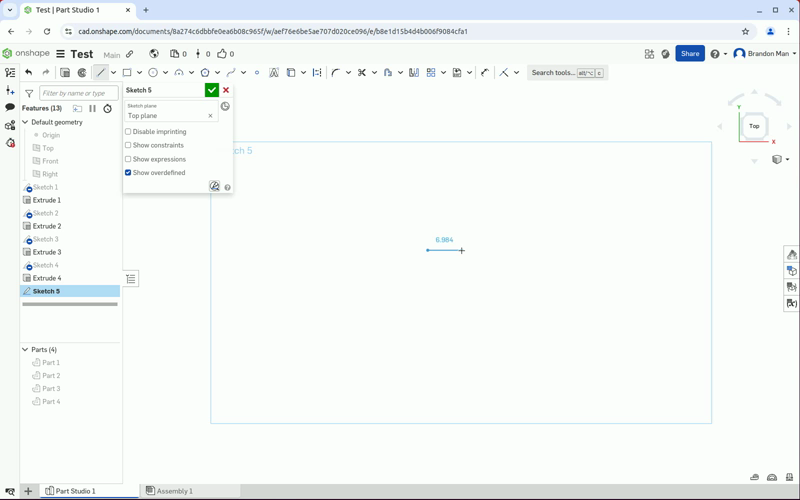
click(461, 250)
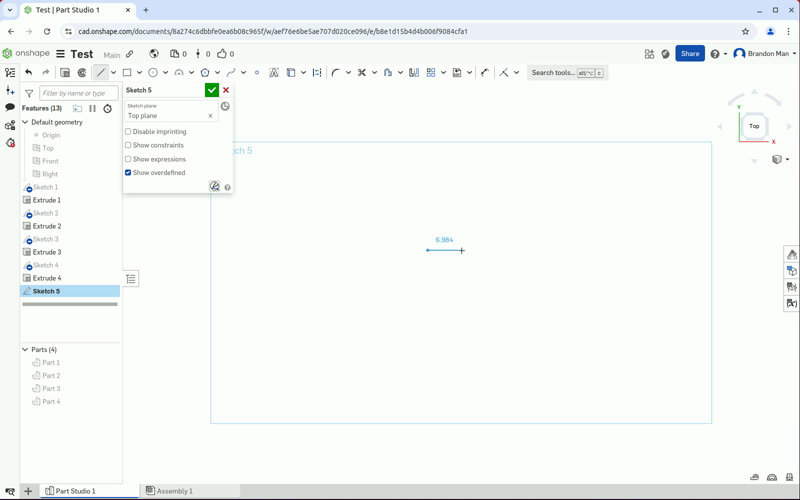
key_up(shift)
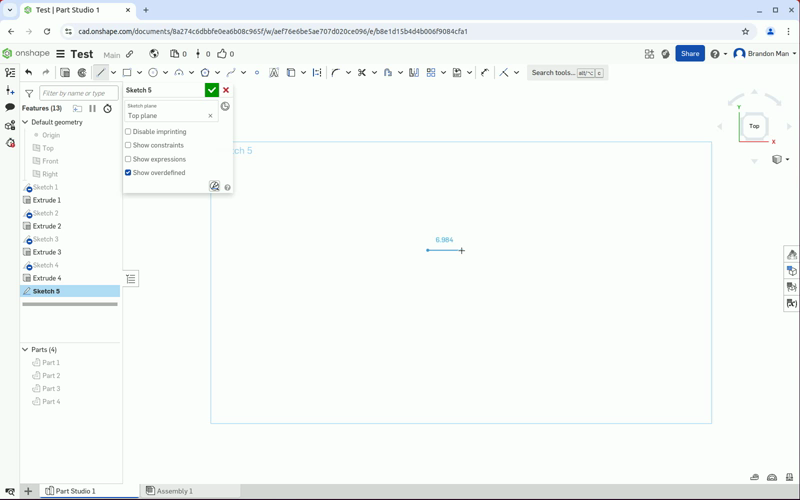
key_down(shift)
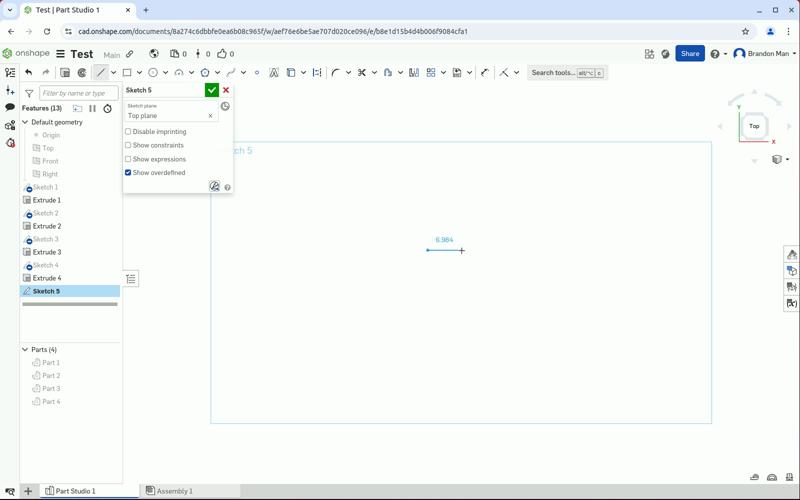
mouse_move(491, 250)
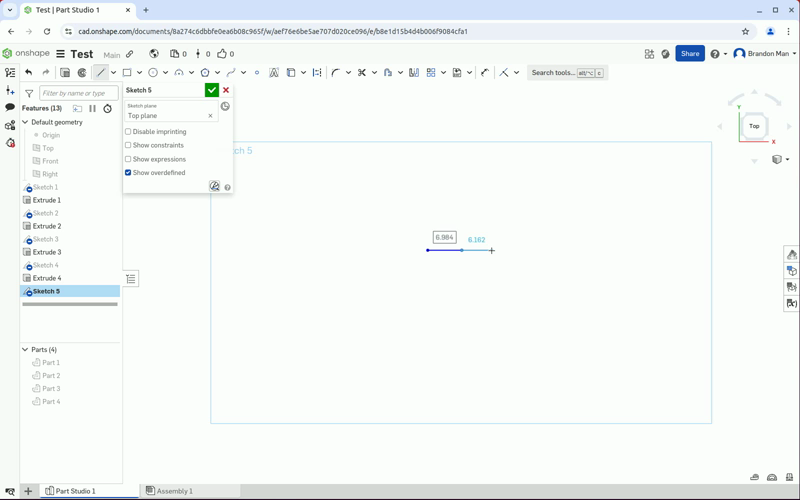
mouse_move(461, 216)
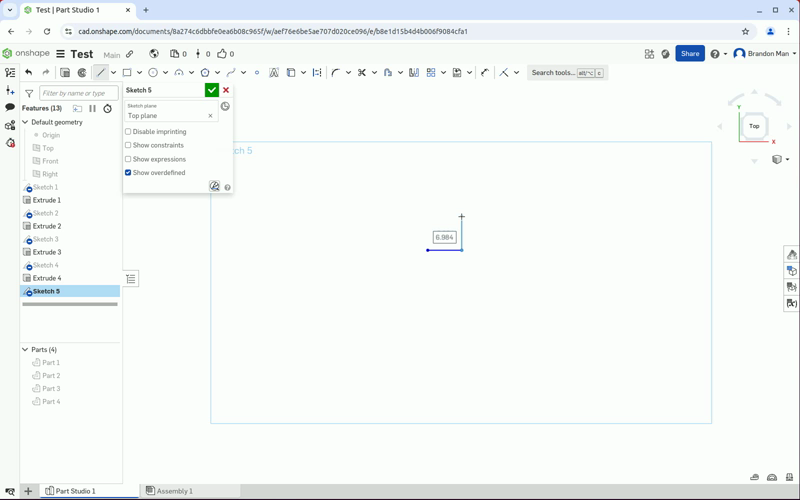
click(461, 216)
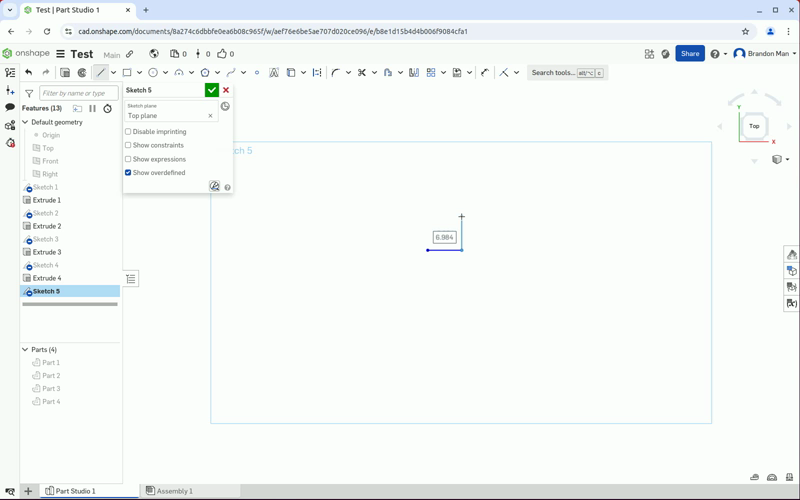
key_up(shift)
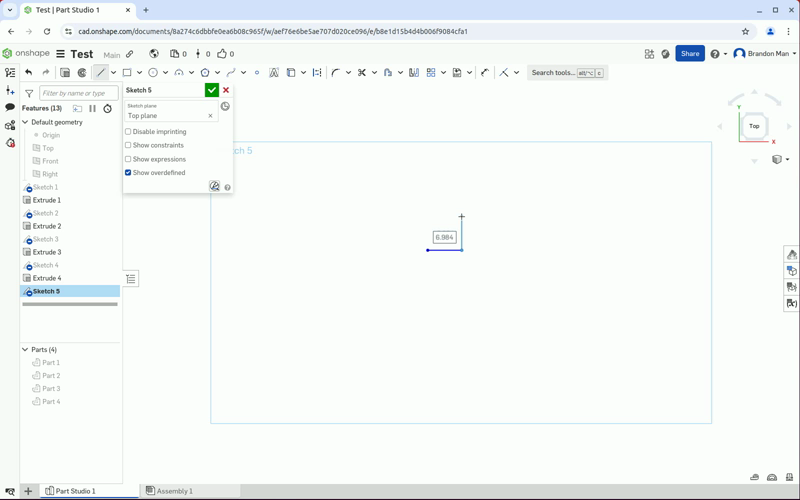
key_down(shift)
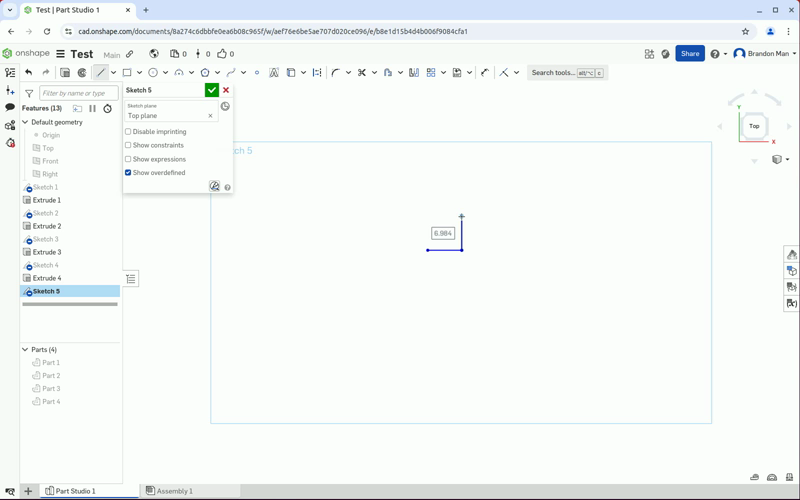
mouse_move(491, 216)
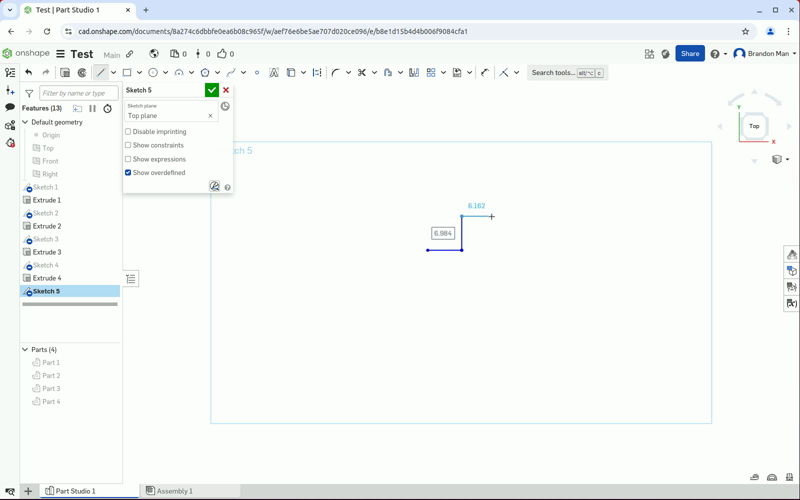
mouse_move(427, 216)
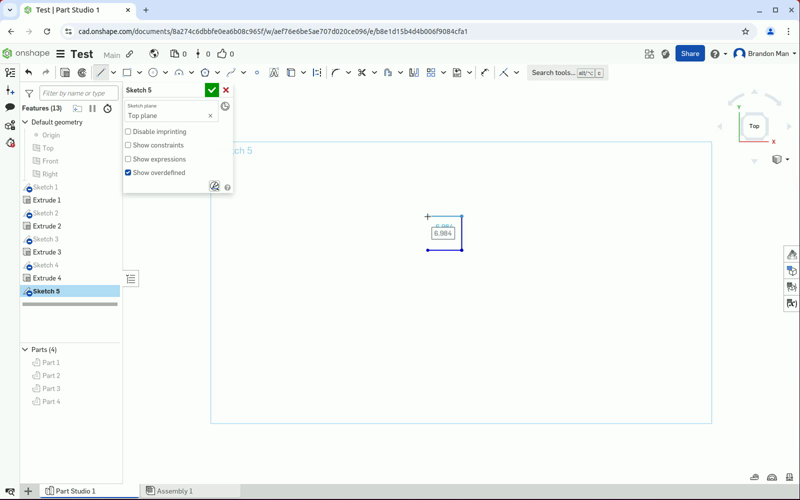
click(427, 216)
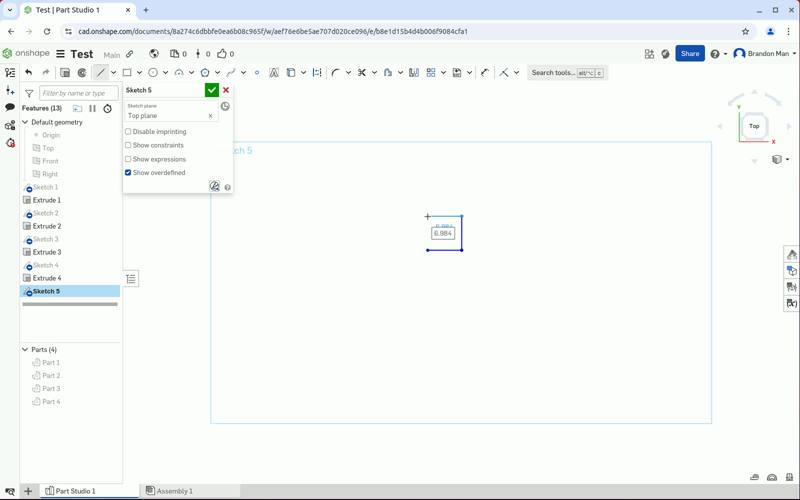
key_up(shift)
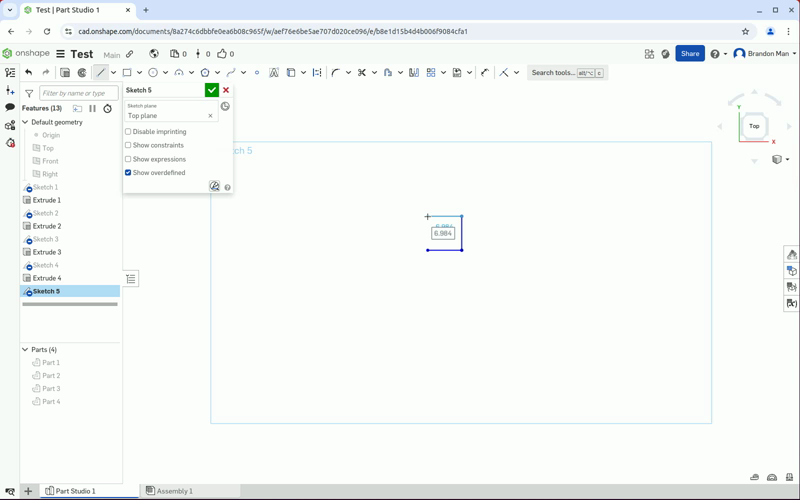
mouse_move(457, 216)
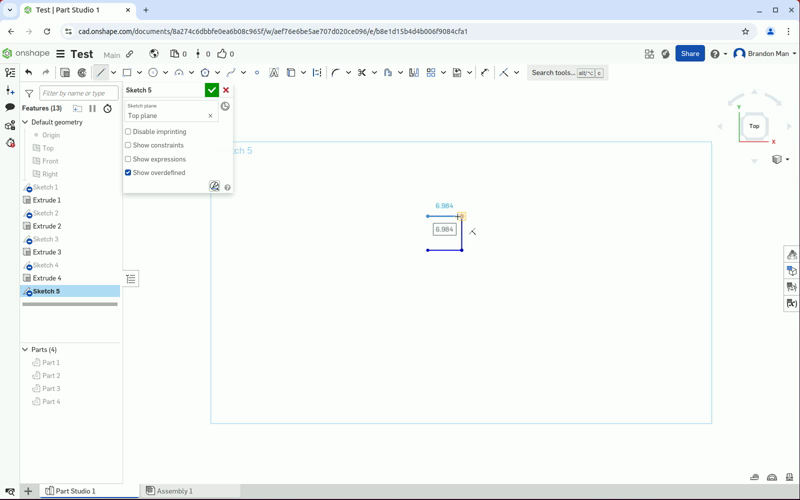
key_down(shift)
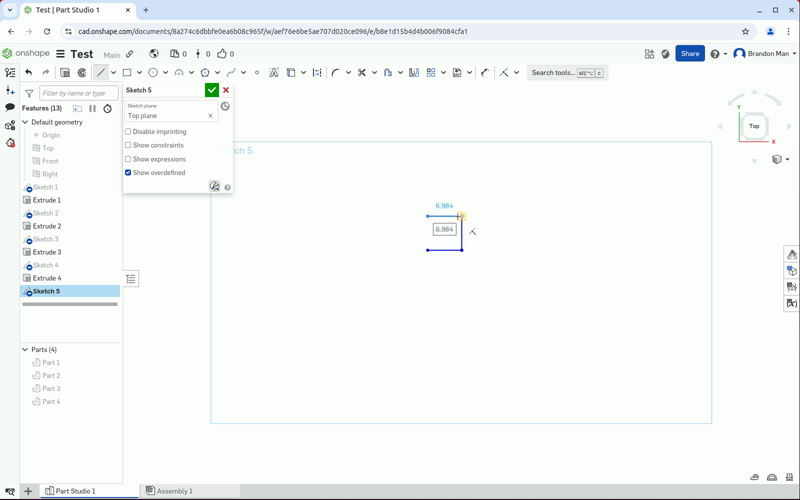
mouse_move(427, 250)
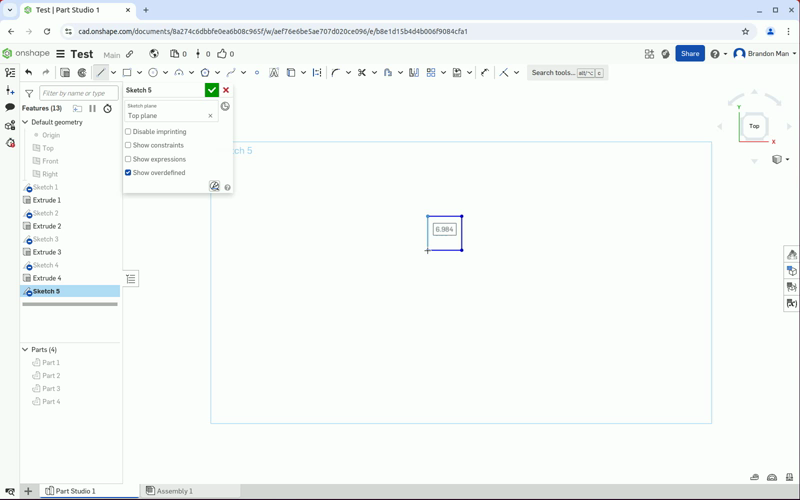
key_up(shift)
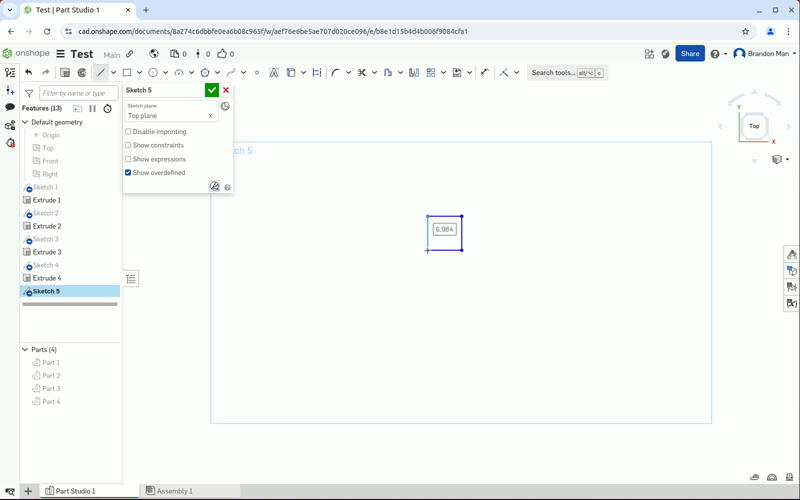
click(427, 250)
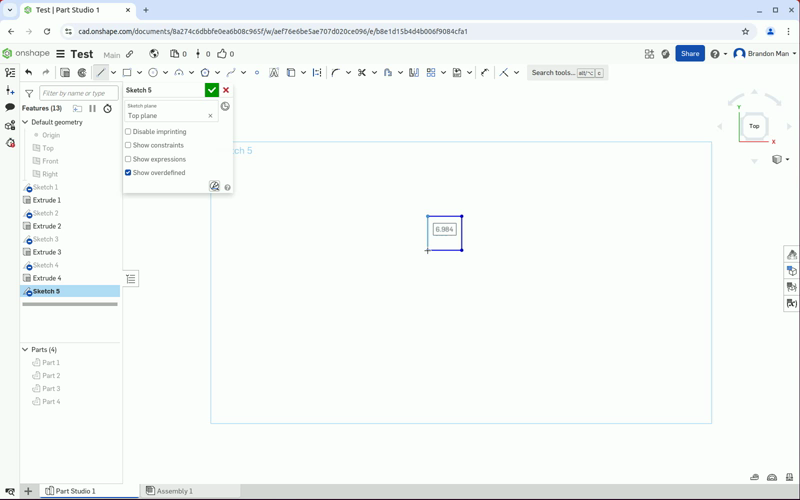
key(esc)
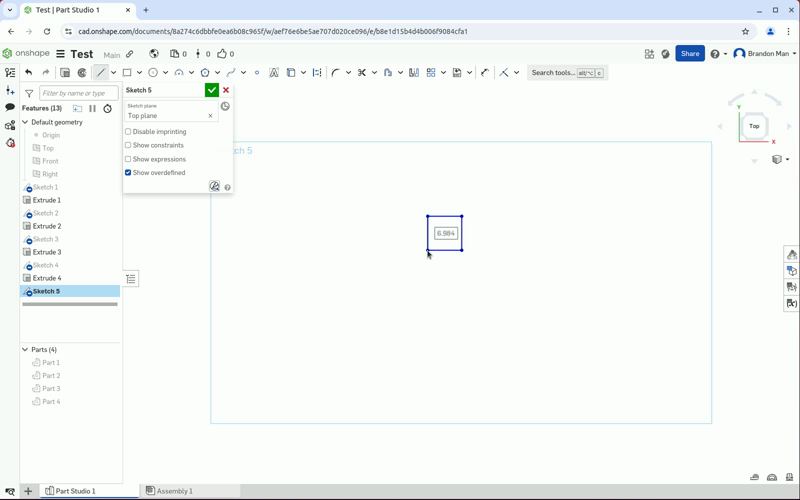
mouse_move(449, 222)
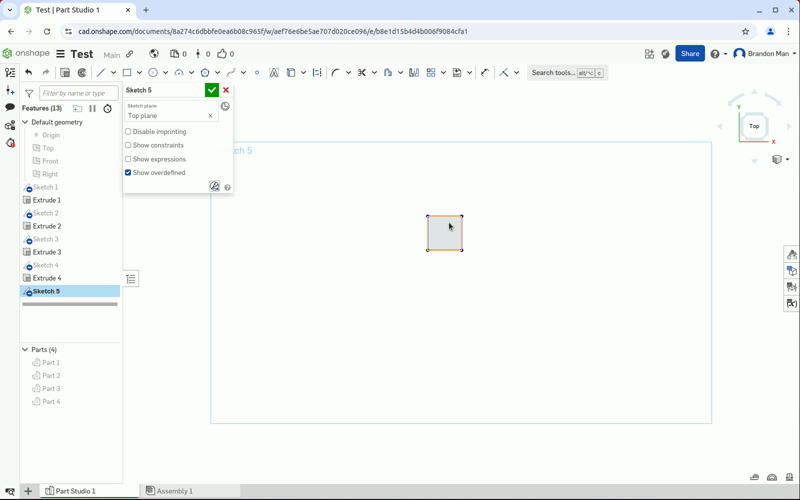
scroll(6)
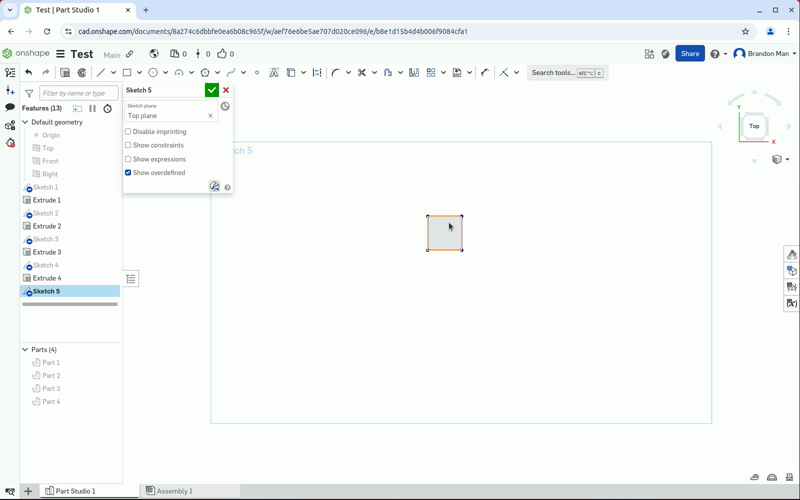
scroll(6)
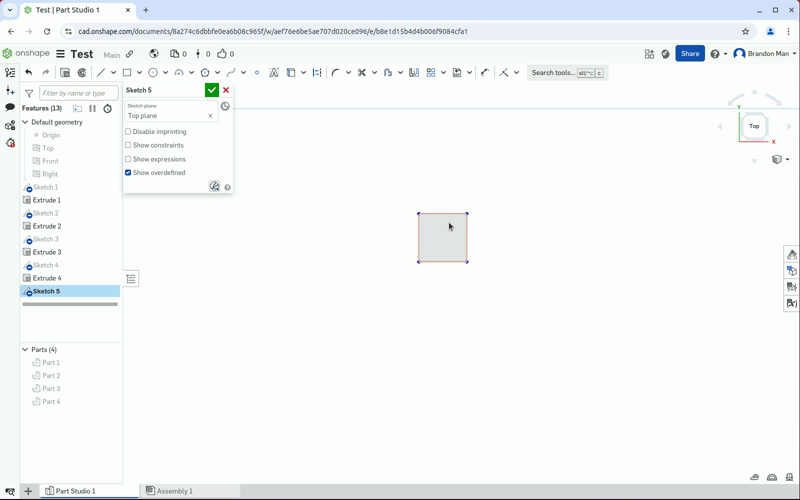
scroll(6)
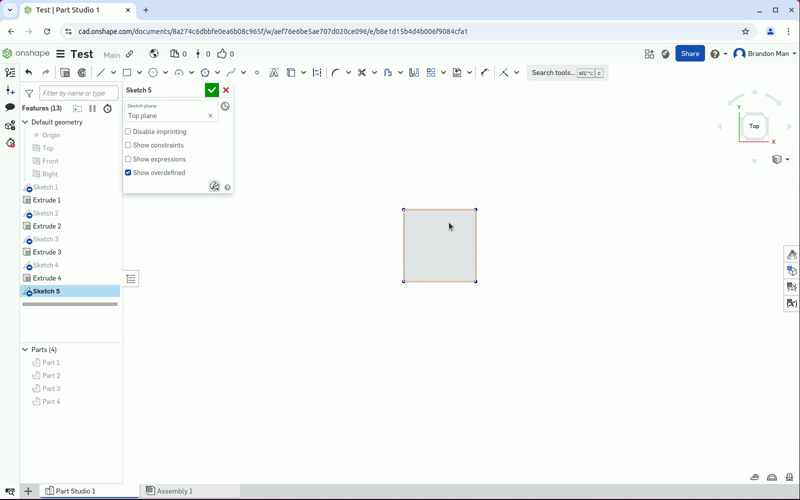
scroll(6)
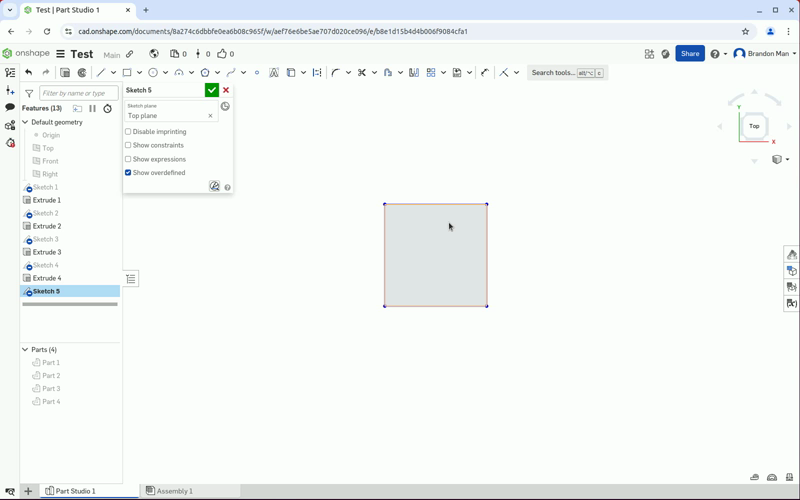
scroll(6)
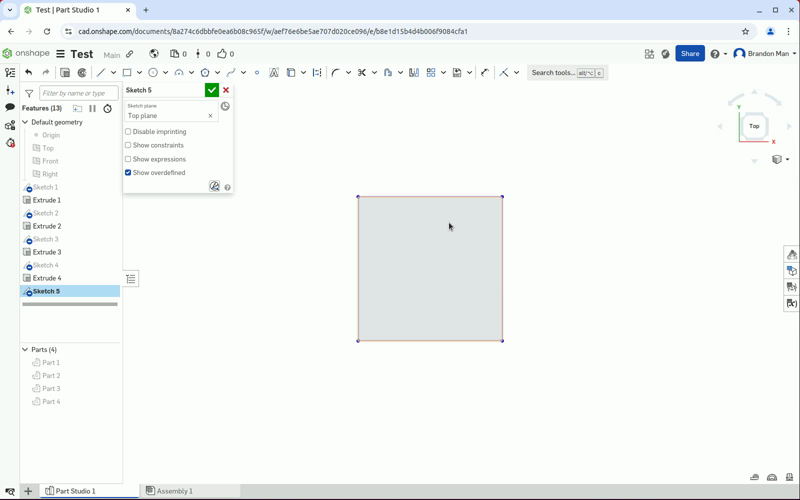
scroll(6)
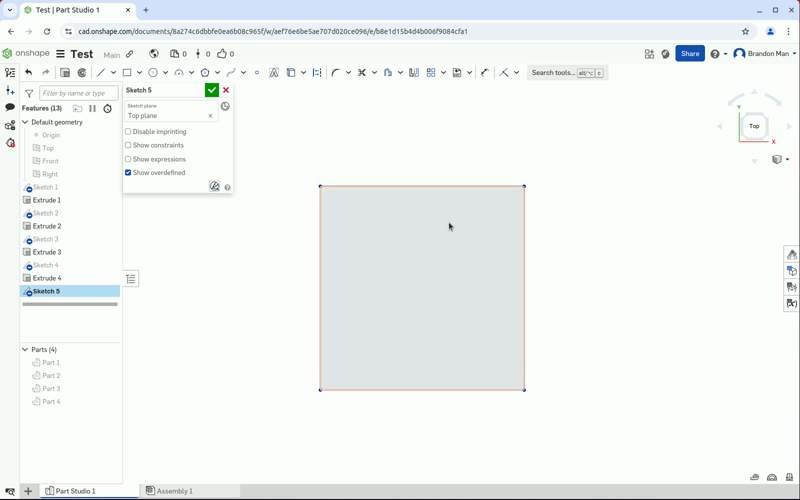
scroll(6)
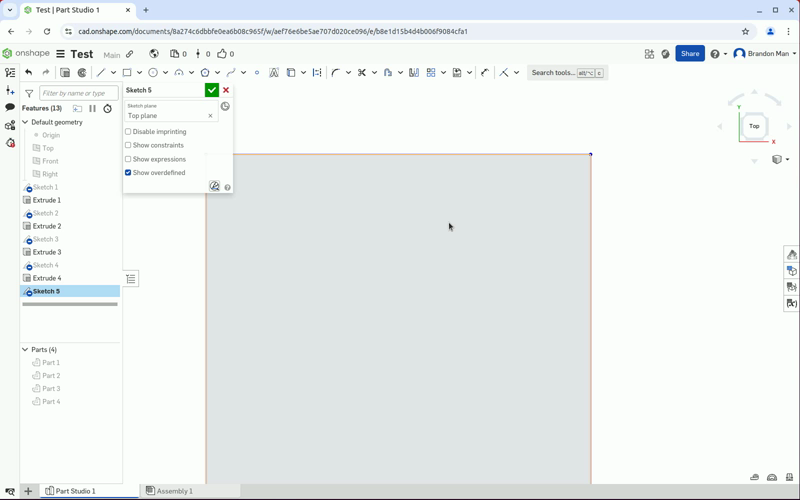
click(449, 222)
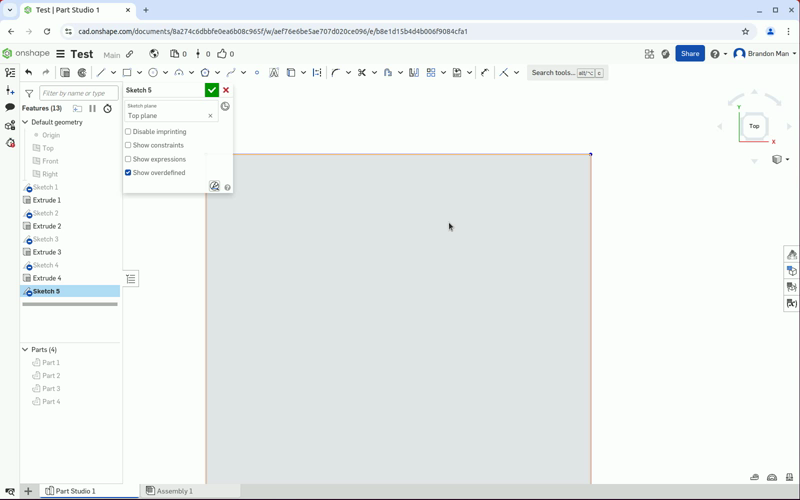
scroll(-6)
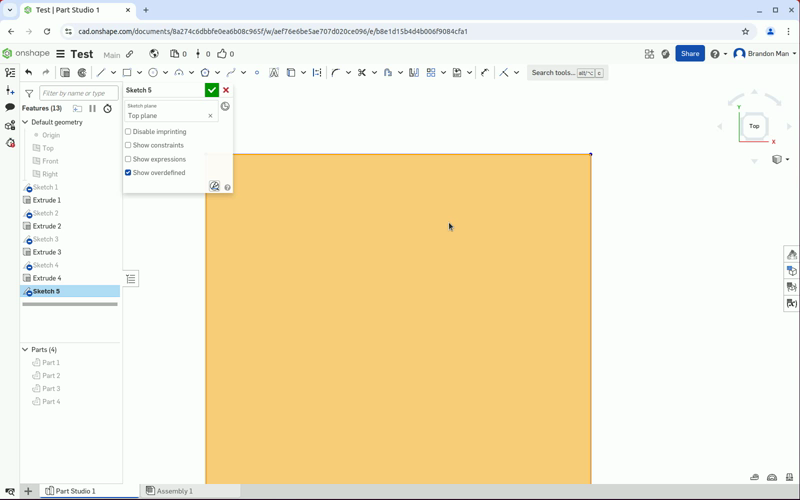
scroll(-6)
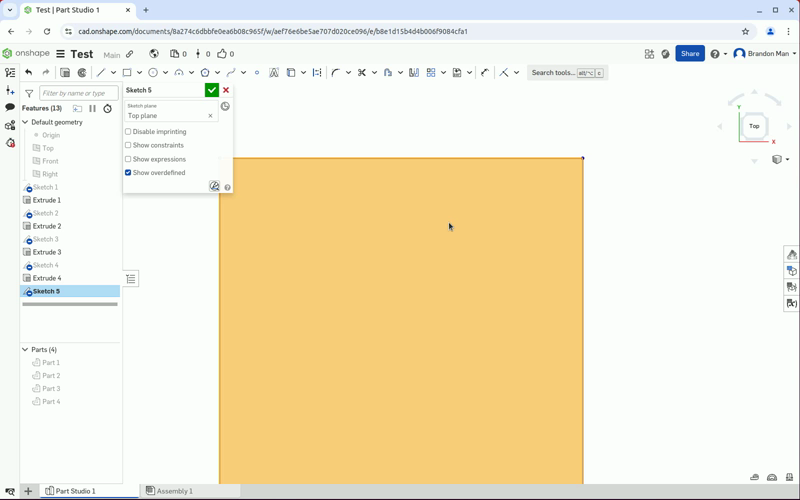
scroll(-6)
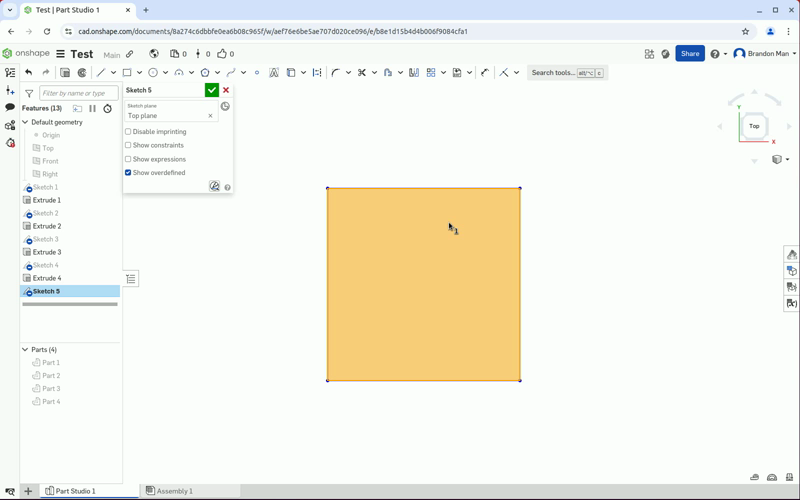
scroll(-6)
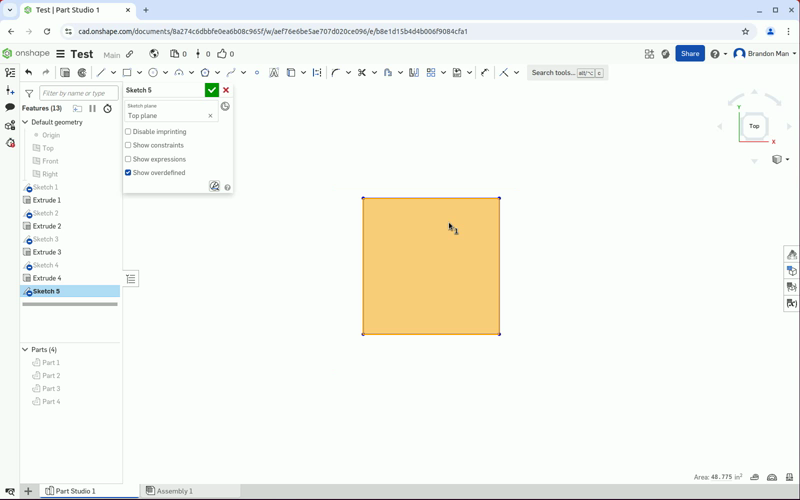
scroll(-6)
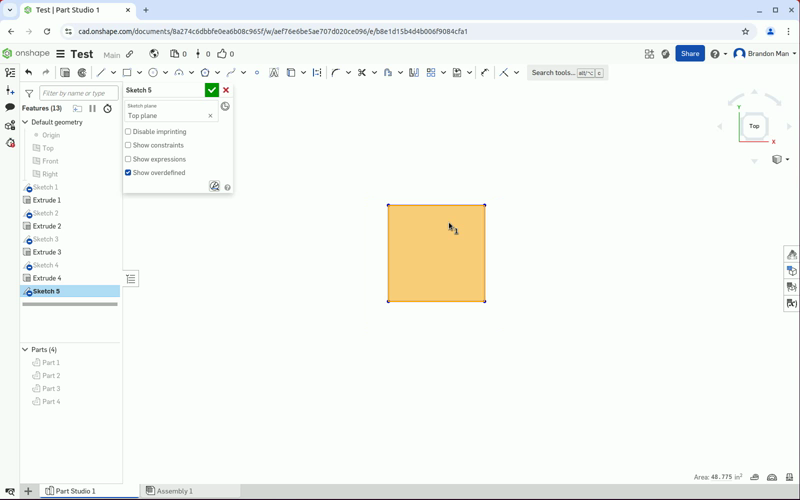
scroll(-6)
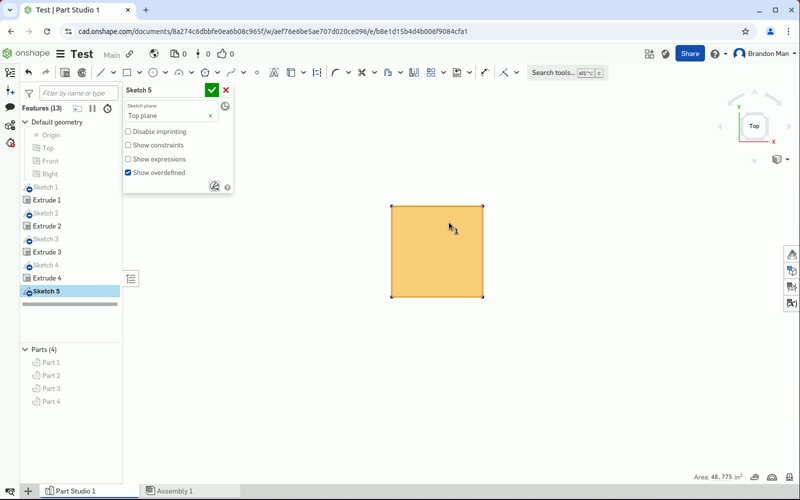
scroll(-6)
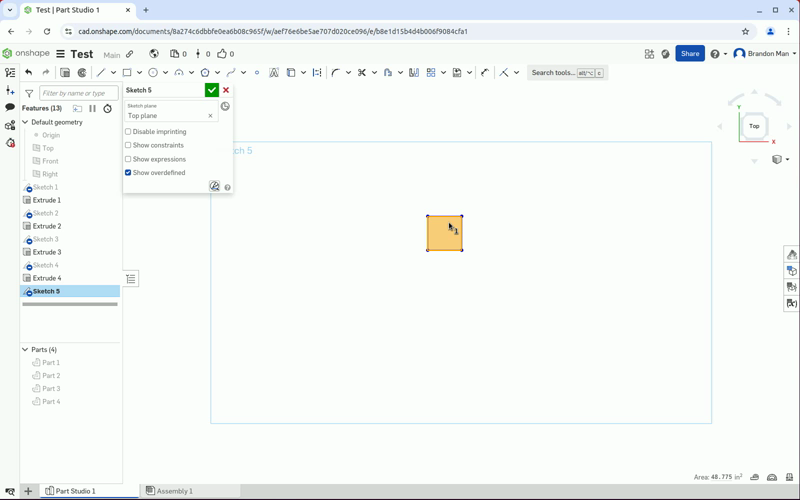
mouse_move(73, 352)
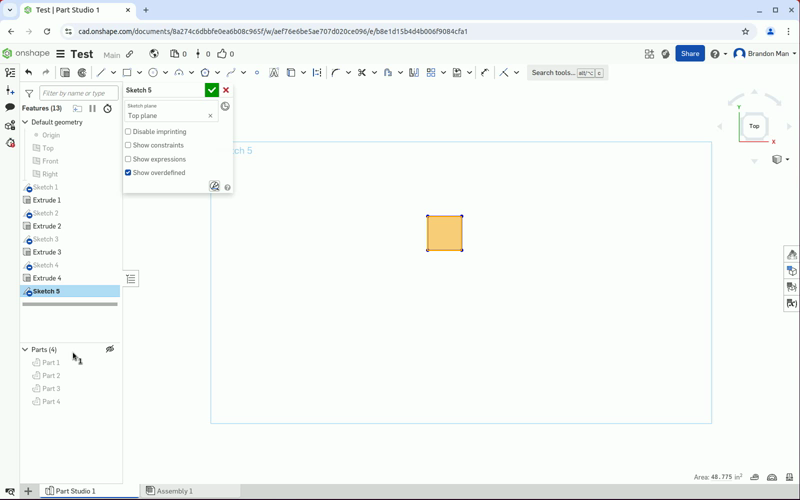
key(shift+y)
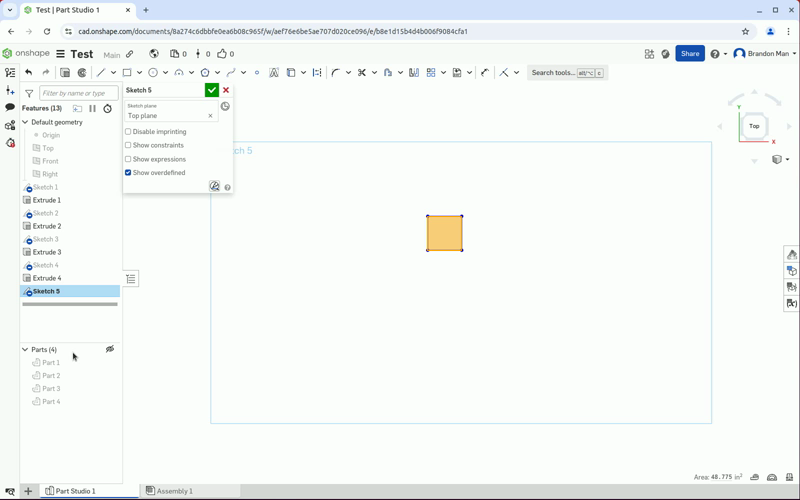
key(shift+e)
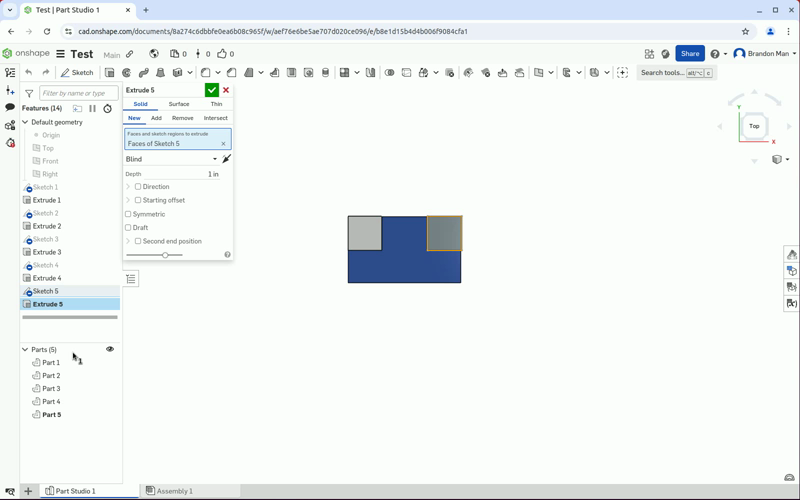
mouse_move(143, 106)
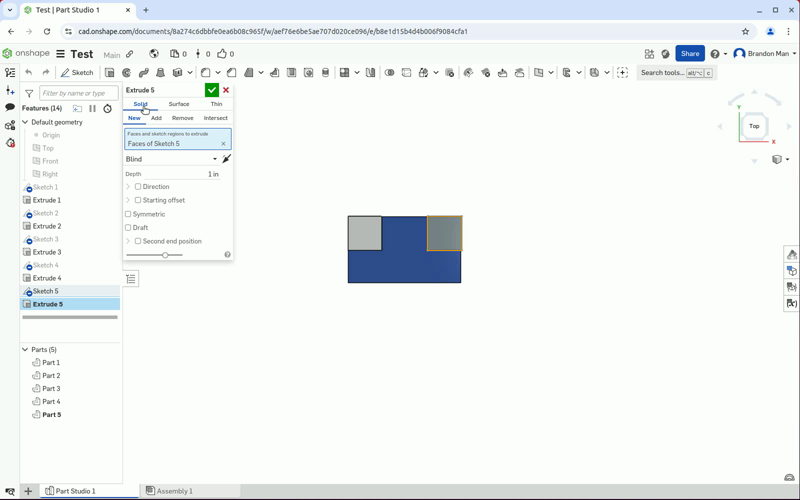
click(143, 106)
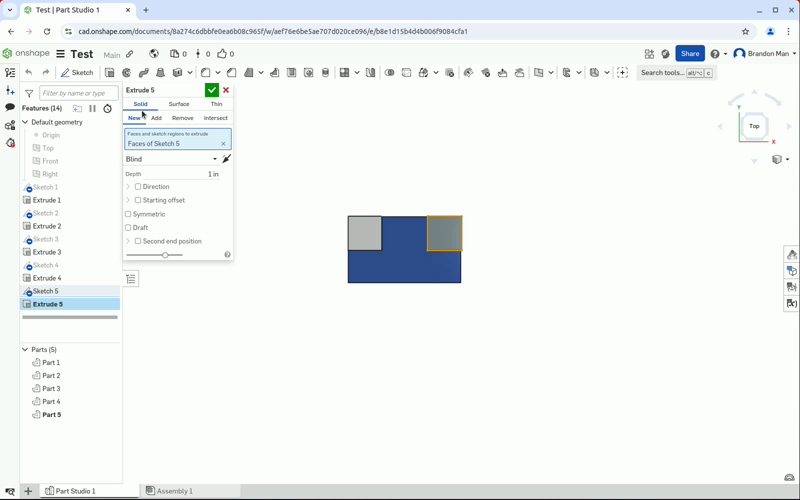
mouse_move(137, 120)
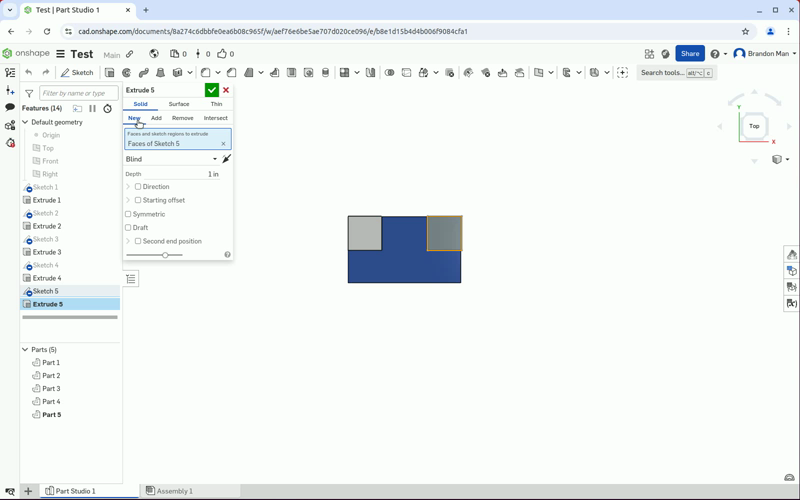
click(137, 120)
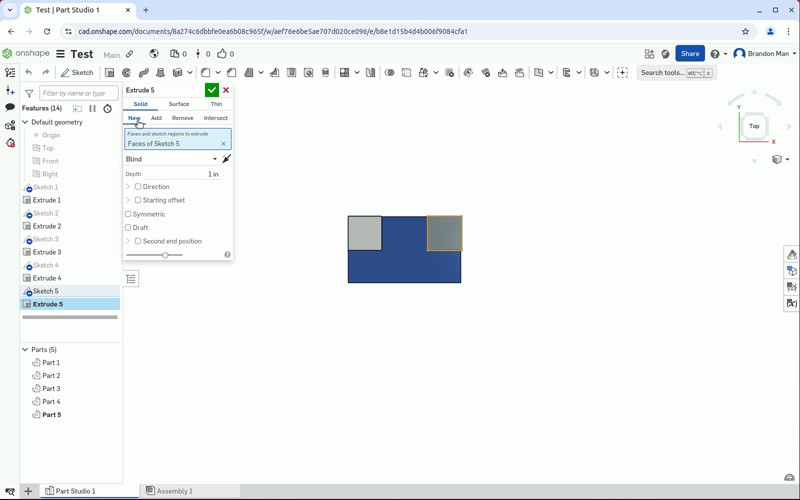
key(tab, 4)
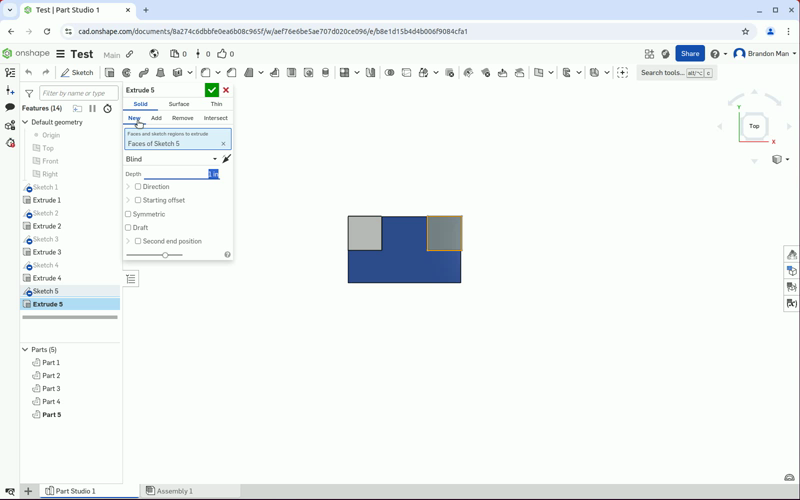
text(5.536)
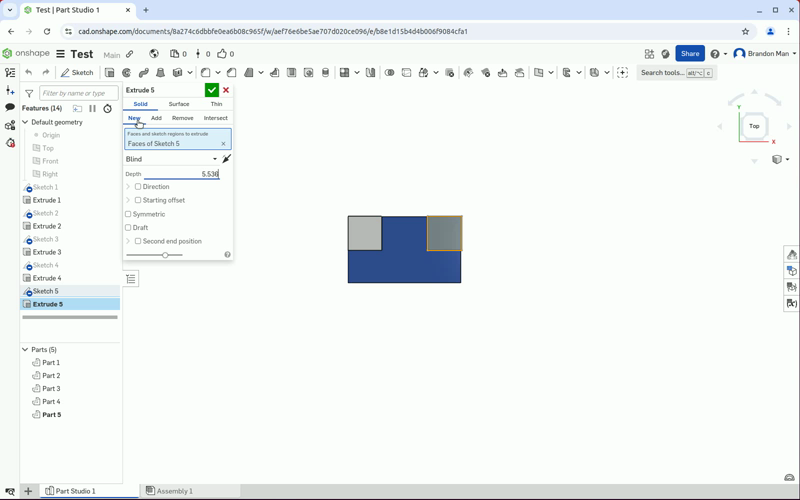
key(enter)
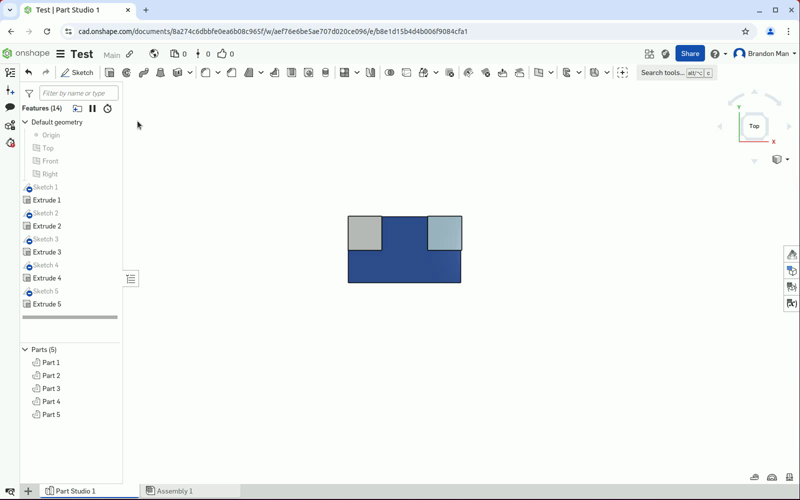
key(shift+h)
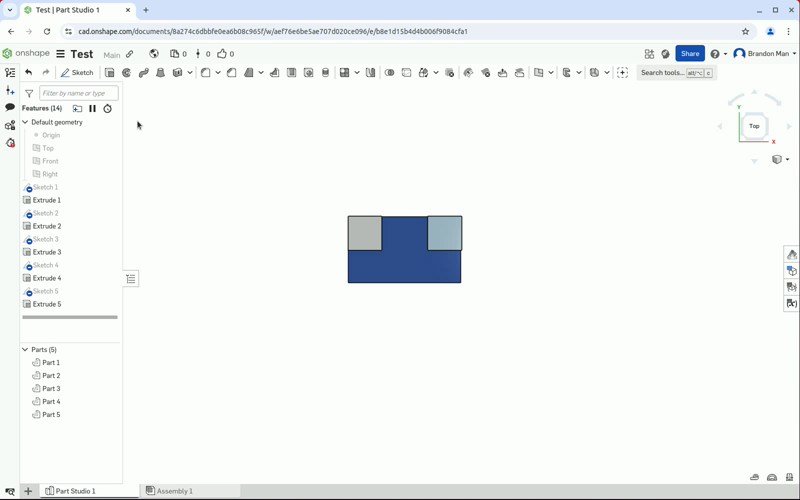
key(shift+h)
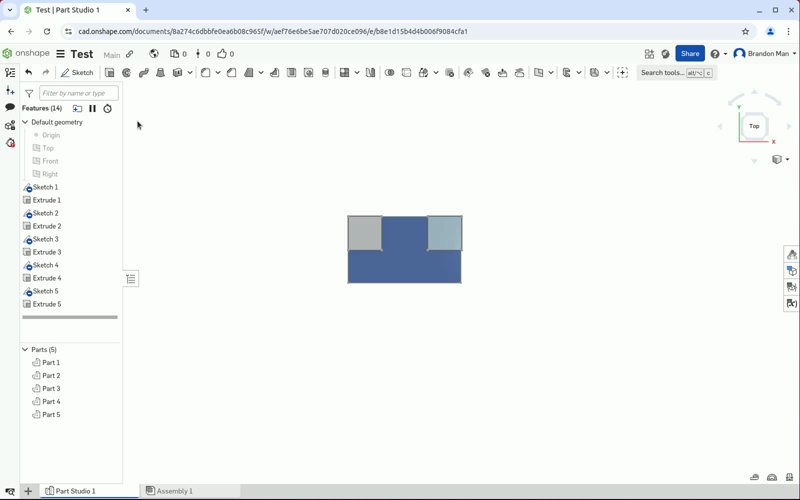
key(shift+7)
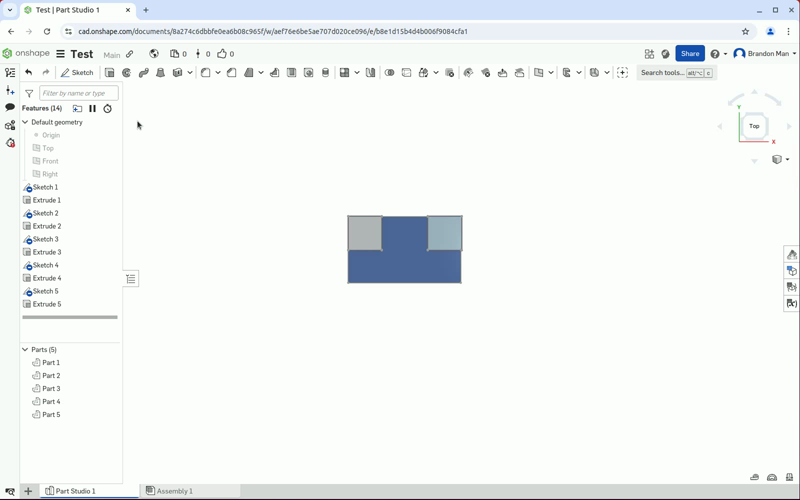
key(up, 3)
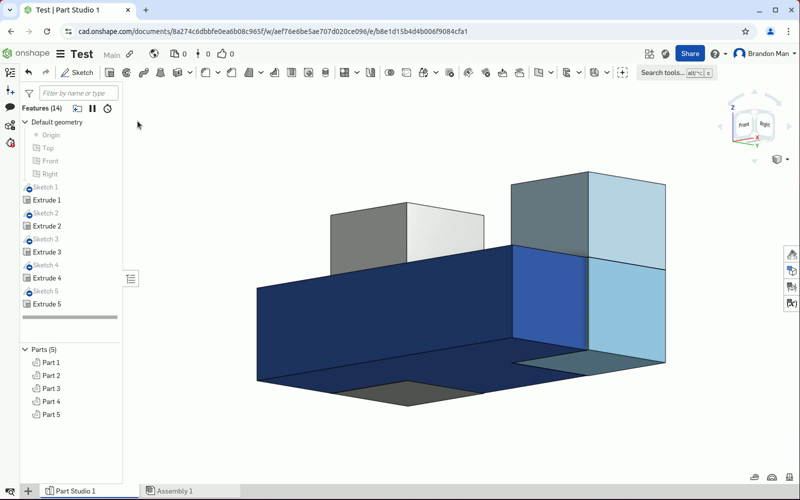
key(left, 3)
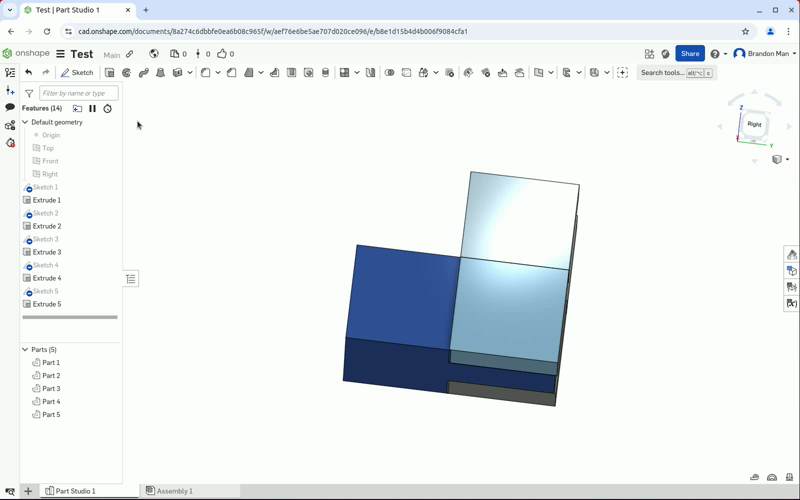
key(right, 3)
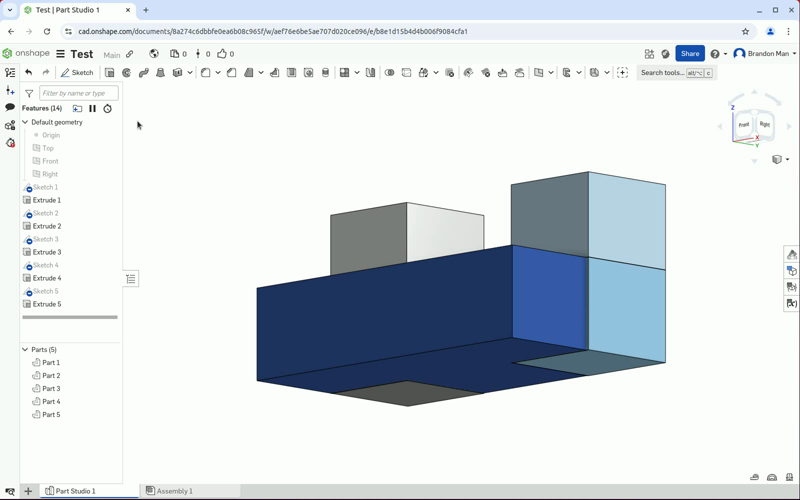
key(down, 3)
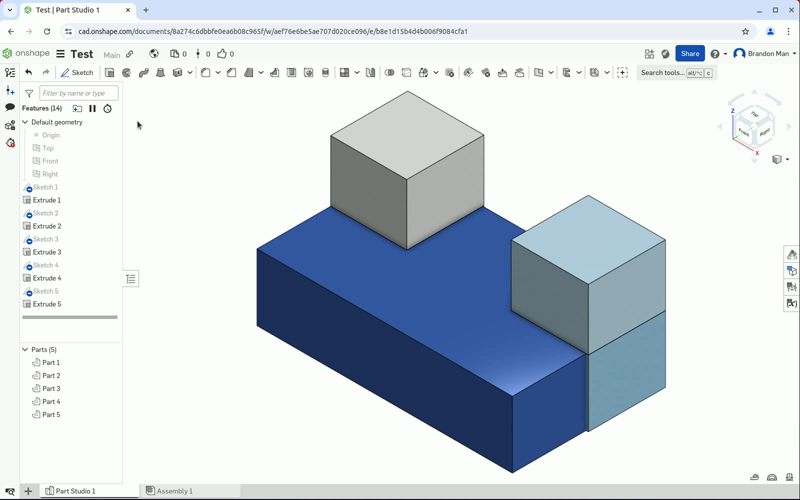
mouse_move(73, 189)
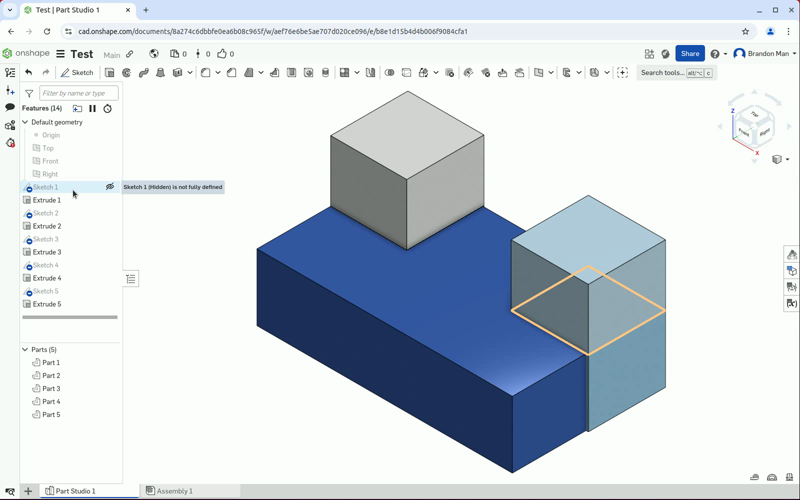
click(73, 189)